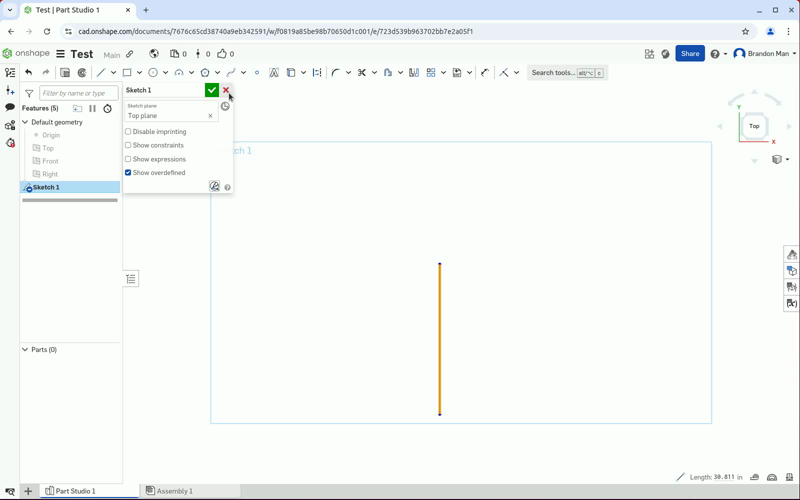
key(shift+h)
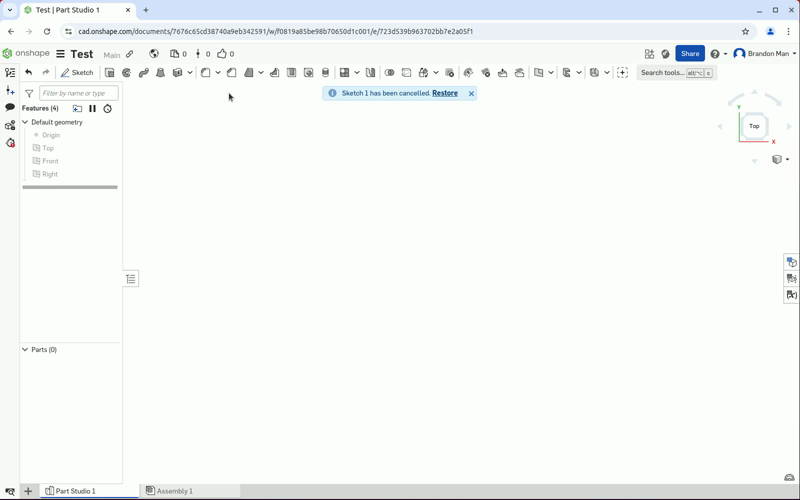
mouse_move(73, 352)
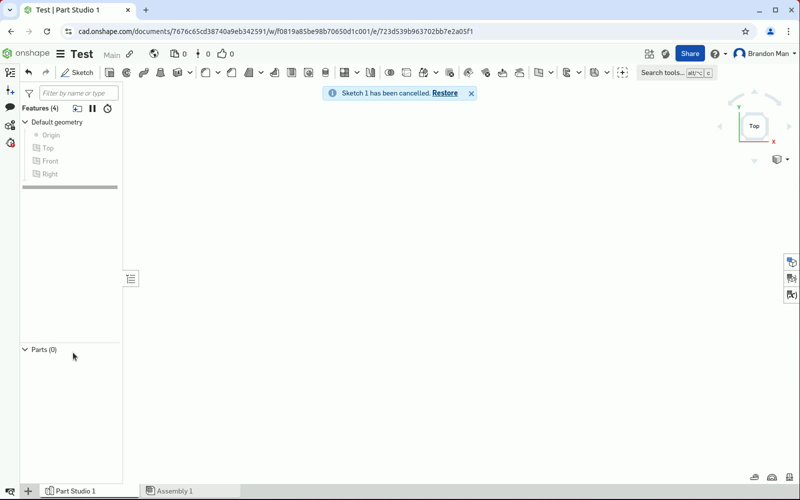
key(y)
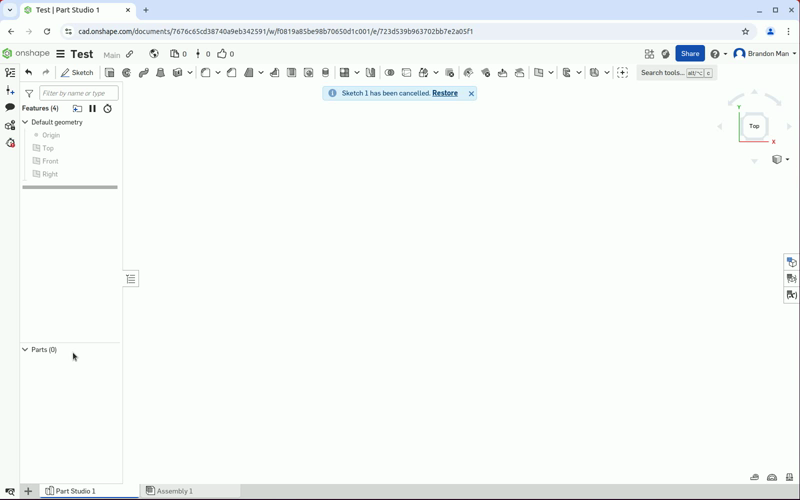
key(shift+p)
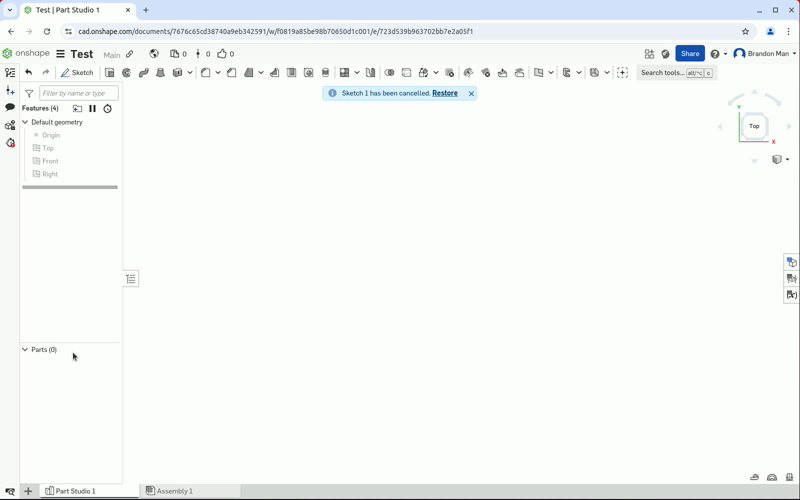
key(space)
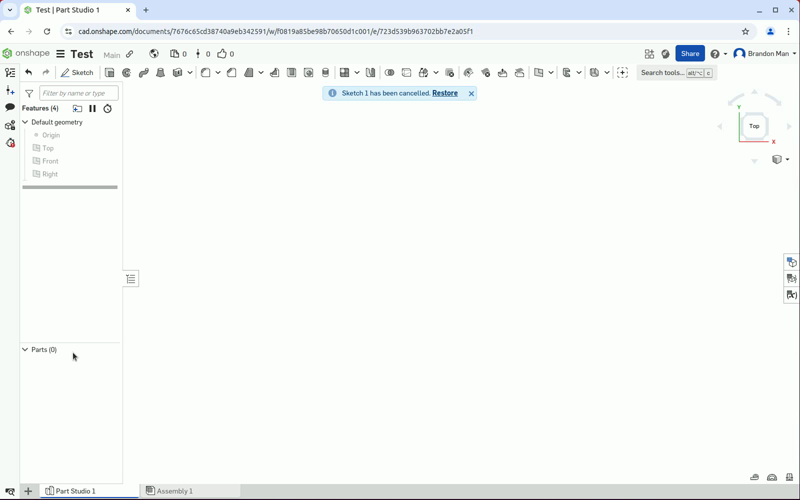
key_down(shift)
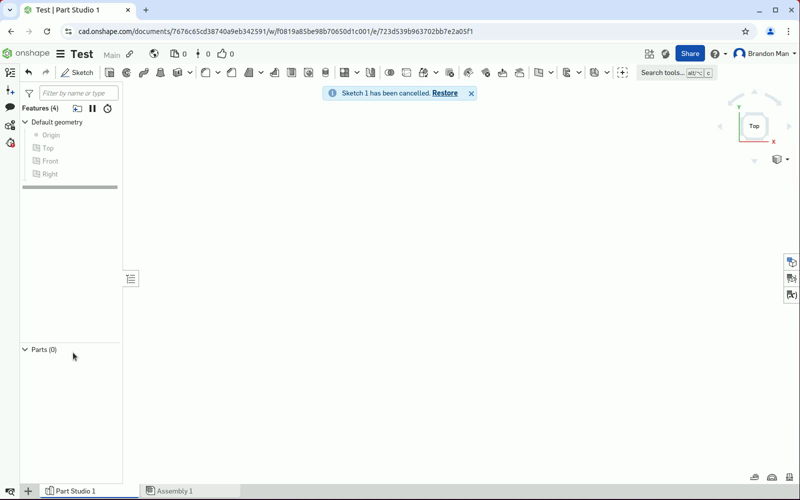
key(up)
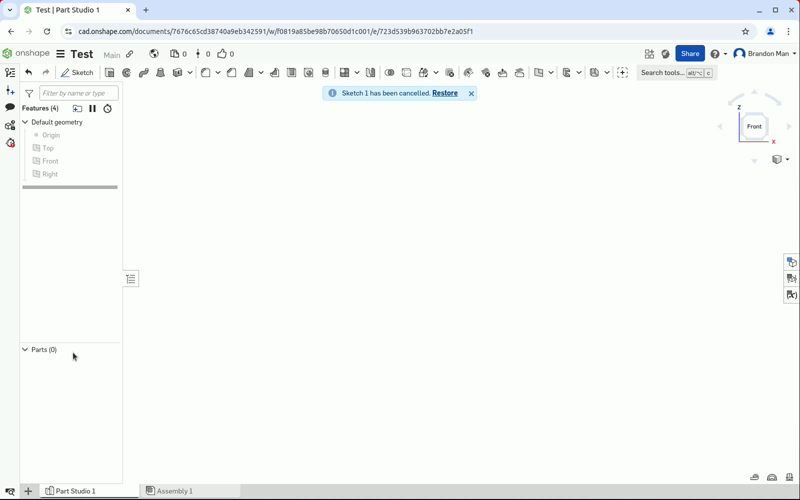
key_up(shift)
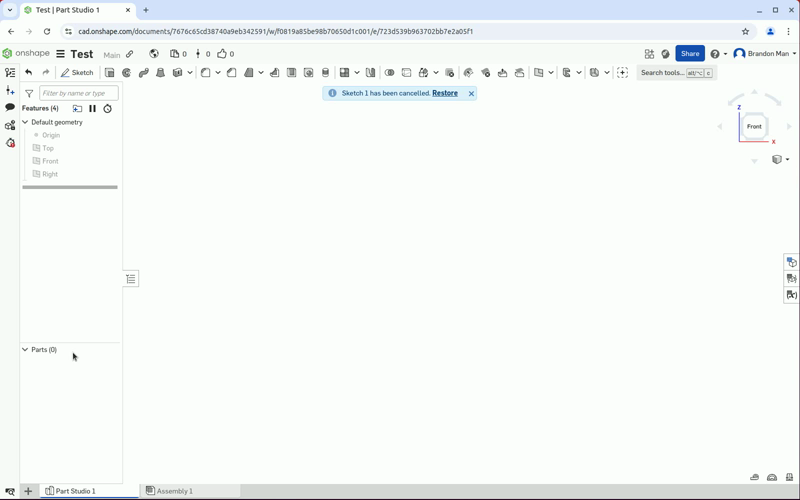
mouse_move(73, 352)
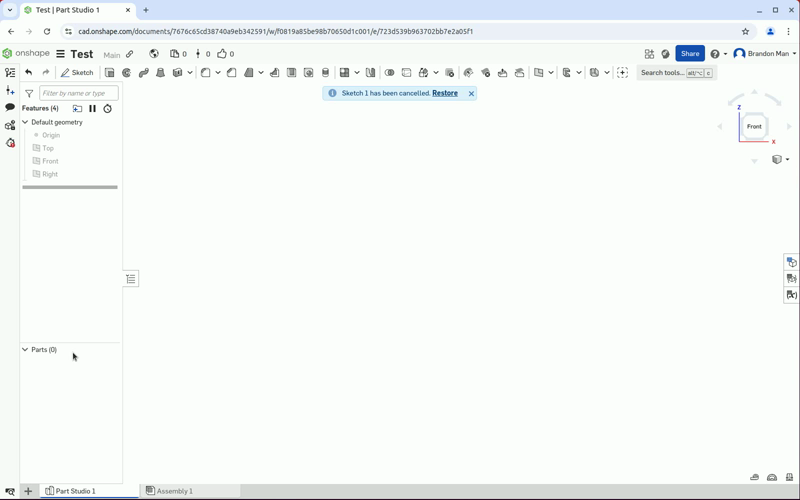
key(shift+y)
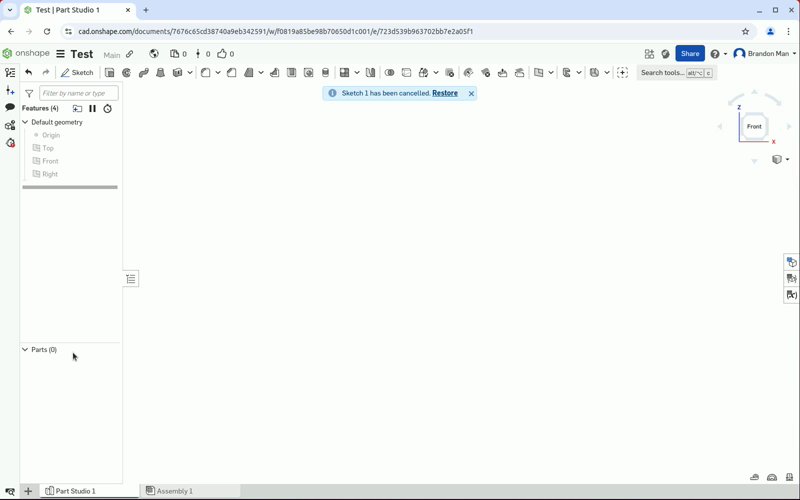
key(shift+s)
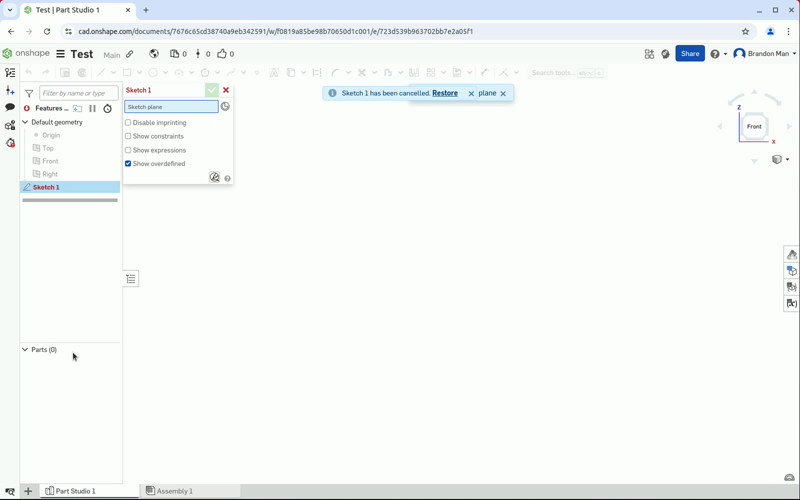
mouse_move(73, 163)
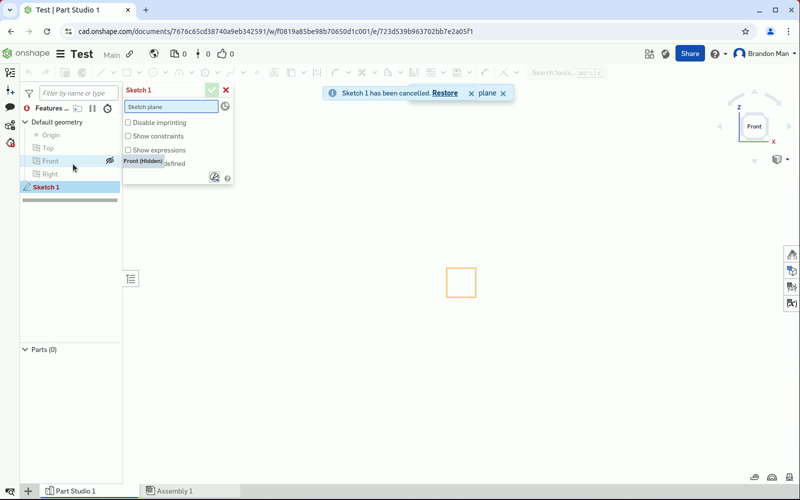
click(73, 163)
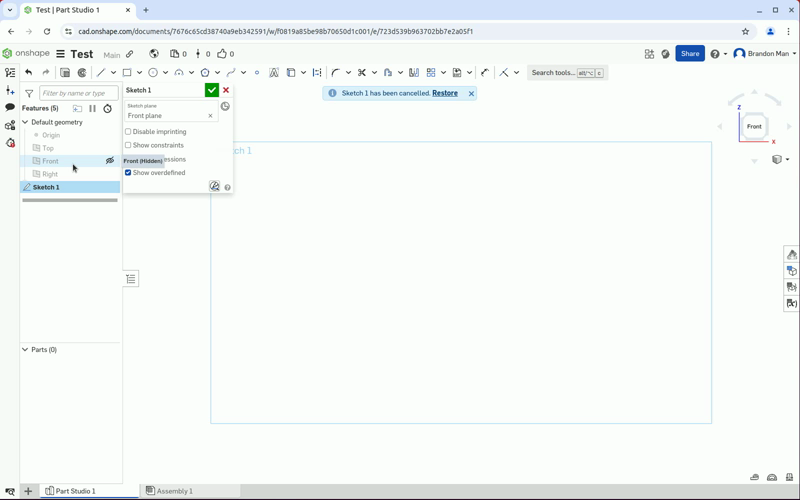
mouse_move(73, 352)
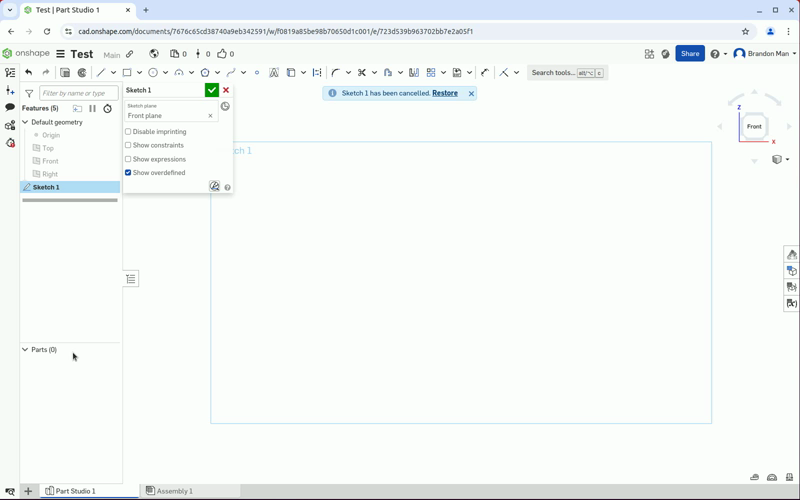
key(y)
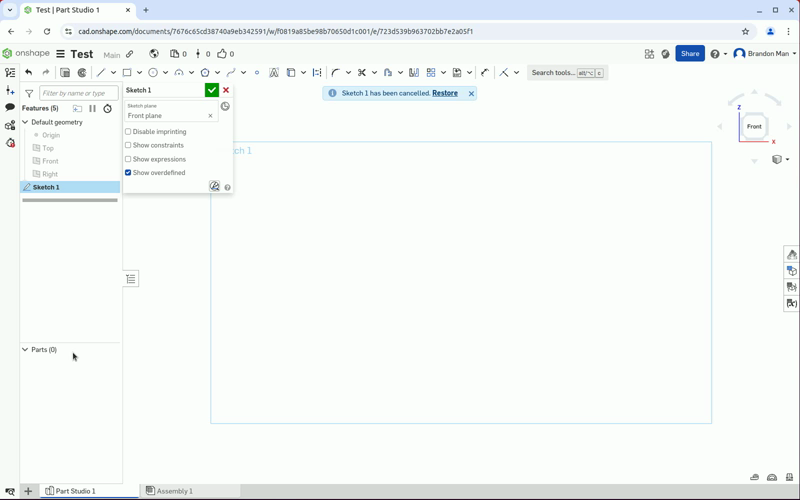
key(l)
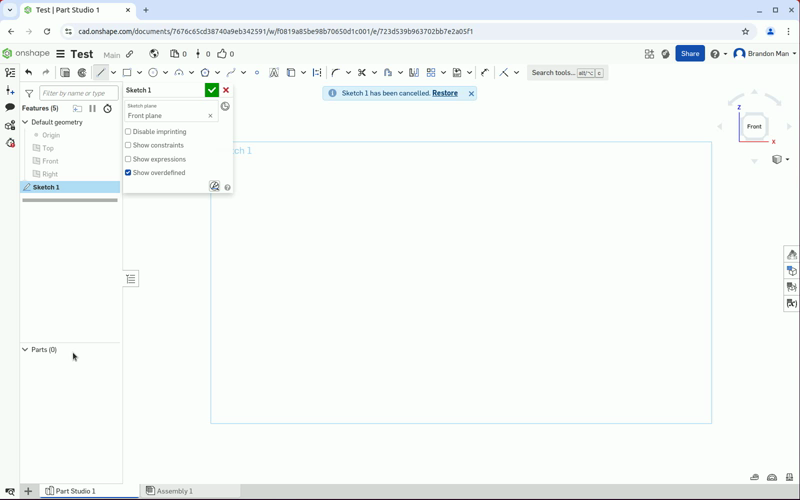
key_down(shift)
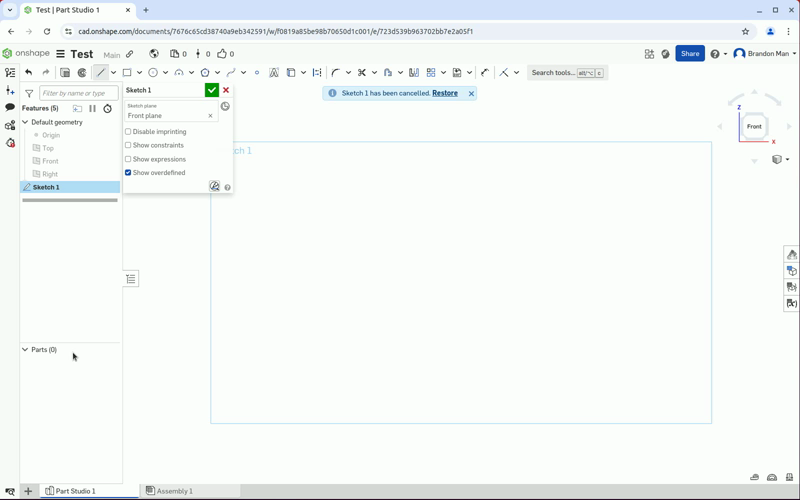
mouse_move(430, 220)
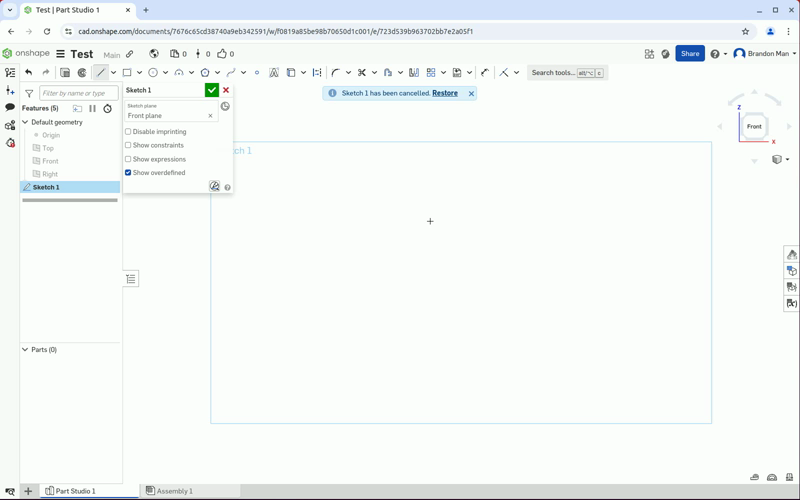
click(430, 220)
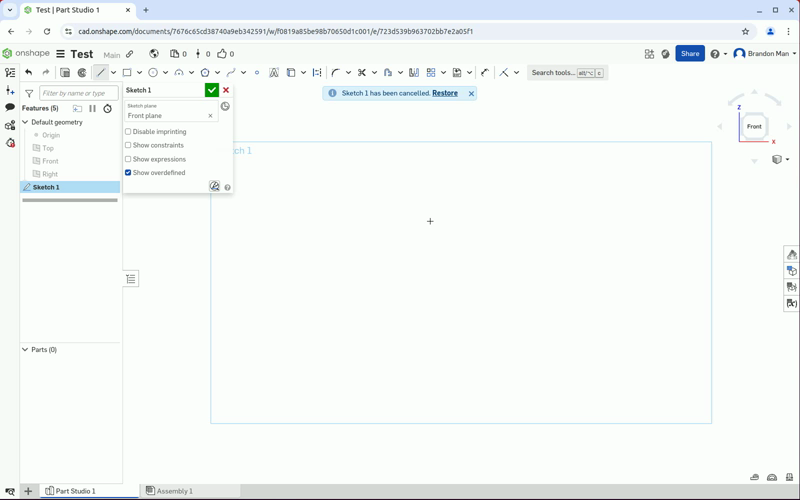
key_up(shift)
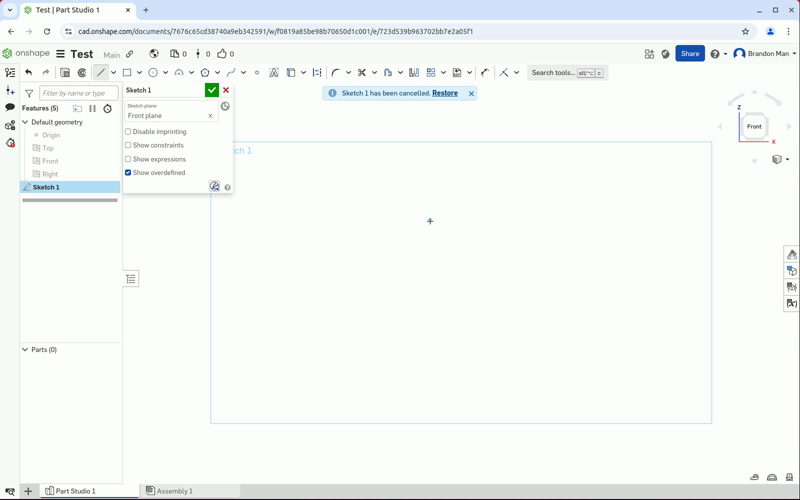
key_down(shift)
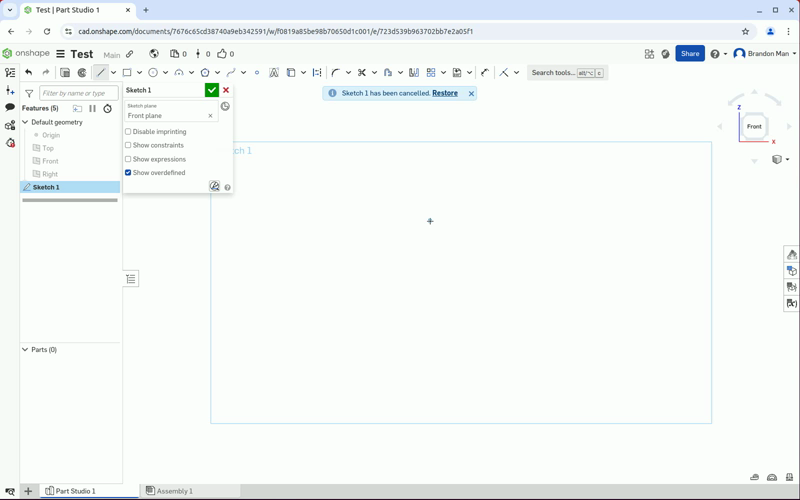
mouse_move(460, 220)
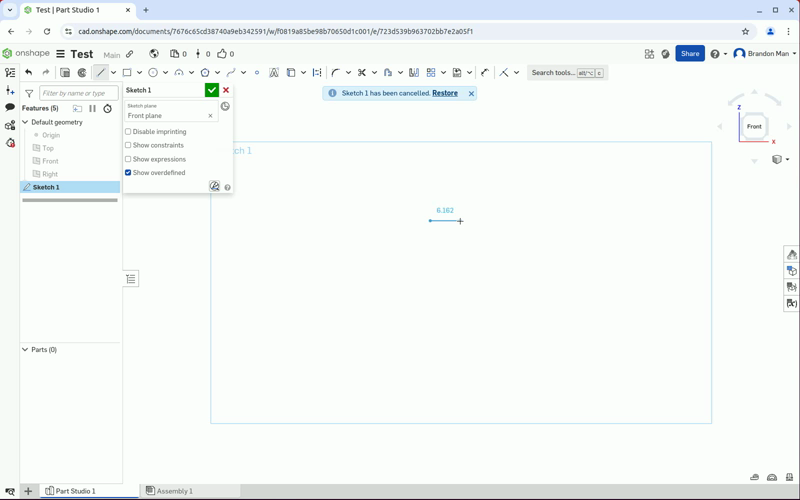
mouse_move(445, 220)
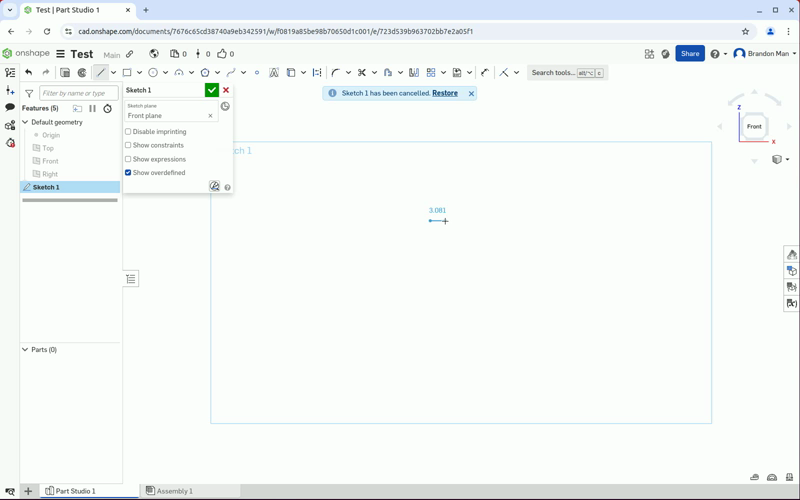
click(445, 220)
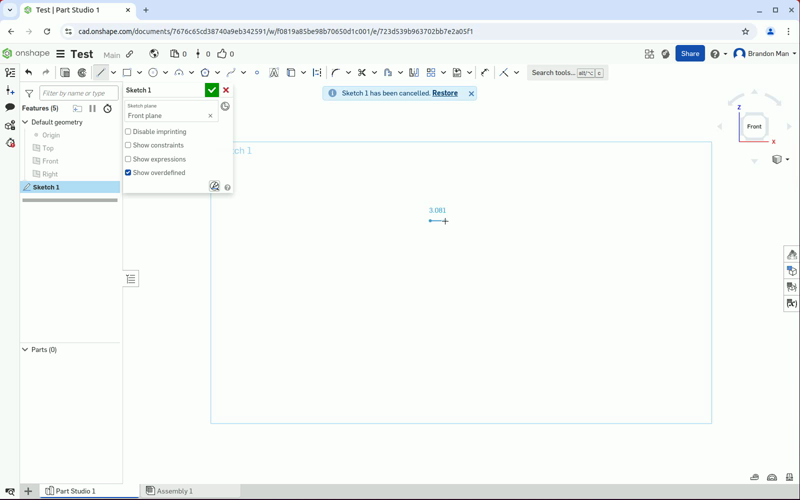
key_up(shift)
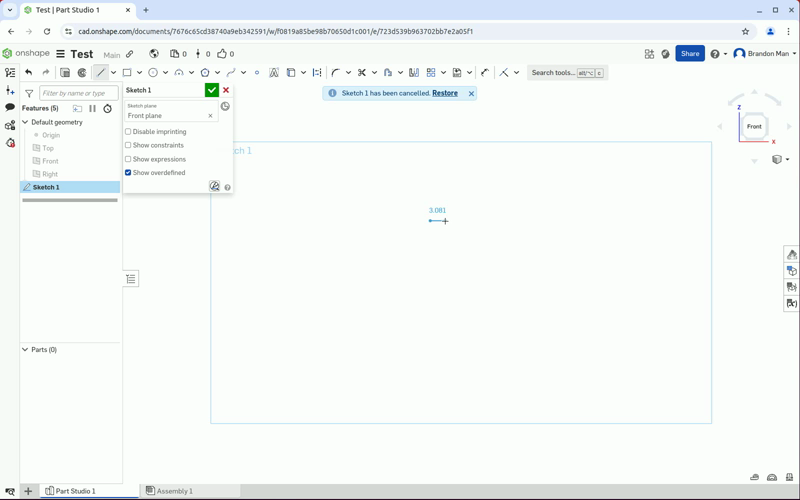
key_down(shift)
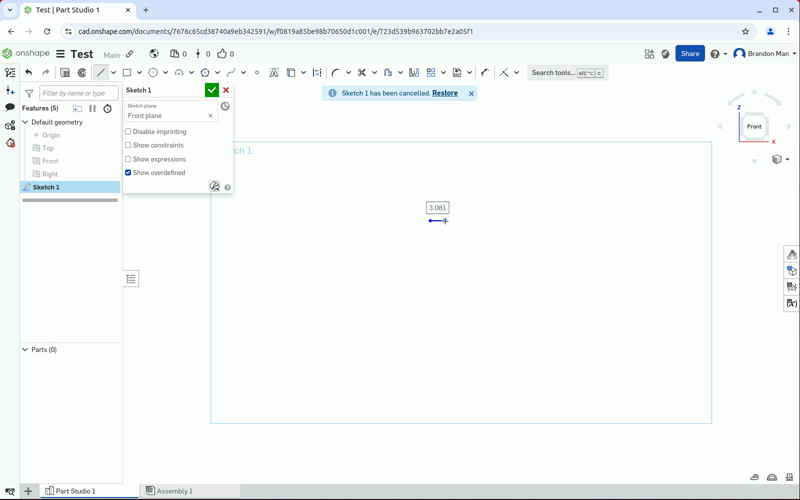
mouse_move(475, 220)
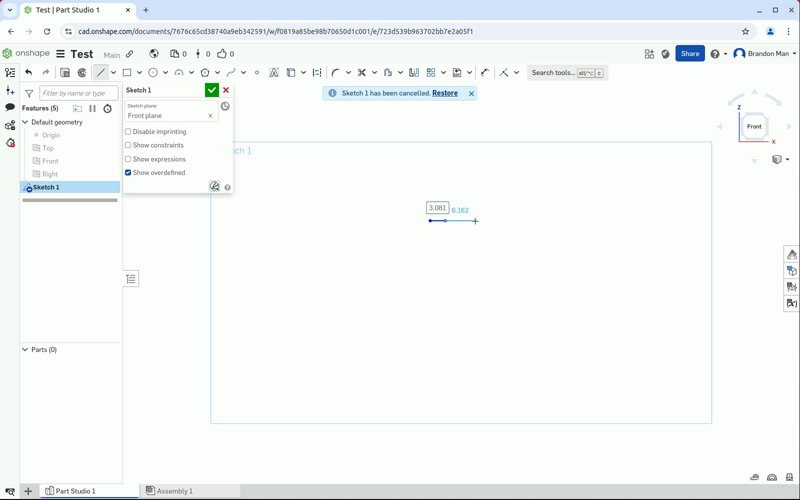
mouse_move(445, 203)
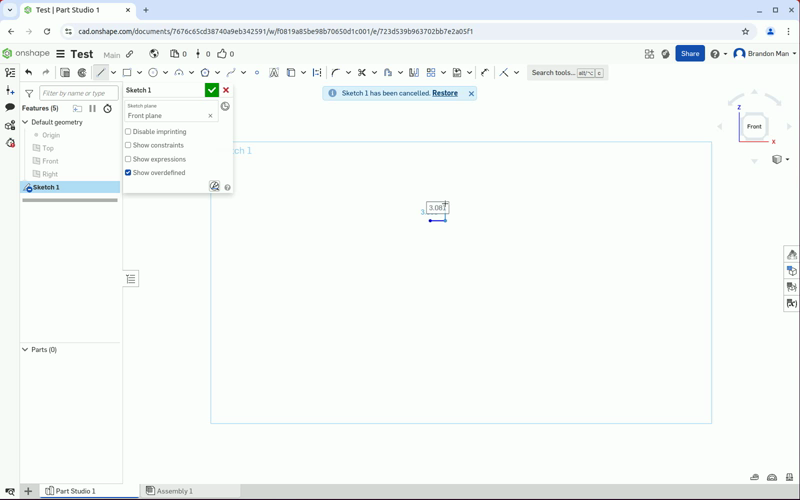
click(445, 203)
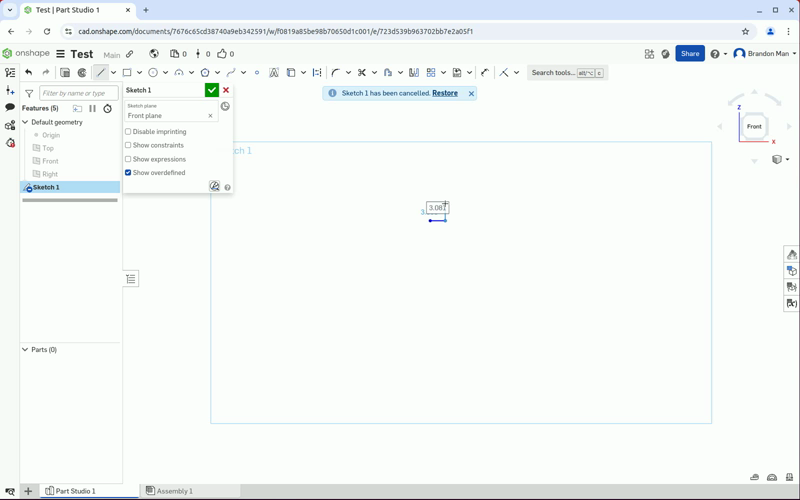
key_up(shift)
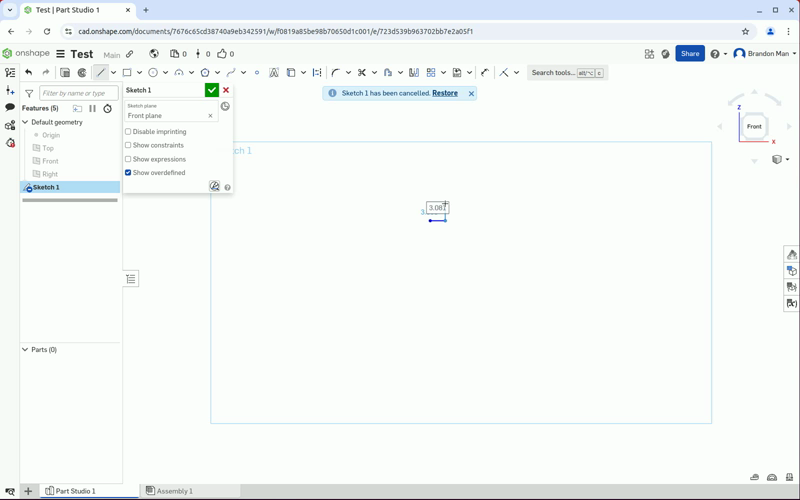
key_down(shift)
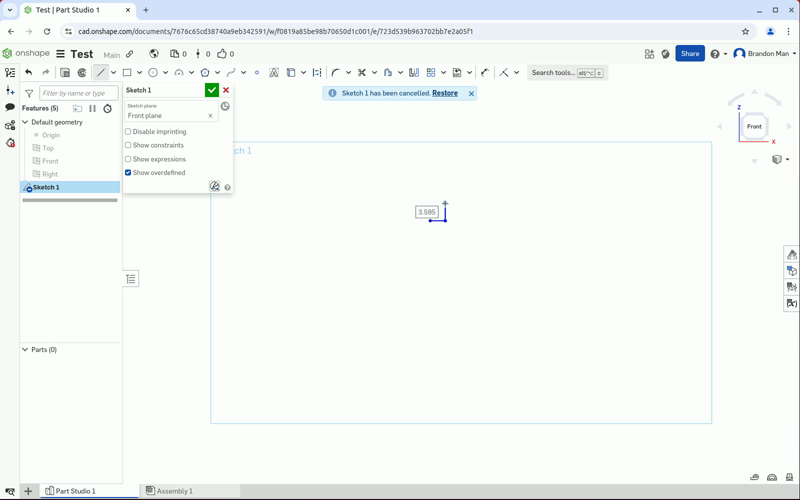
mouse_move(475, 203)
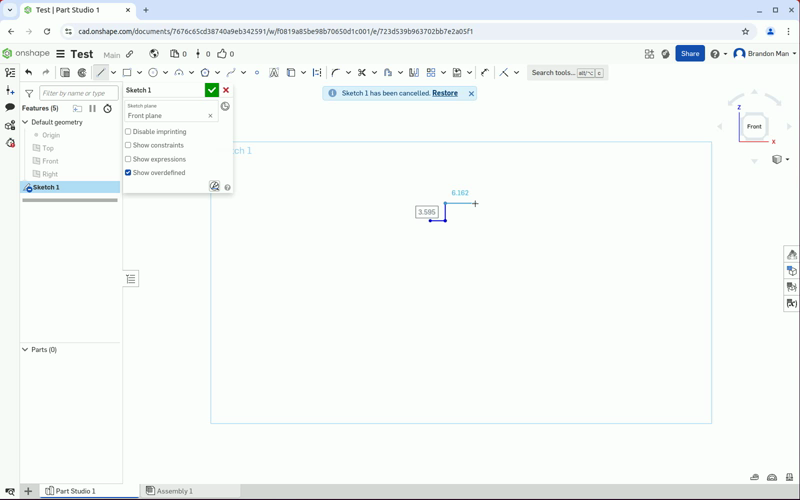
mouse_move(453, 203)
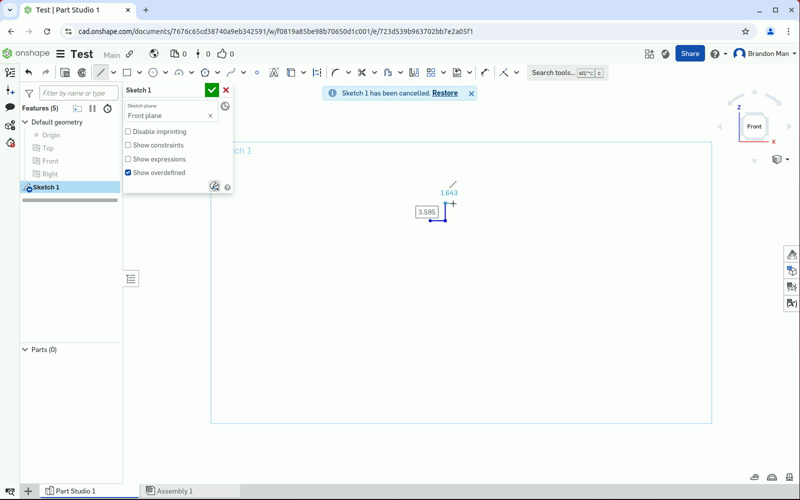
click(453, 203)
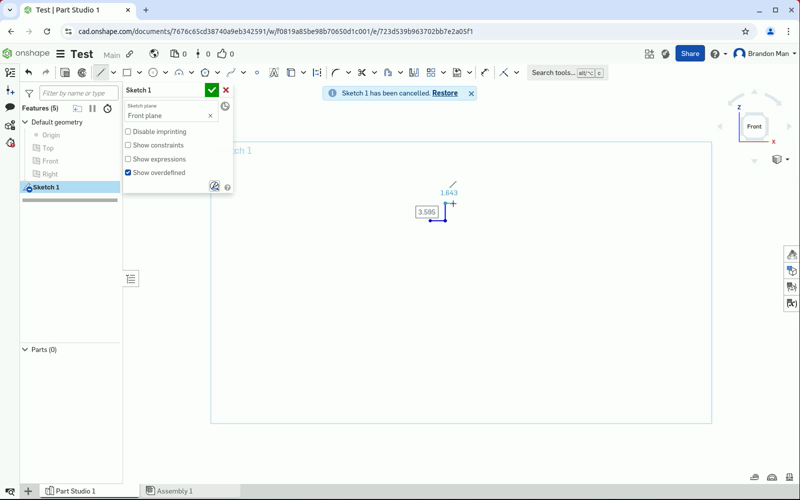
key_up(shift)
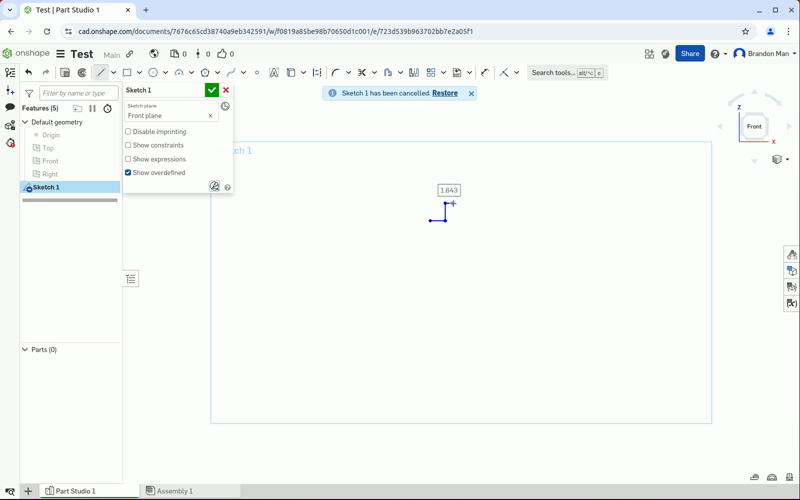
key(esc)
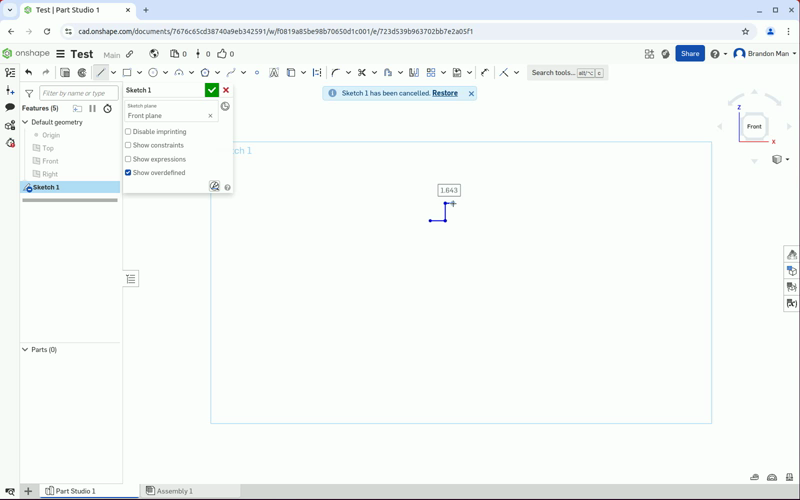
key(a)
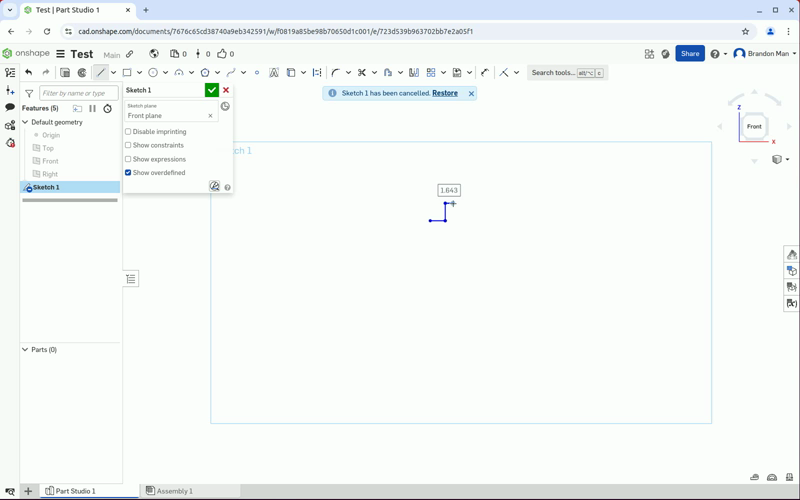
mouse_move(453, 203)
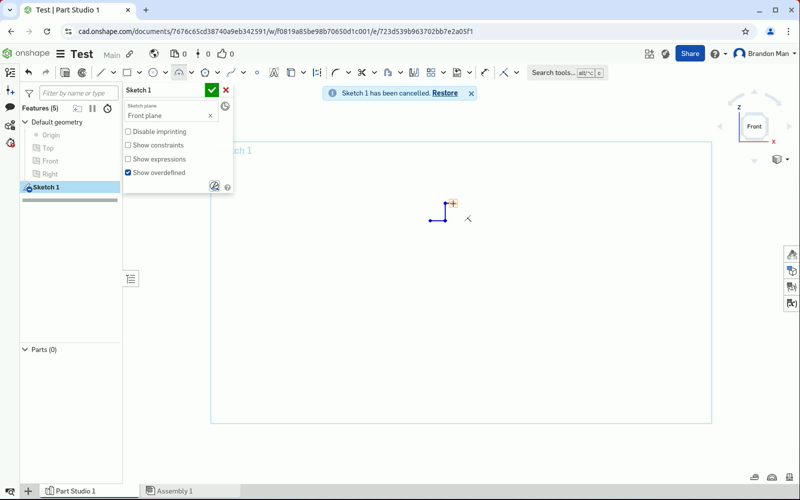
click(453, 203)
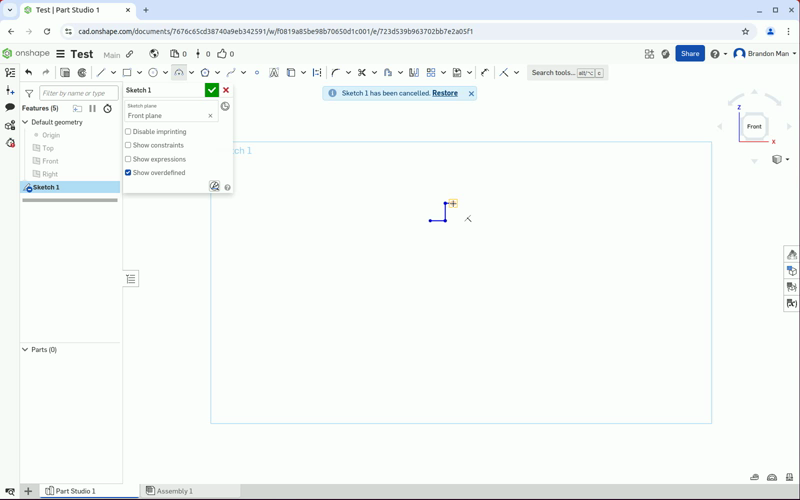
key_down(shift)
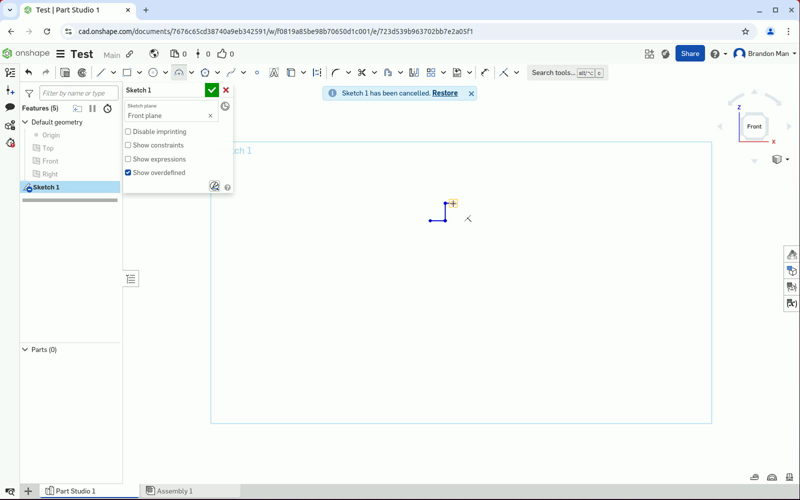
mouse_move(466, 203)
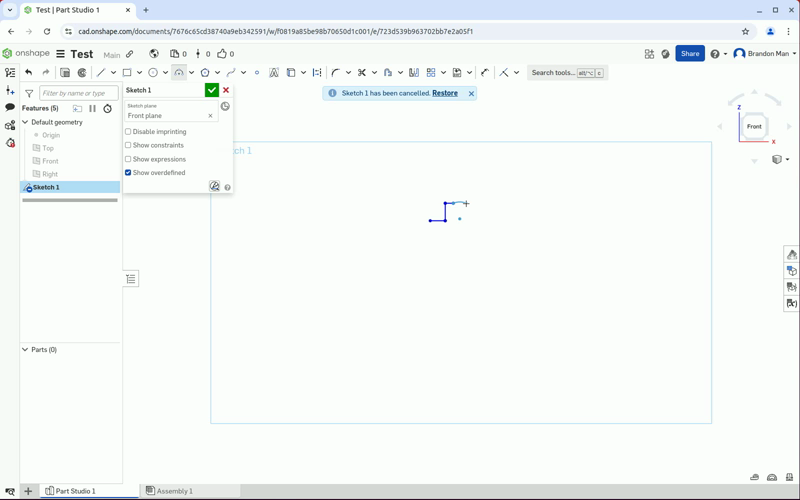
click(466, 203)
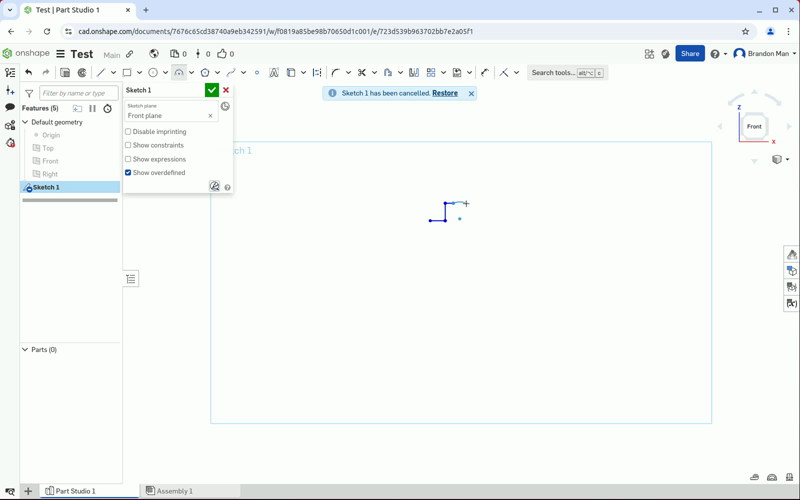
mouse_move(459, 209)
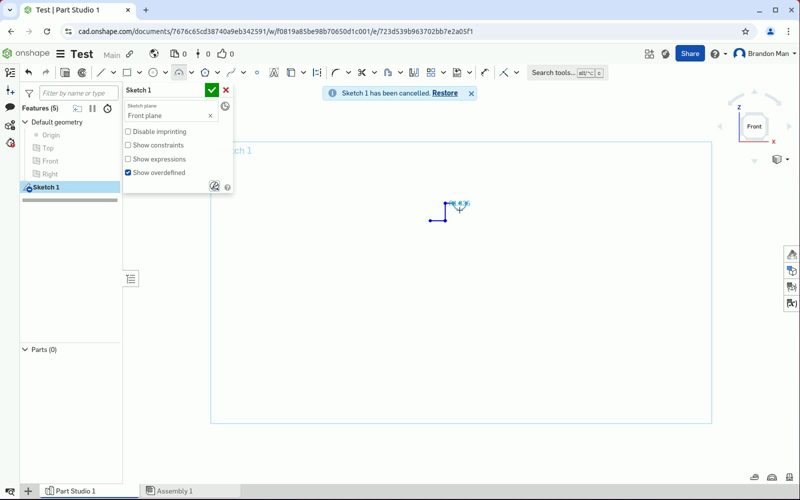
click(459, 209)
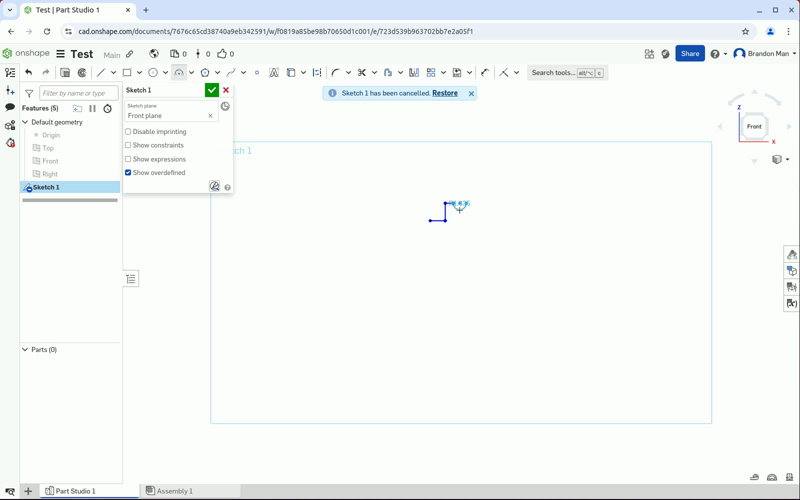
key_up(shift)
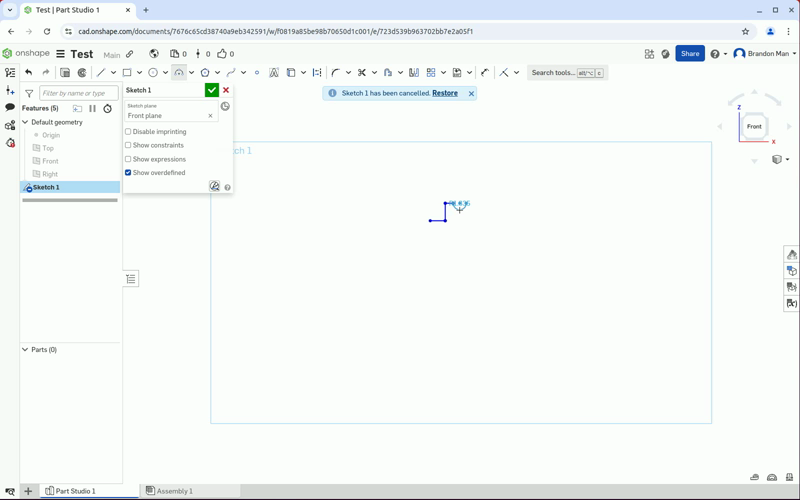
key(esc)
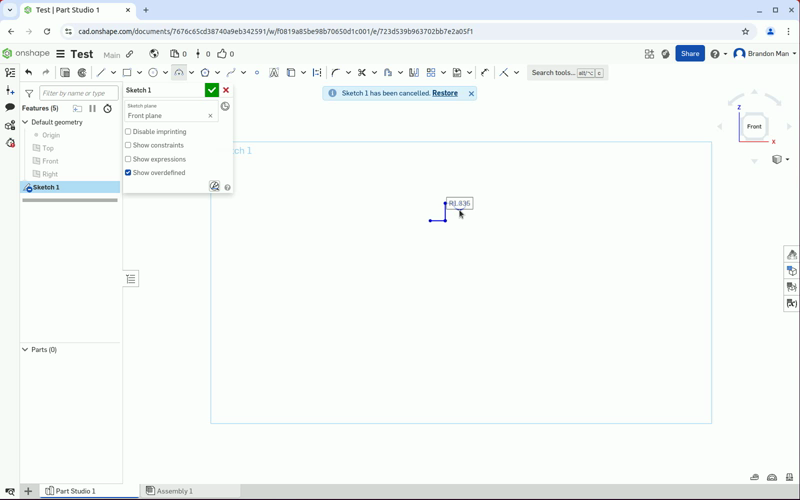
key(l)
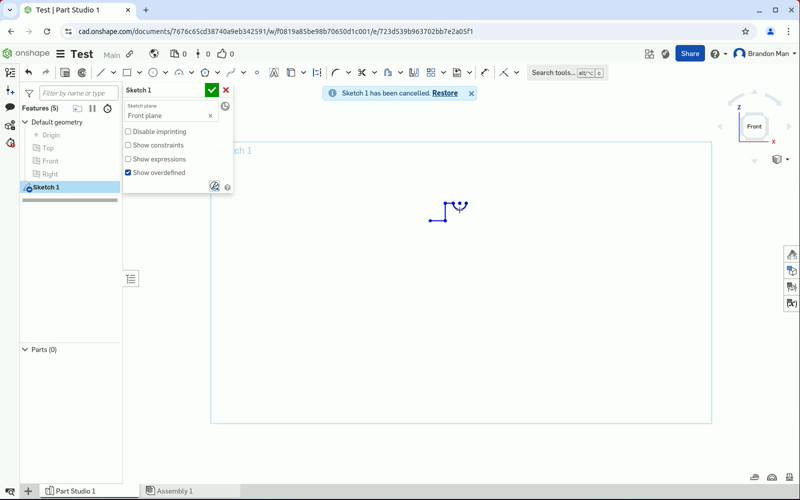
mouse_move(466, 203)
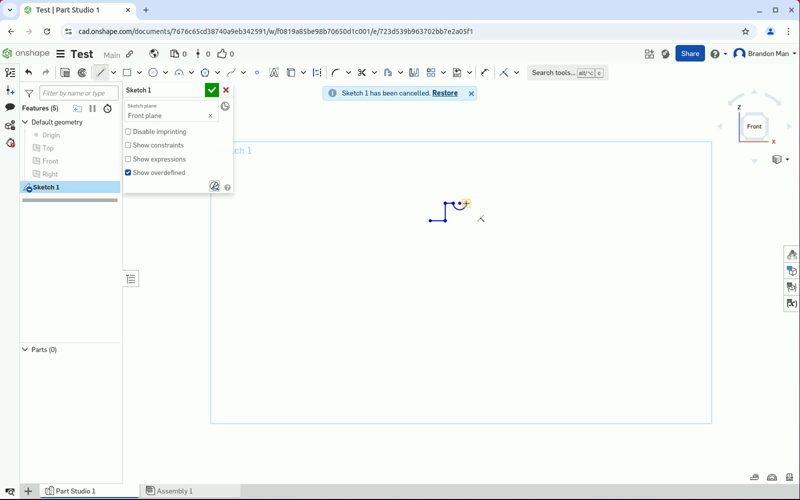
click(466, 203)
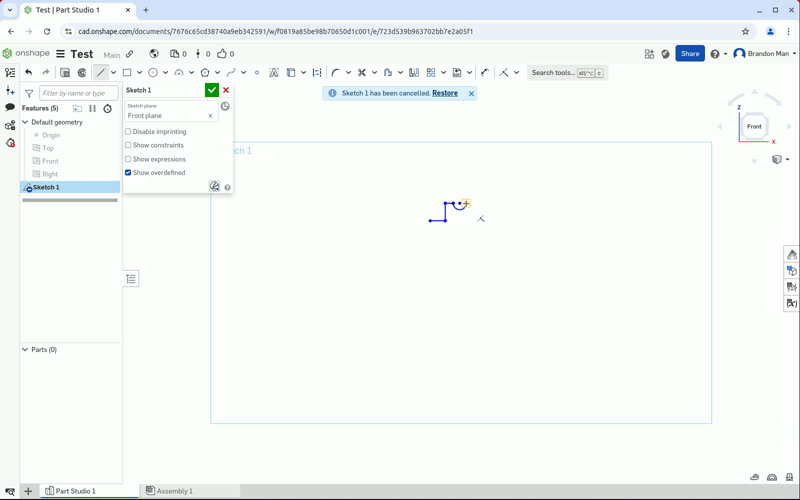
key_down(shift)
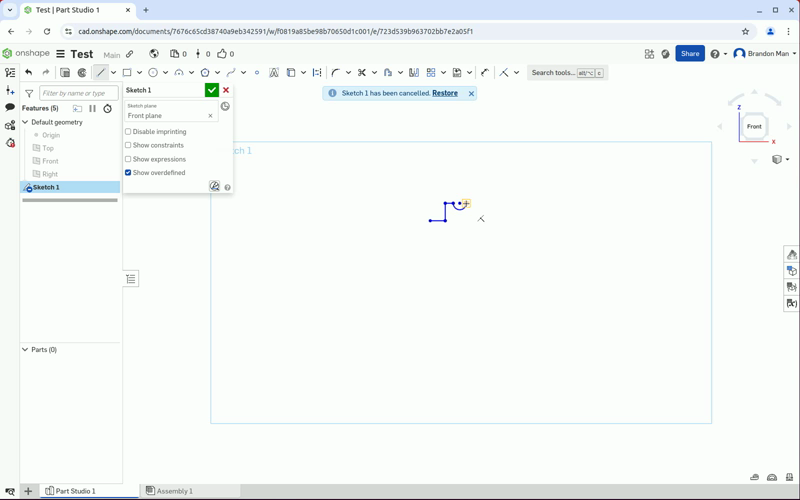
mouse_move(496, 203)
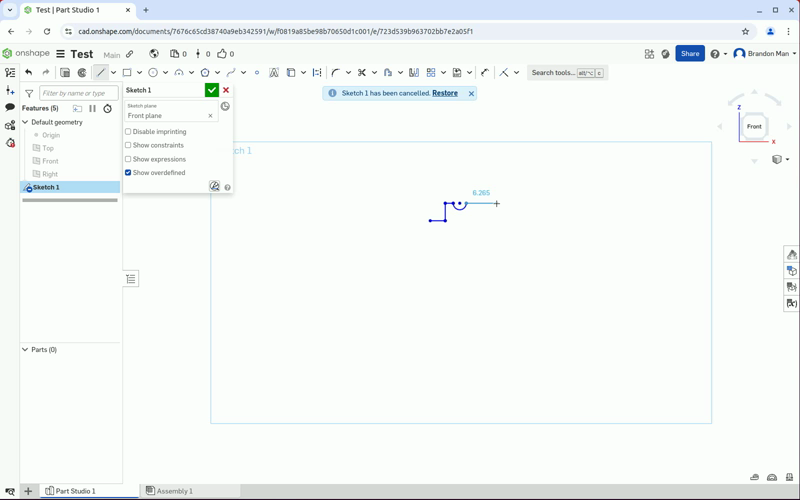
mouse_move(474, 203)
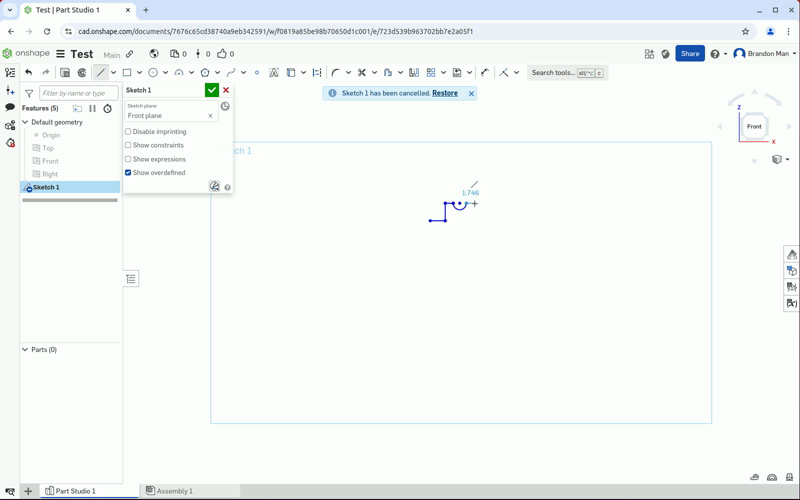
click(474, 203)
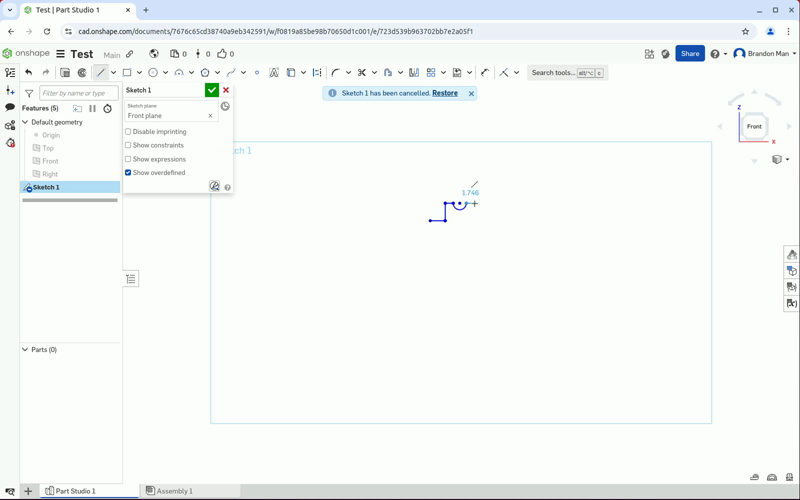
key_up(shift)
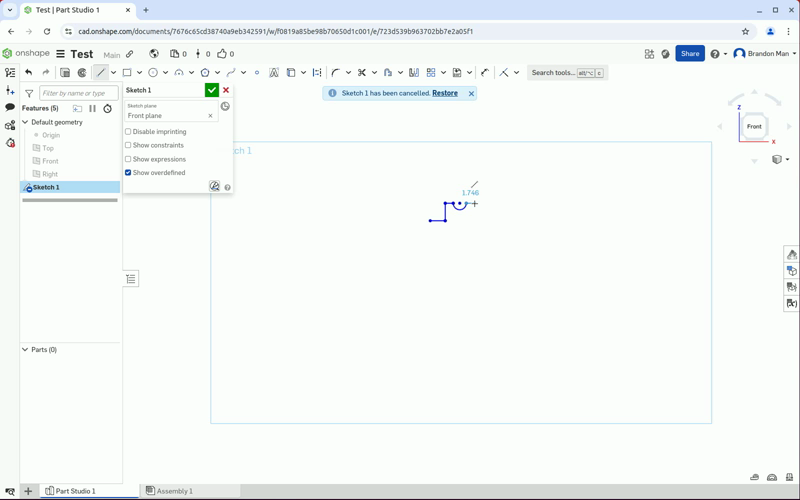
key_down(shift)
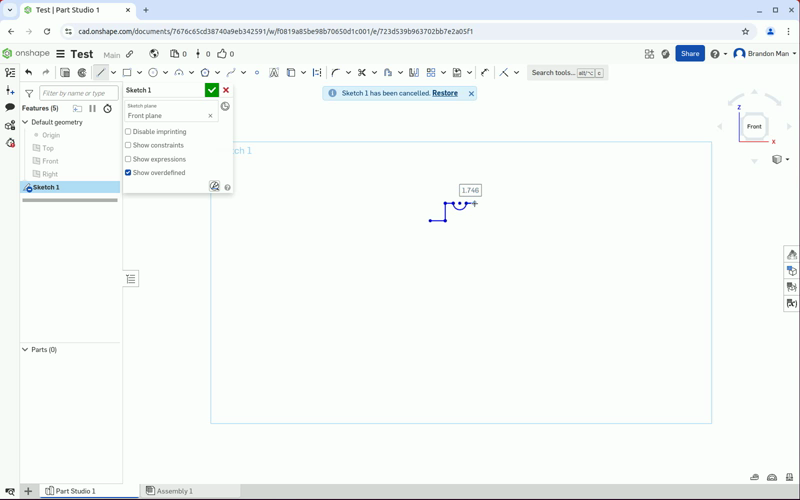
mouse_move(504, 203)
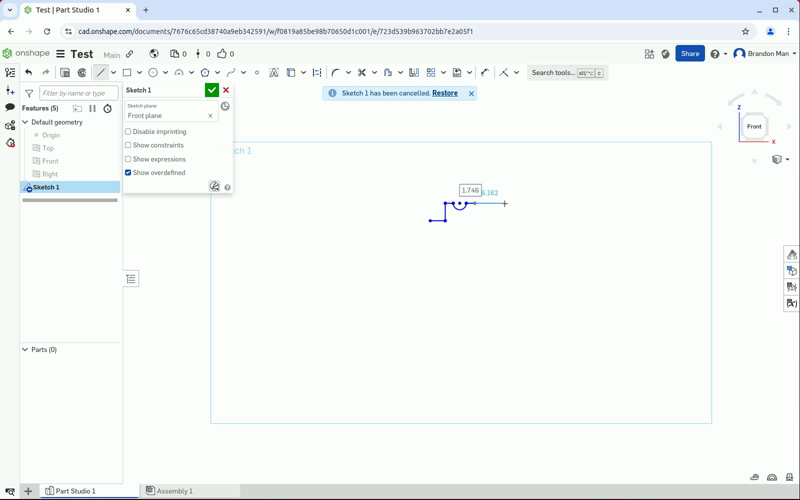
mouse_move(474, 220)
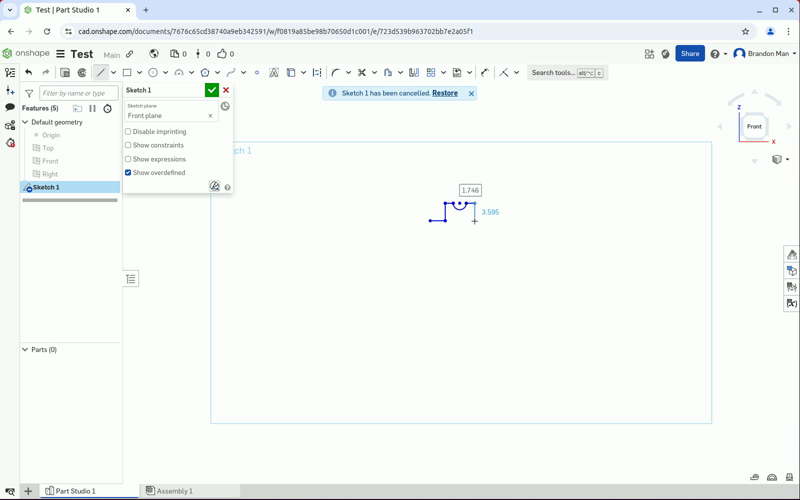
click(474, 220)
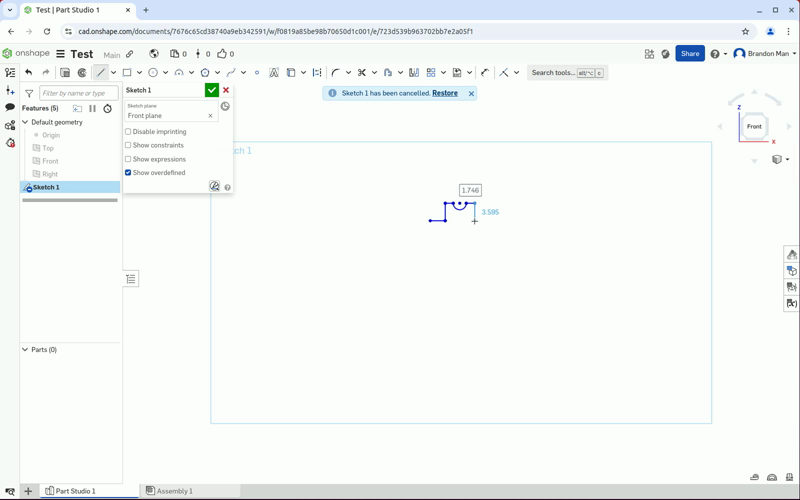
key_up(shift)
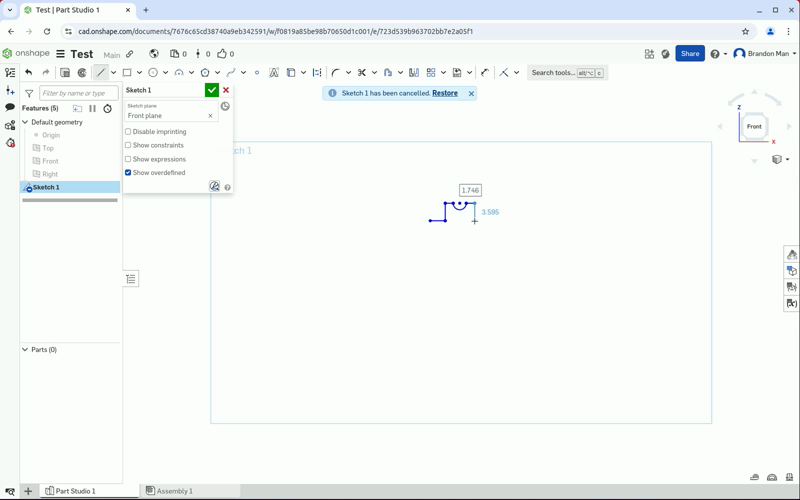
key_down(shift)
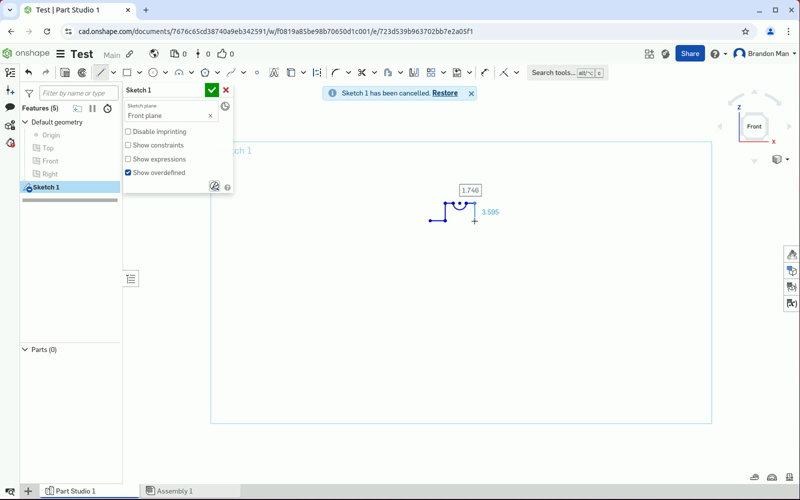
mouse_move(504, 220)
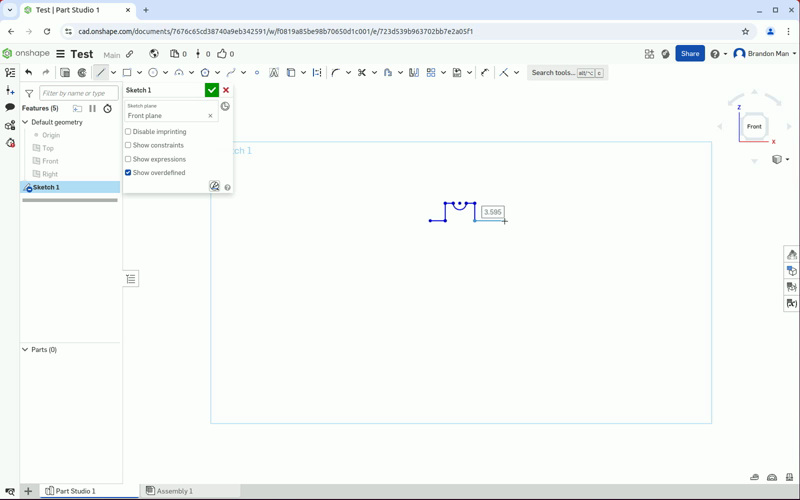
mouse_move(489, 220)
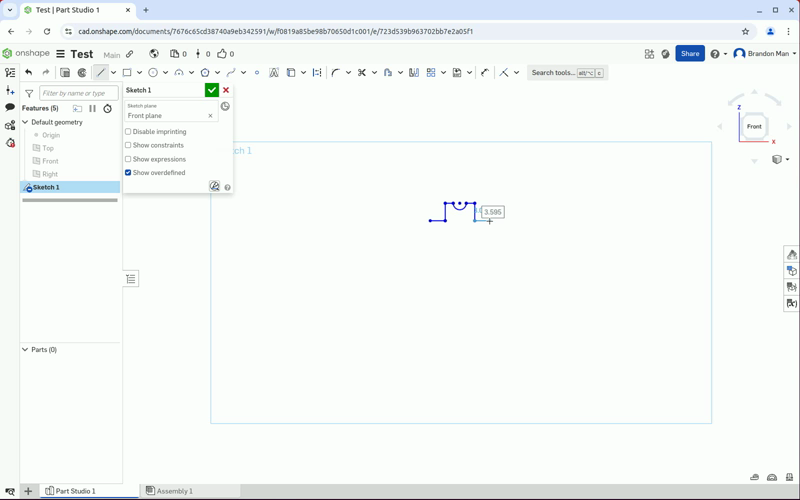
click(489, 220)
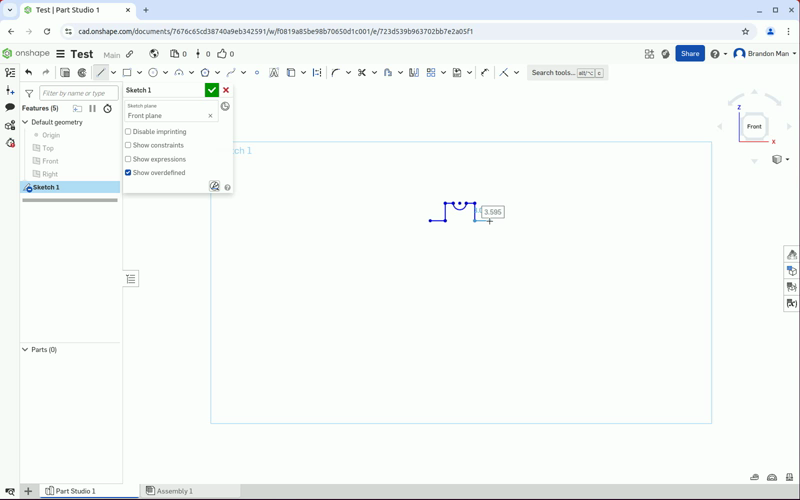
key_up(shift)
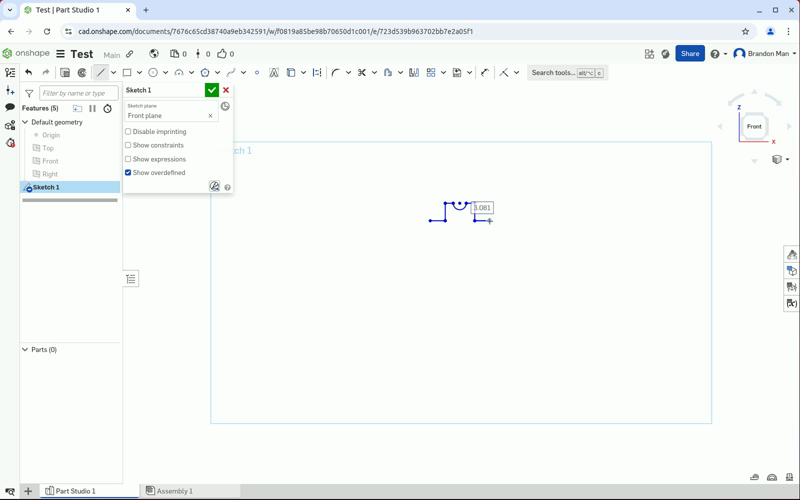
key_down(shift)
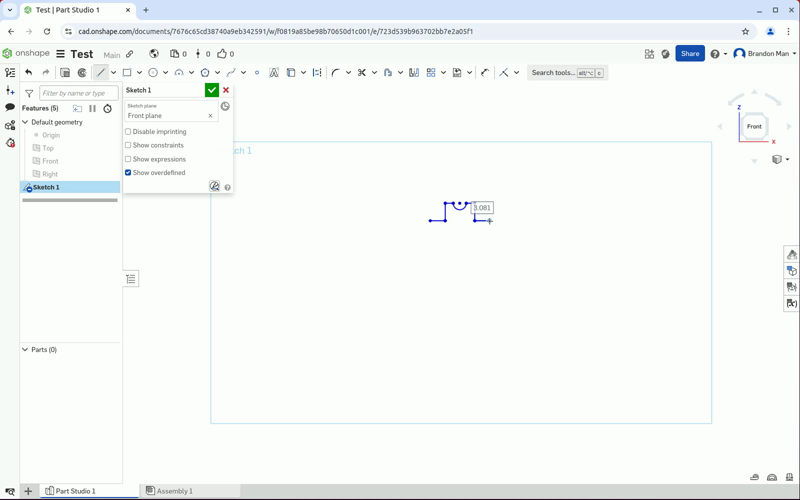
mouse_move(519, 220)
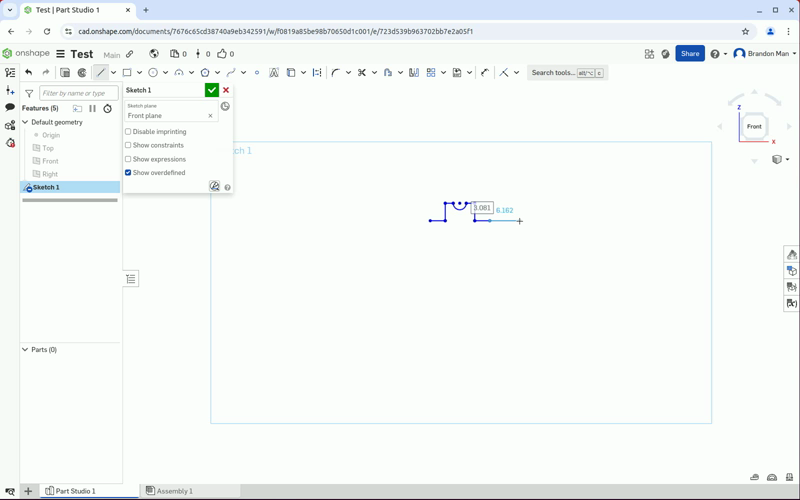
mouse_move(459, 169)
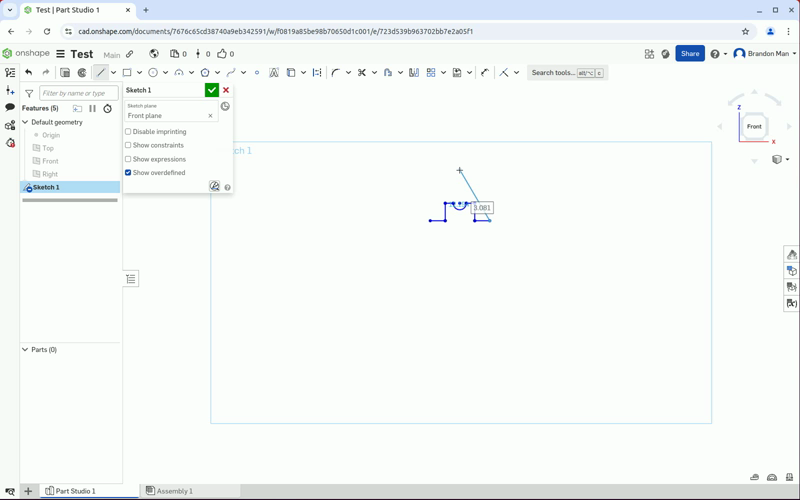
click(459, 169)
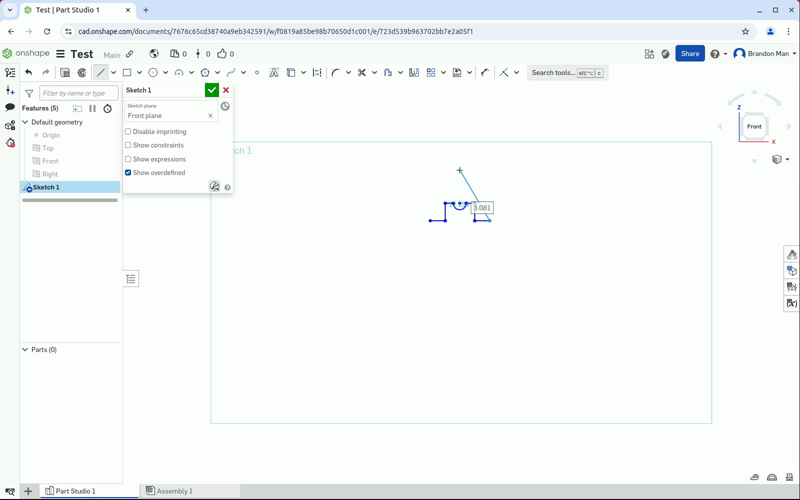
key_up(shift)
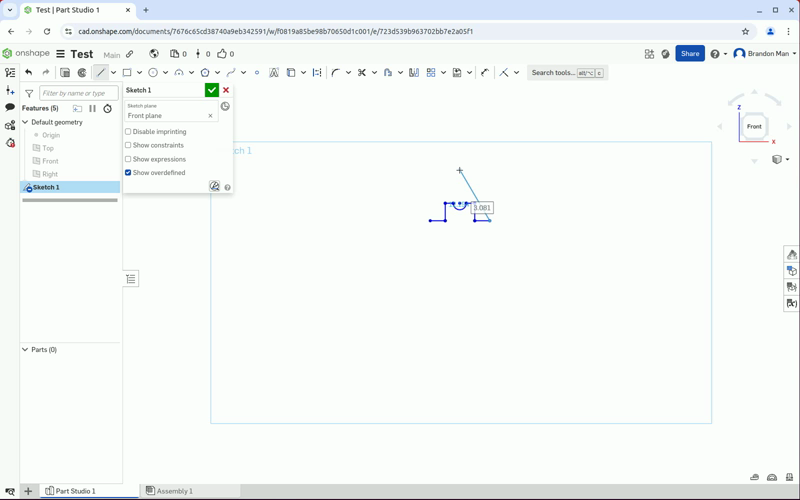
mouse_move(489, 169)
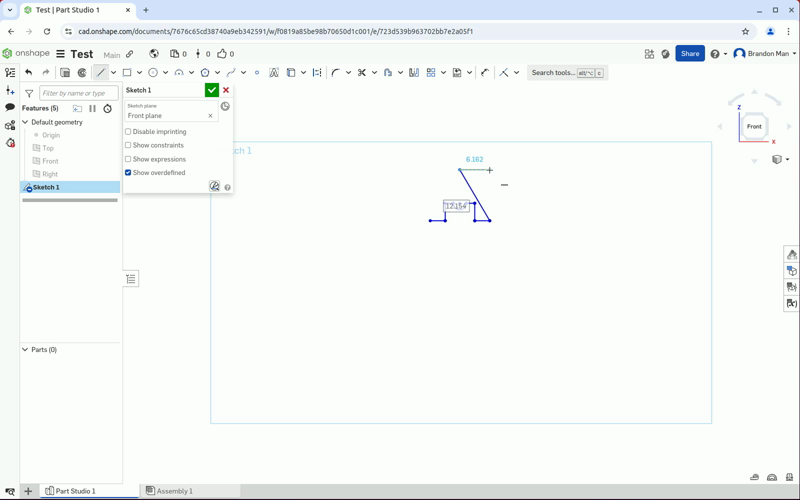
key_down(shift)
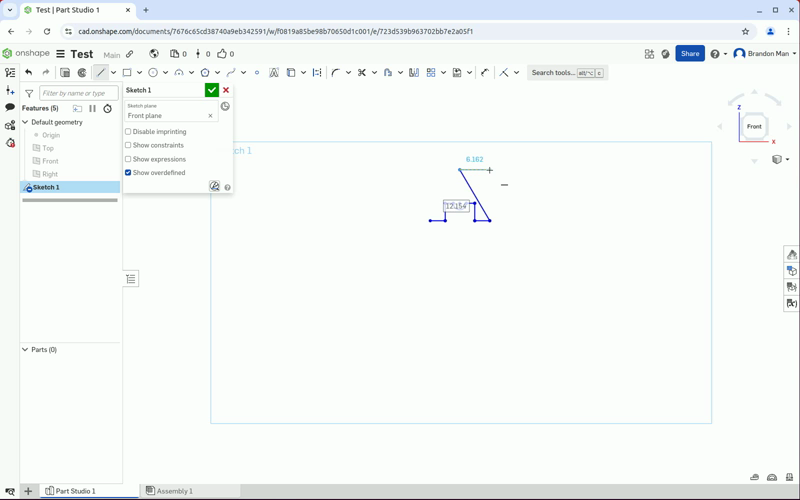
mouse_move(430, 220)
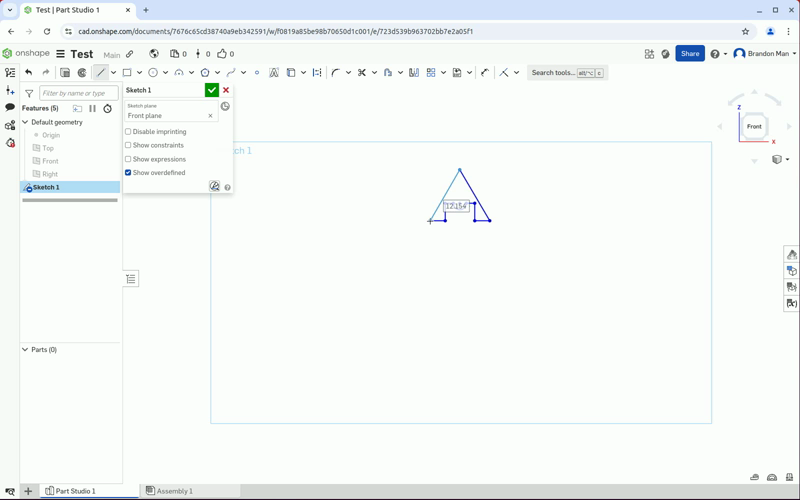
key_up(shift)
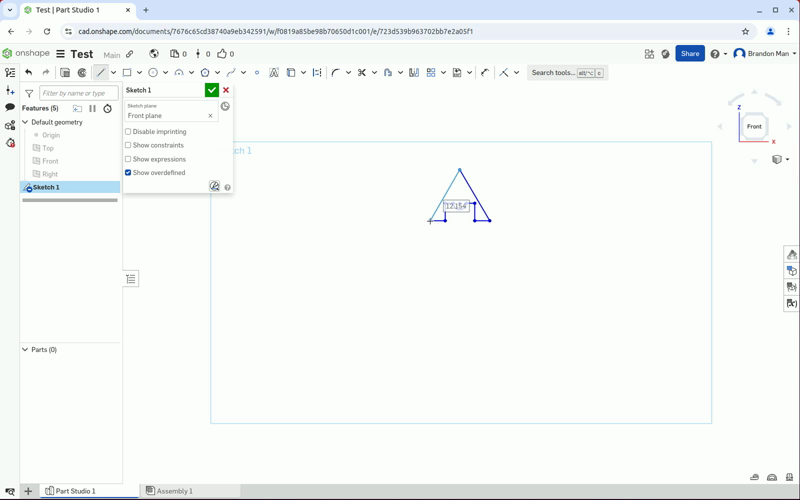
click(430, 220)
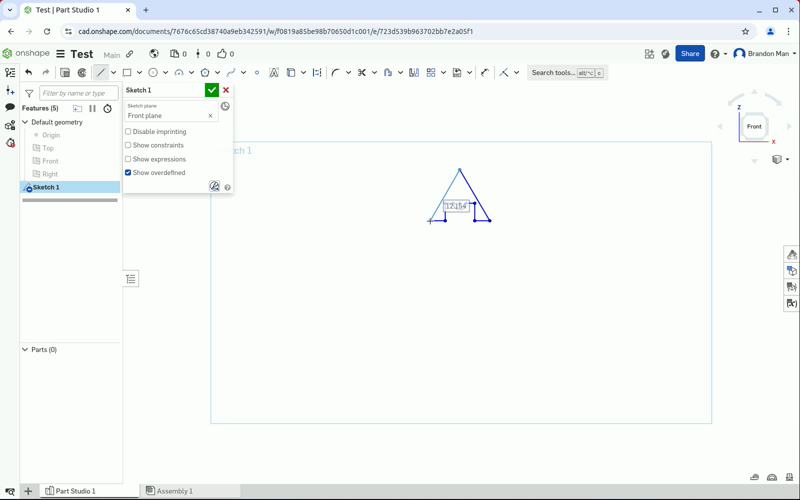
key(esc)
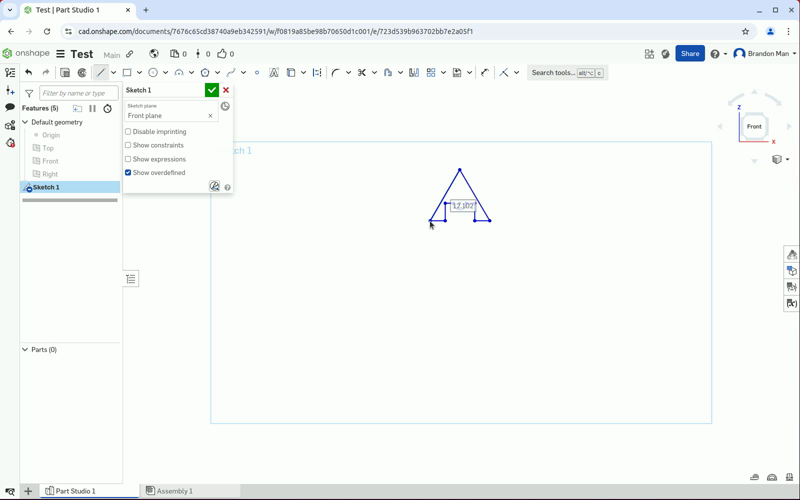
mouse_move(444, 211)
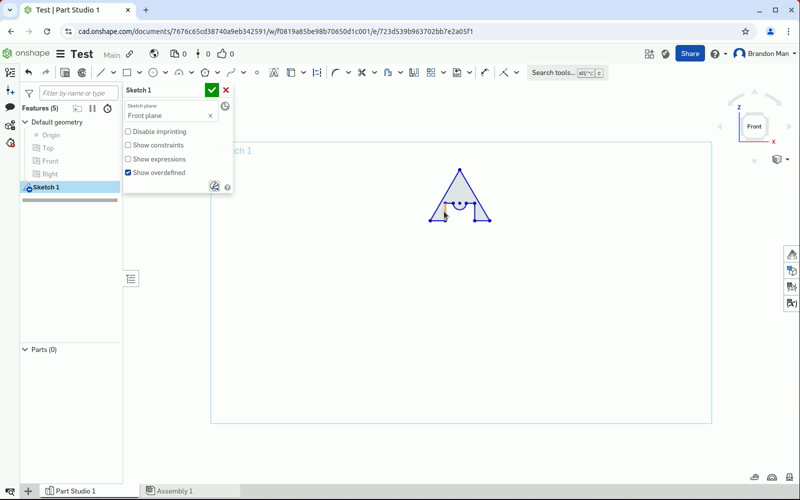
scroll(6)
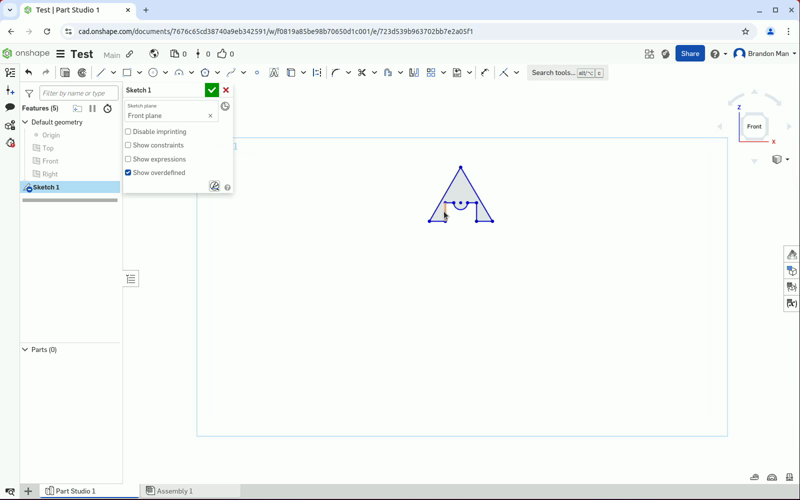
scroll(6)
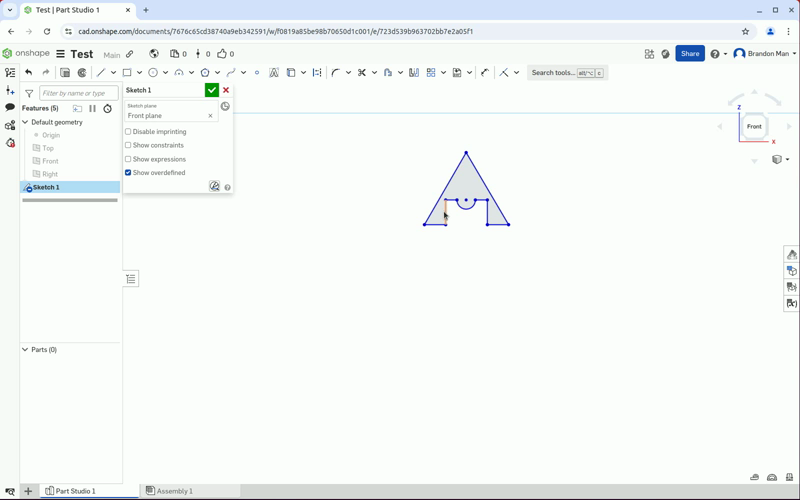
scroll(6)
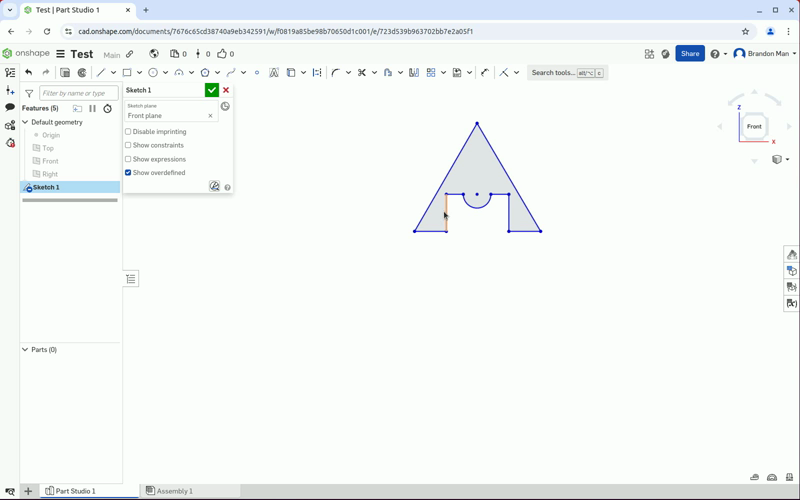
scroll(6)
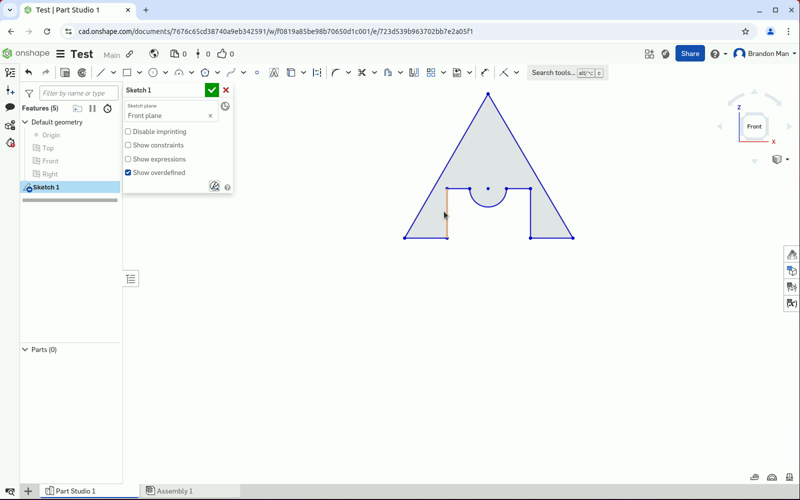
scroll(6)
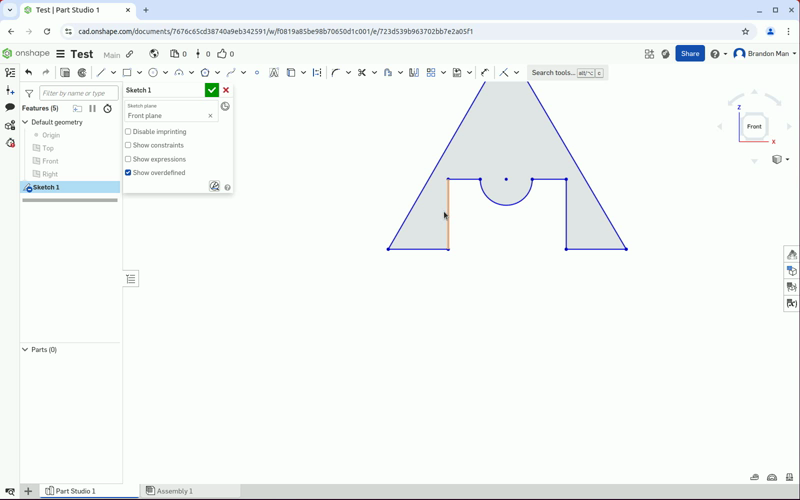
scroll(6)
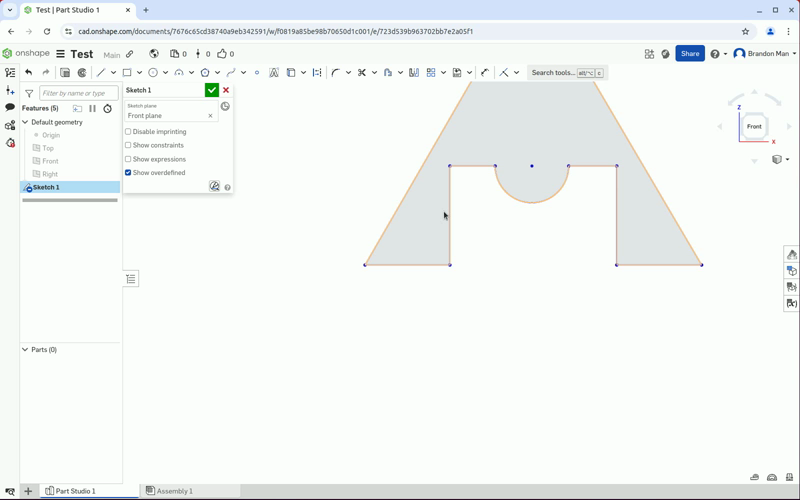
scroll(6)
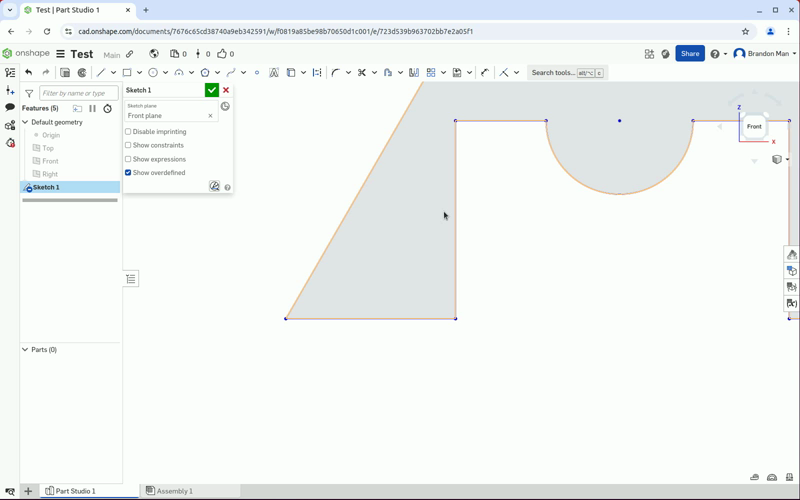
click(444, 211)
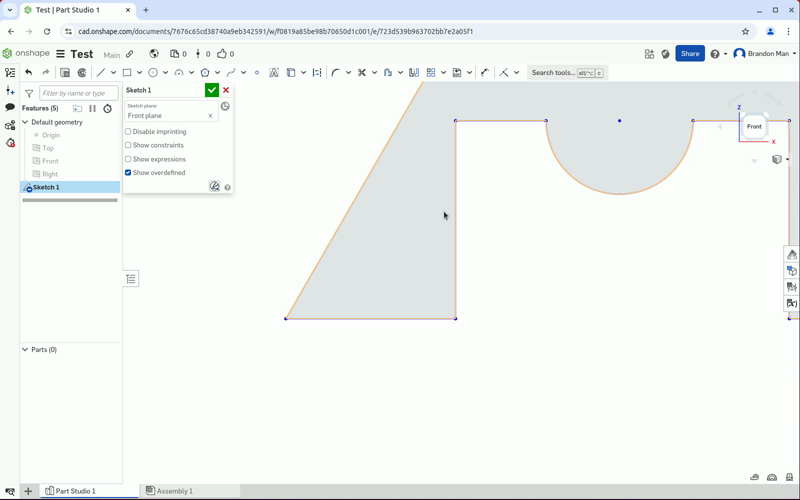
scroll(-6)
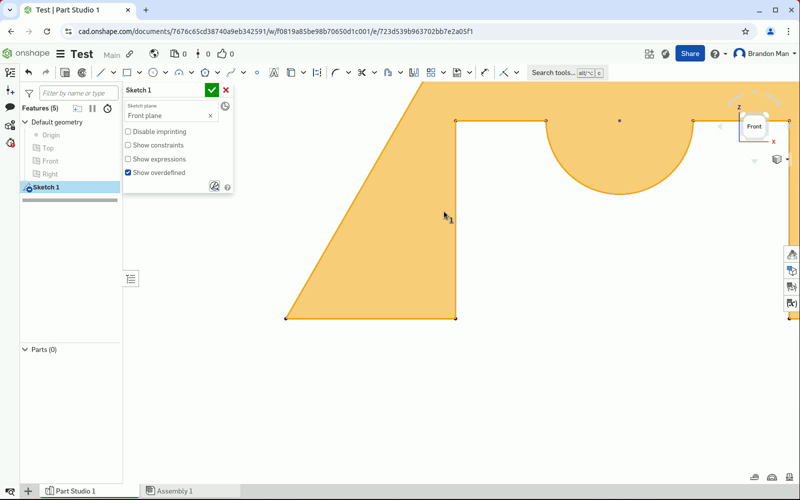
scroll(-6)
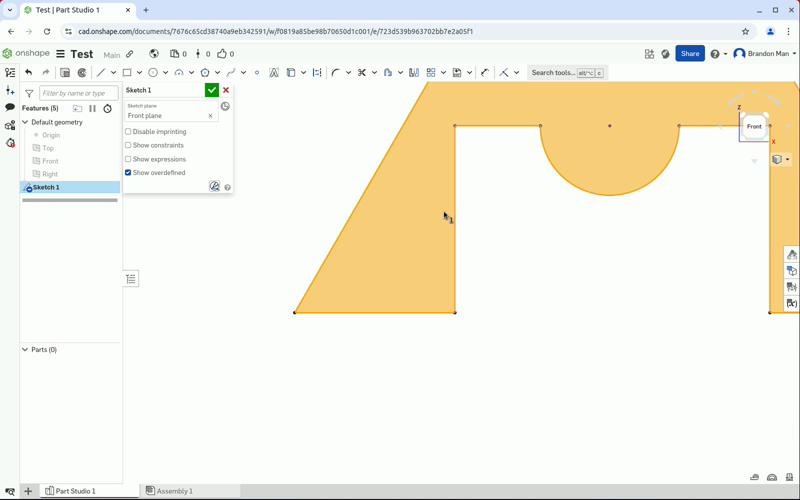
scroll(-6)
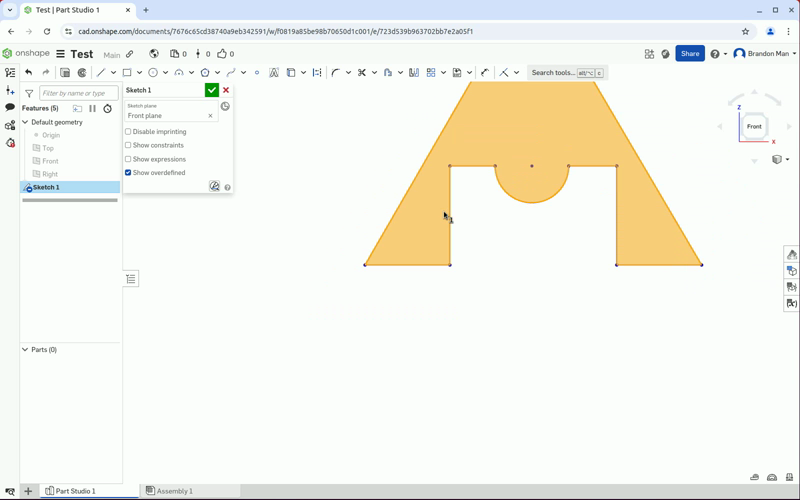
scroll(-6)
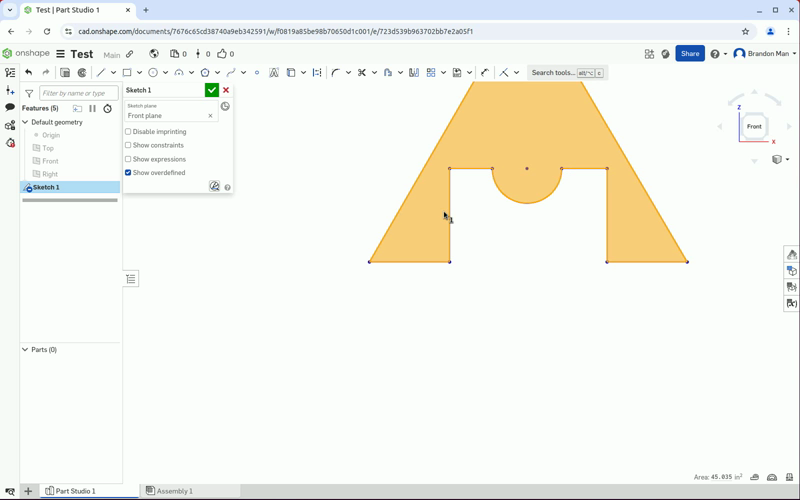
scroll(-6)
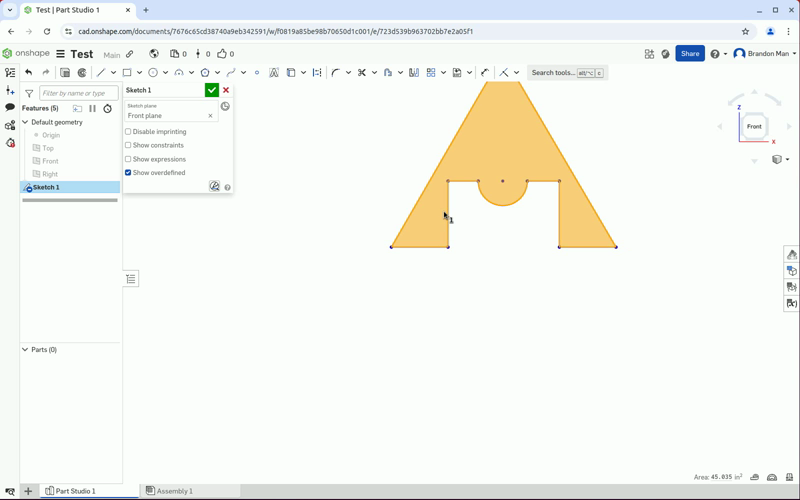
scroll(-6)
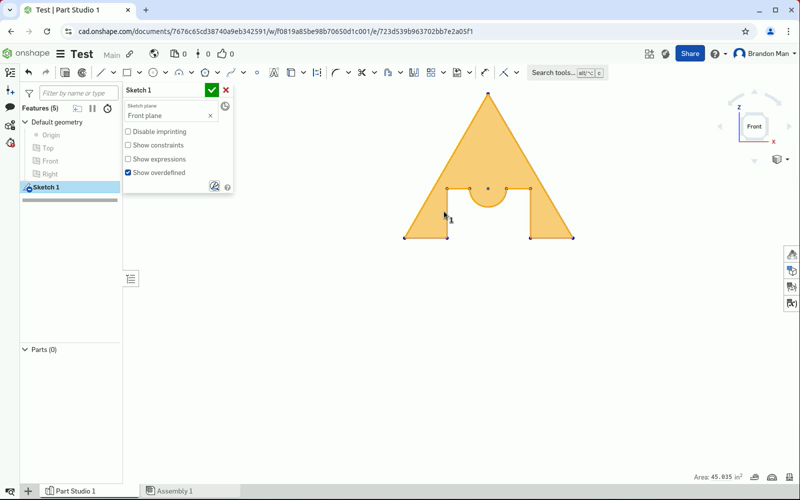
scroll(-6)
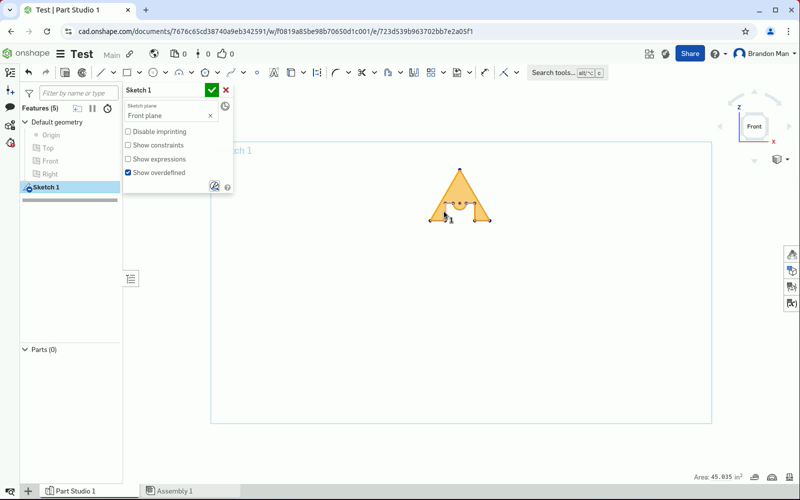
mouse_move(73, 352)
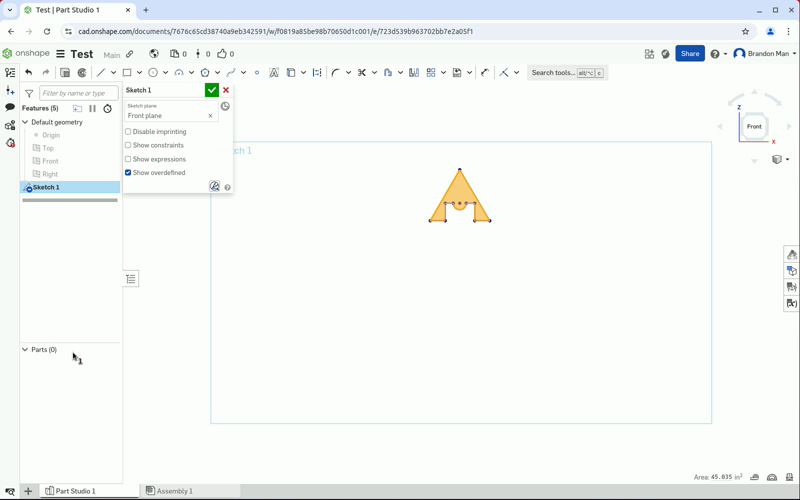
key(shift+y)
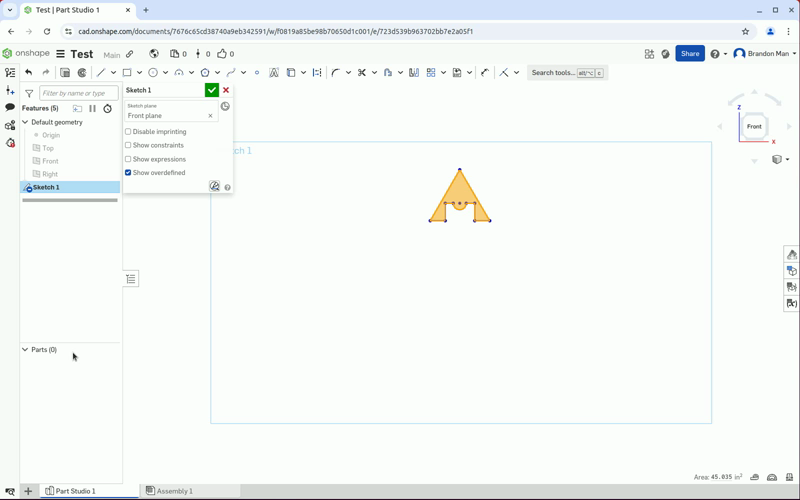
key(shift+e)
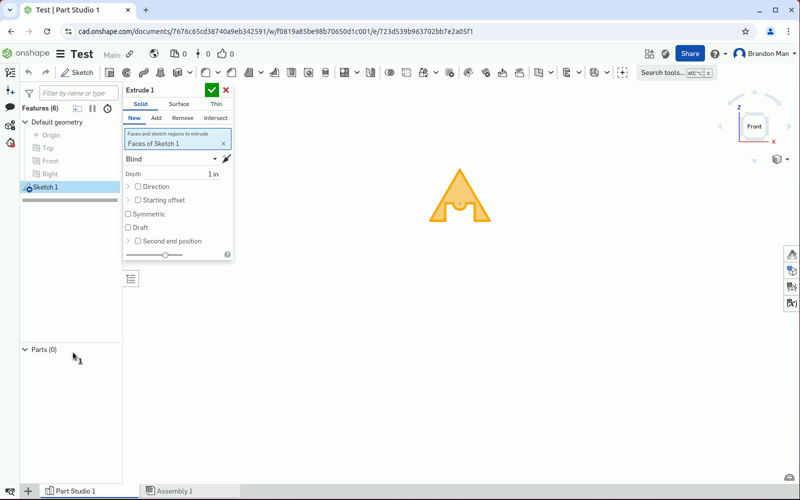
mouse_move(143, 106)
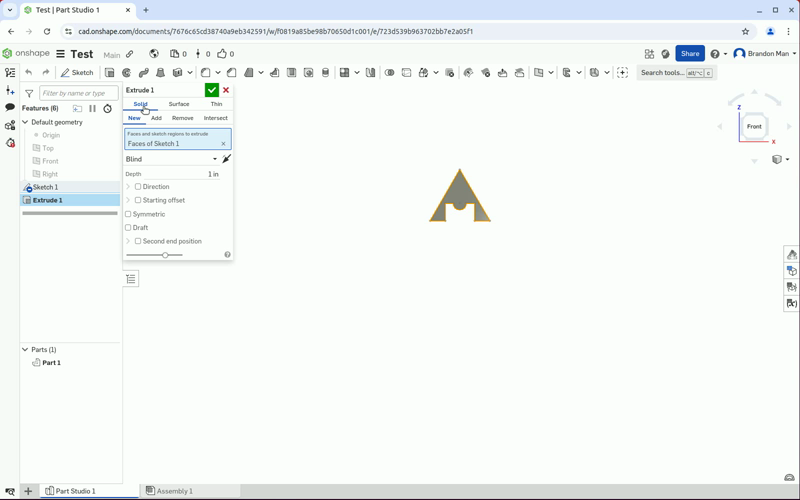
click(143, 106)
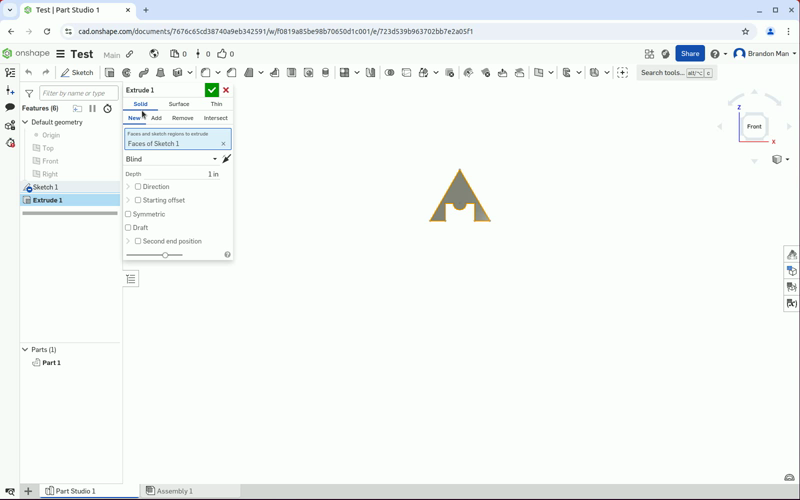
mouse_move(137, 120)
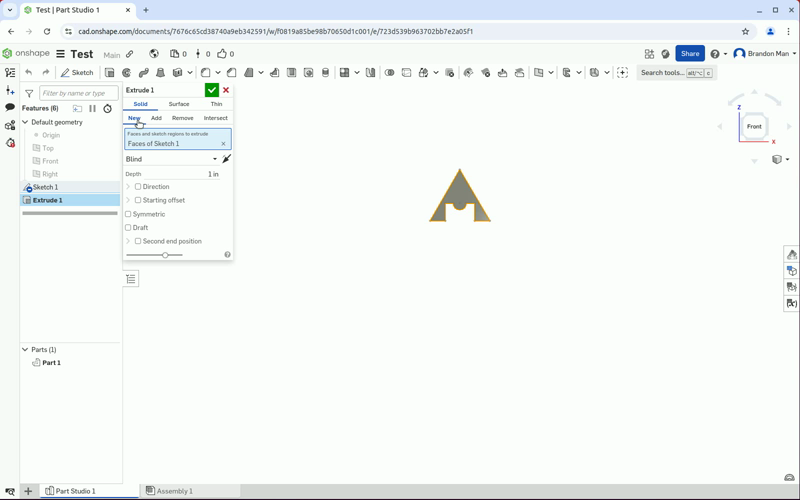
click(137, 120)
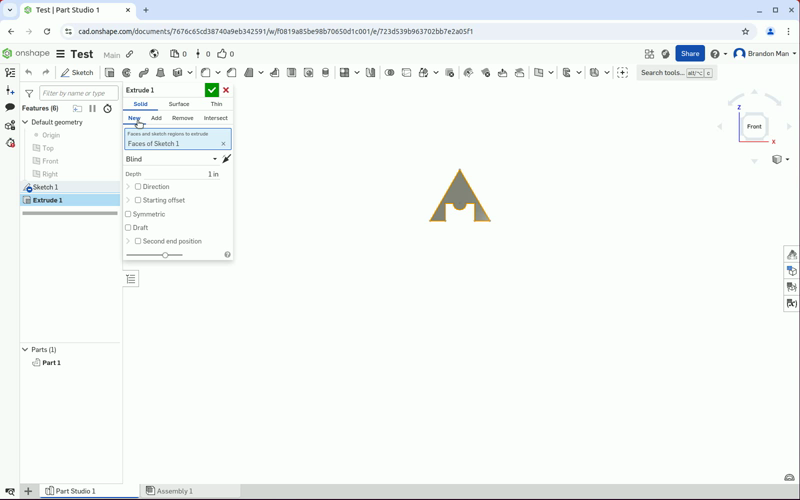
key(tab, 4)
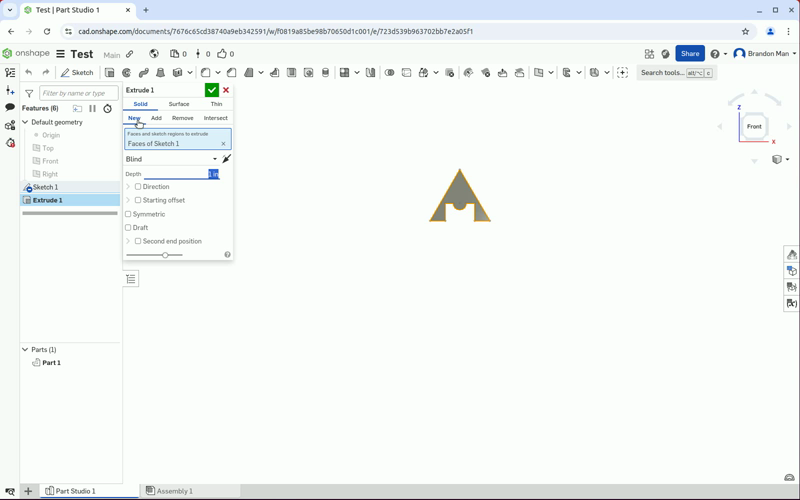
text(6.018)
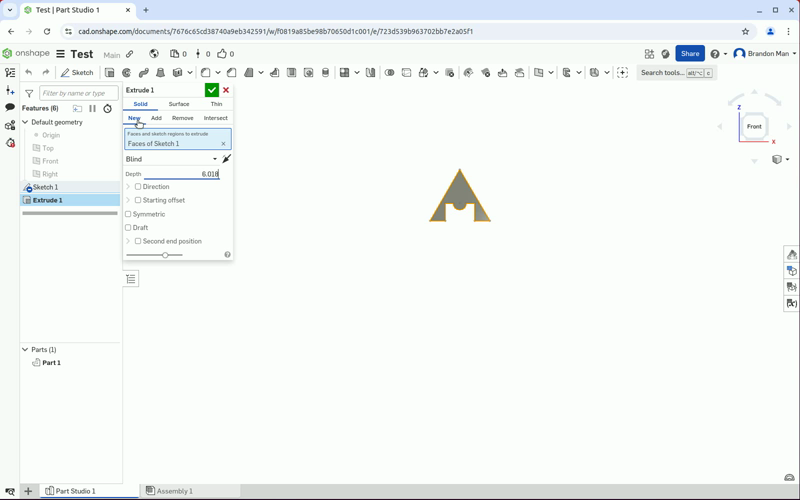
key(enter)
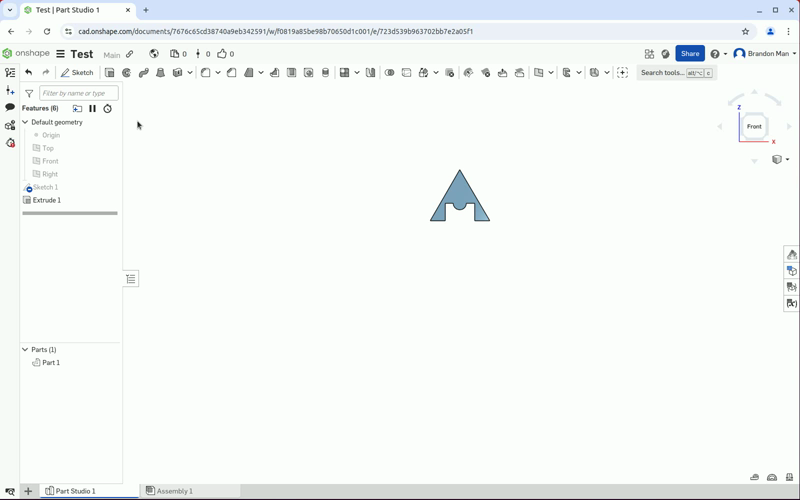
key(shift+h)
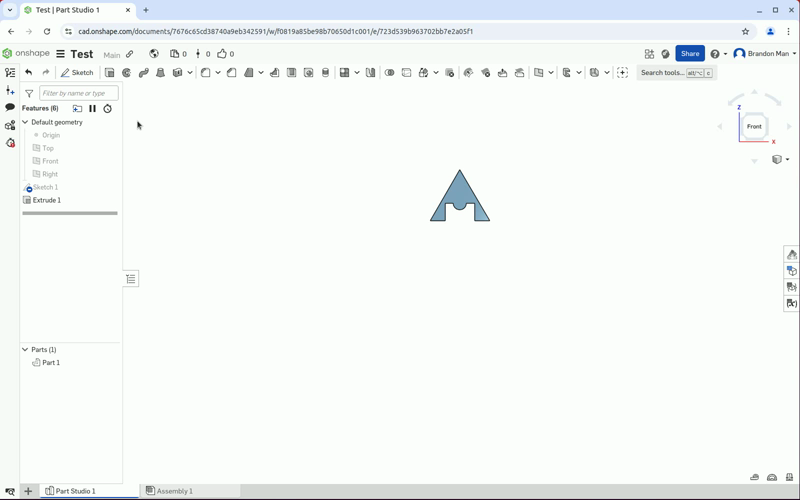
key(shift+h)
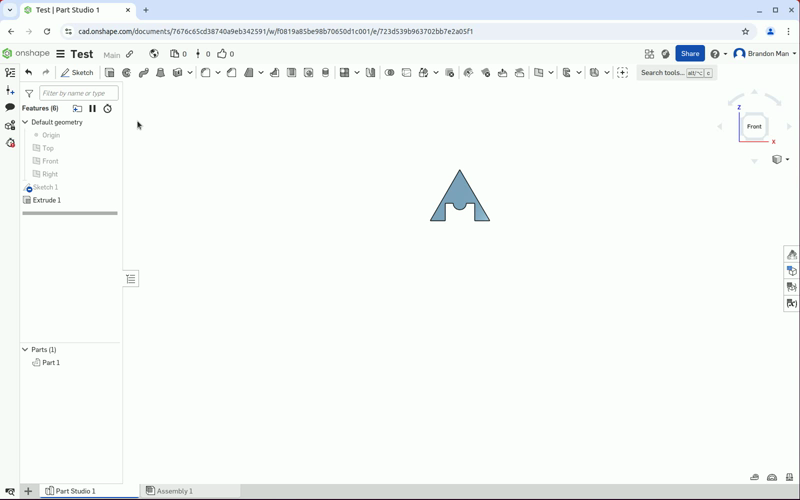
mouse_move(73, 189)
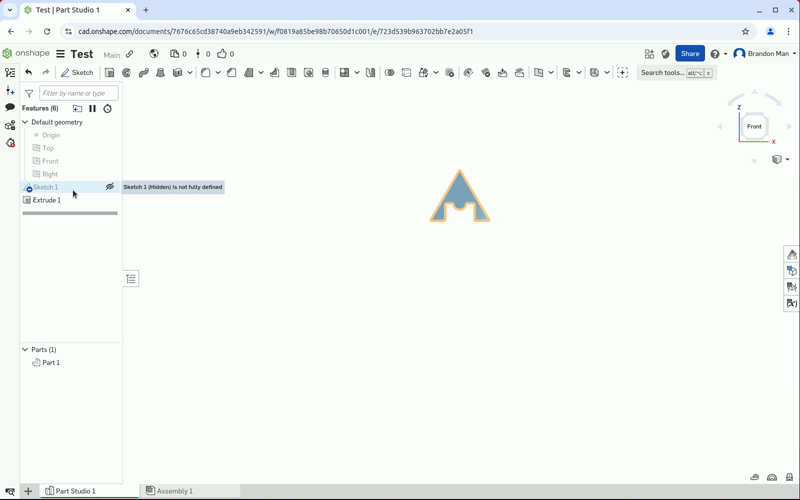
click(73, 189)
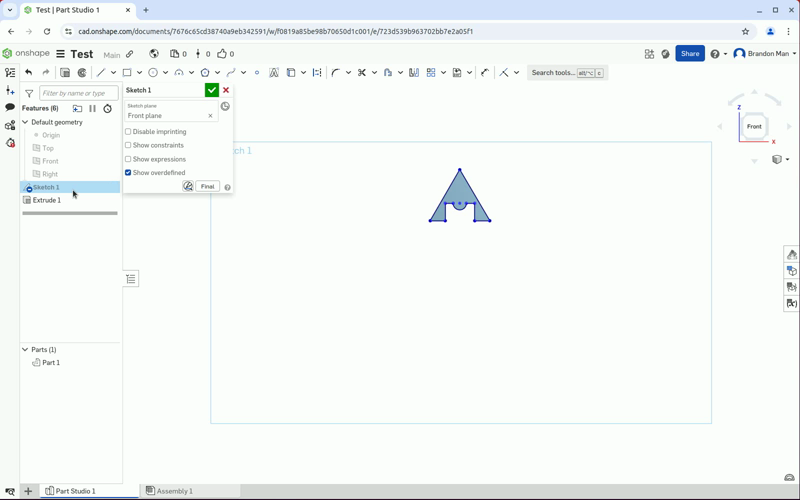
mouse_move(229, 92)
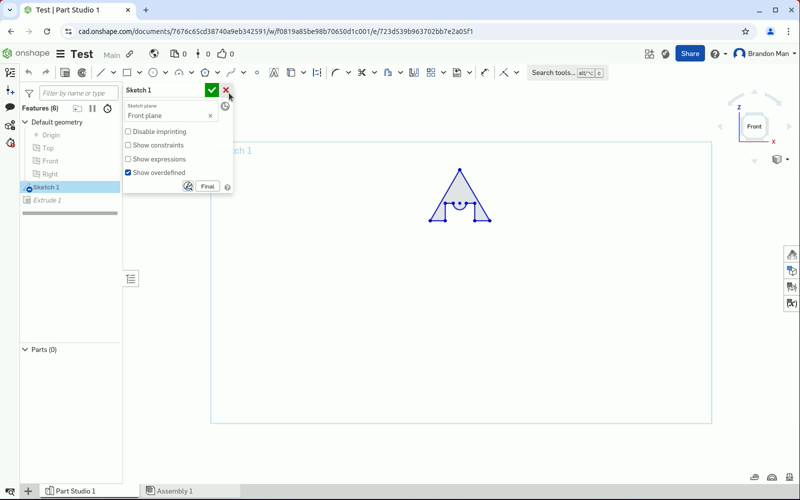
click(229, 92)
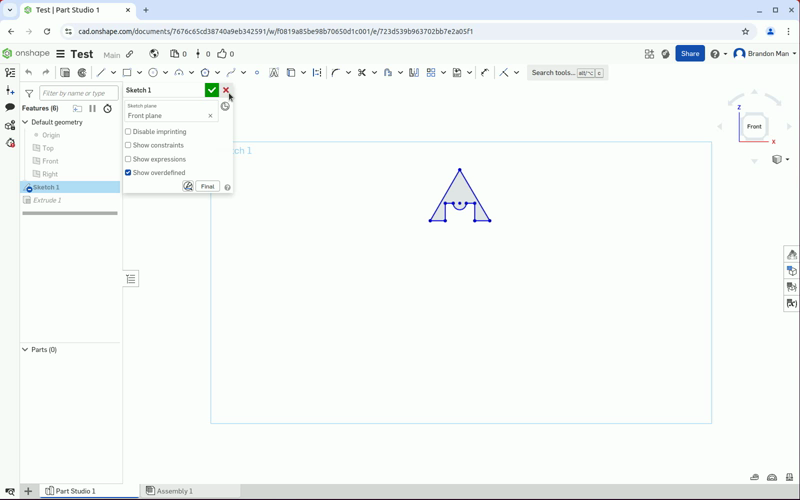
key(shift+s)
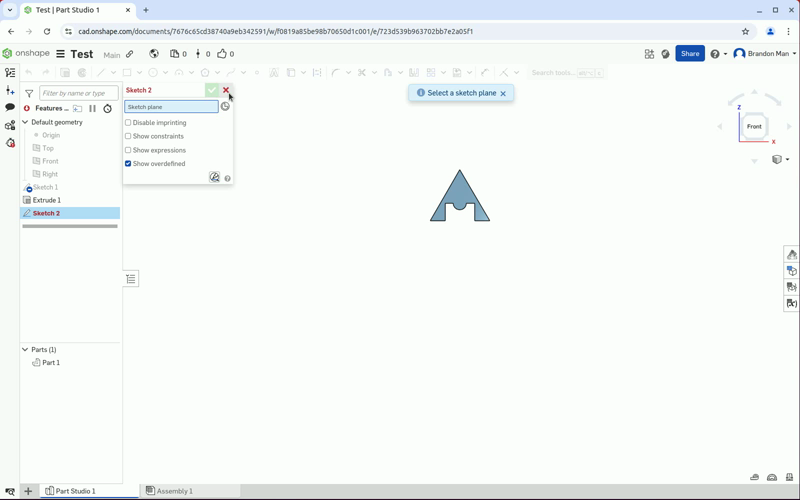
mouse_move(73, 163)
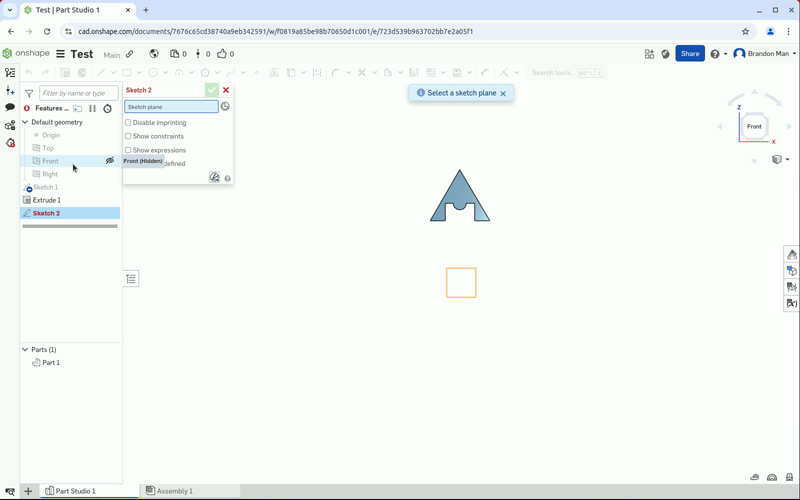
click(73, 163)
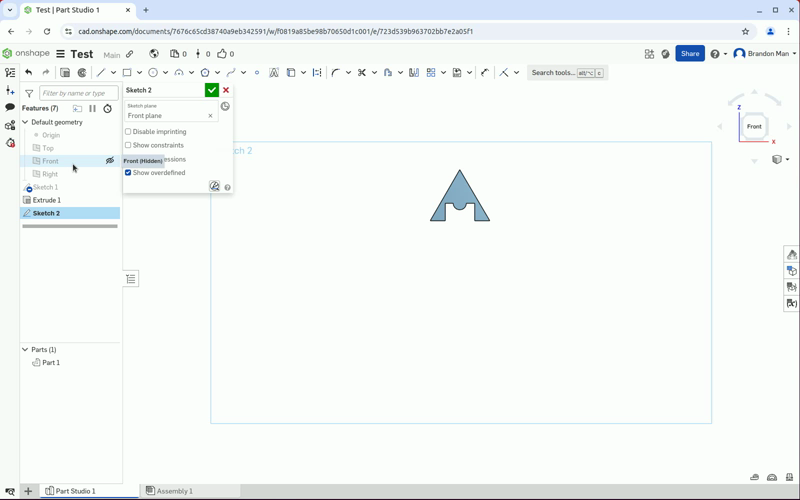
mouse_move(73, 352)
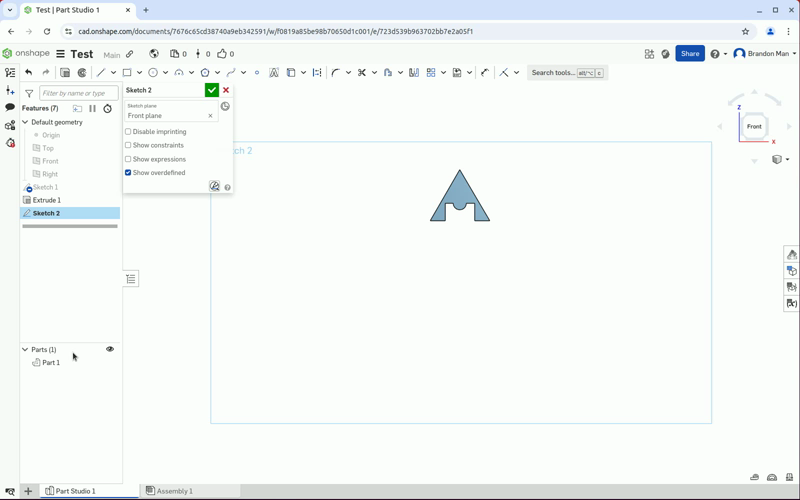
key(y)
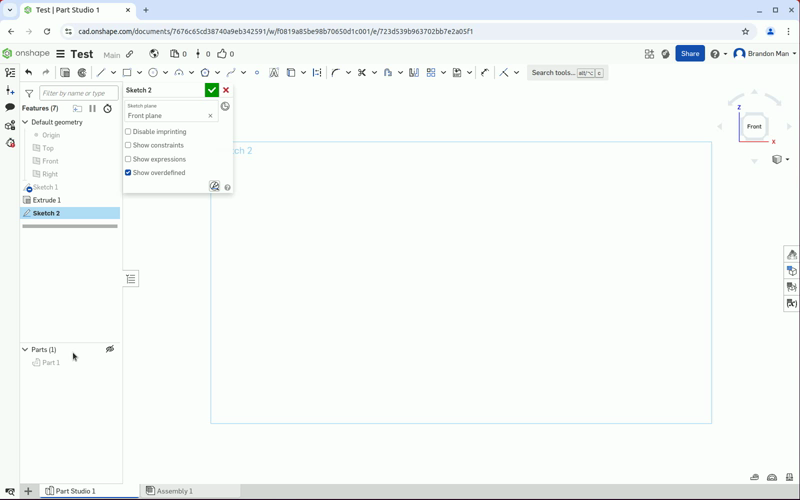
key(l)
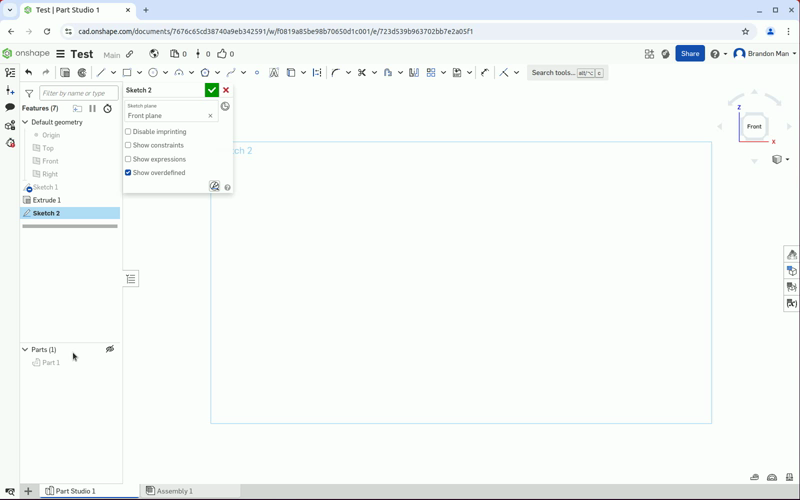
key_down(shift)
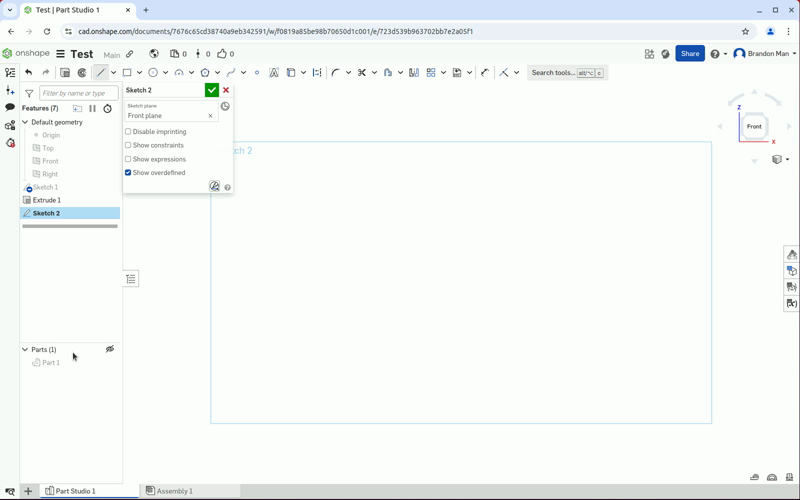
mouse_move(445, 320)
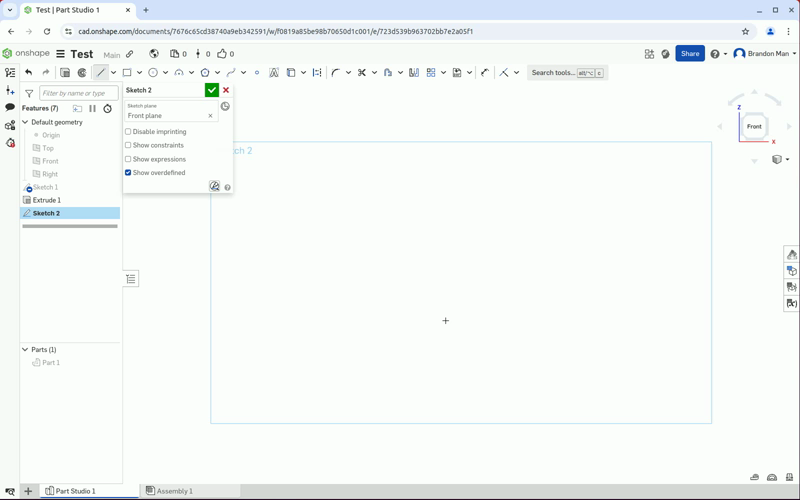
click(445, 320)
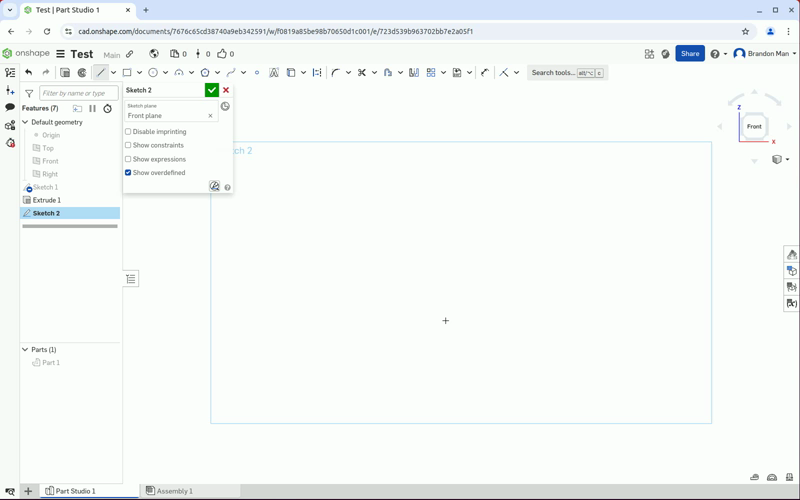
key_up(shift)
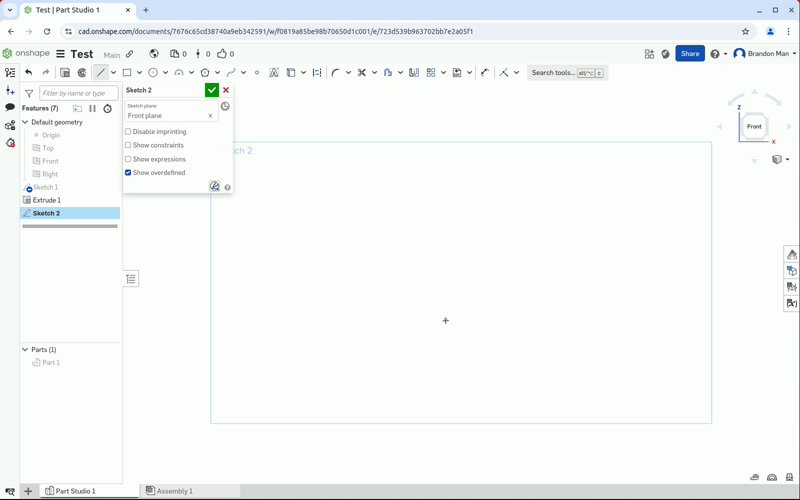
key_down(shift)
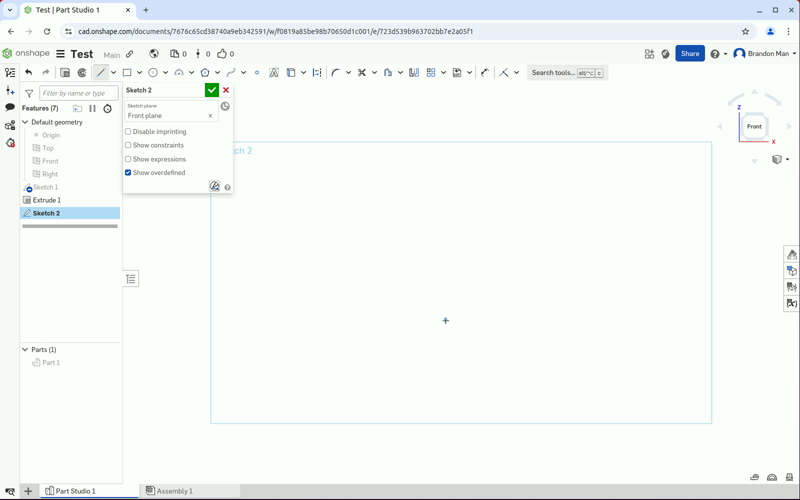
mouse_move(475, 320)
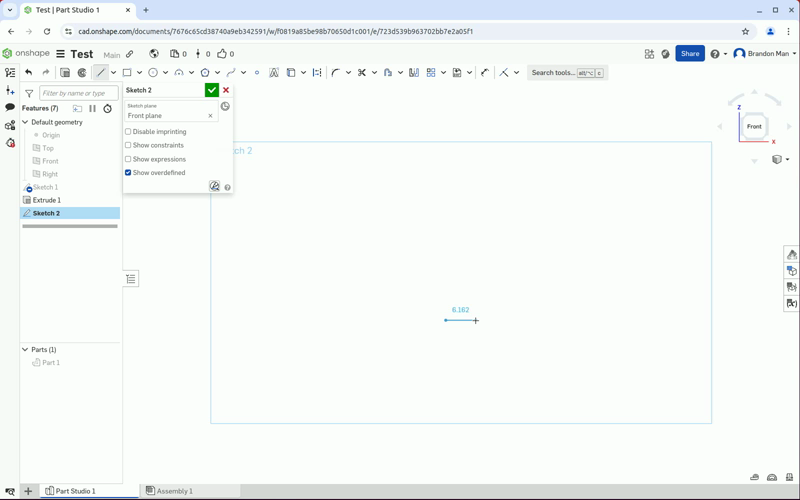
mouse_move(461, 309)
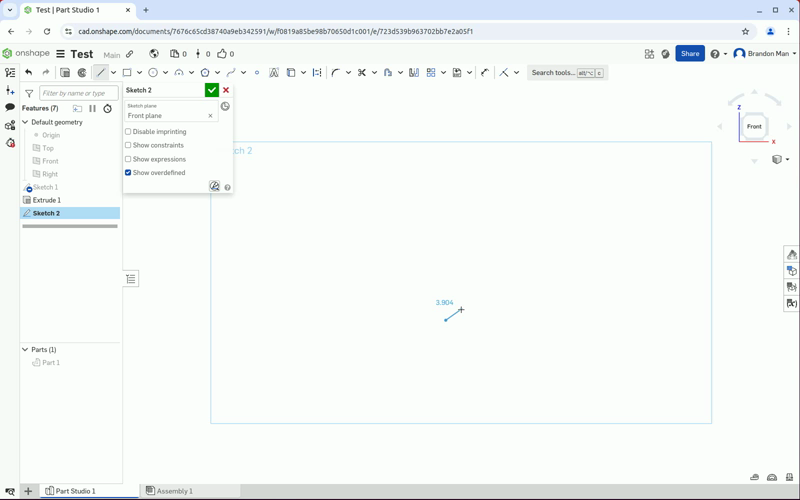
click(461, 309)
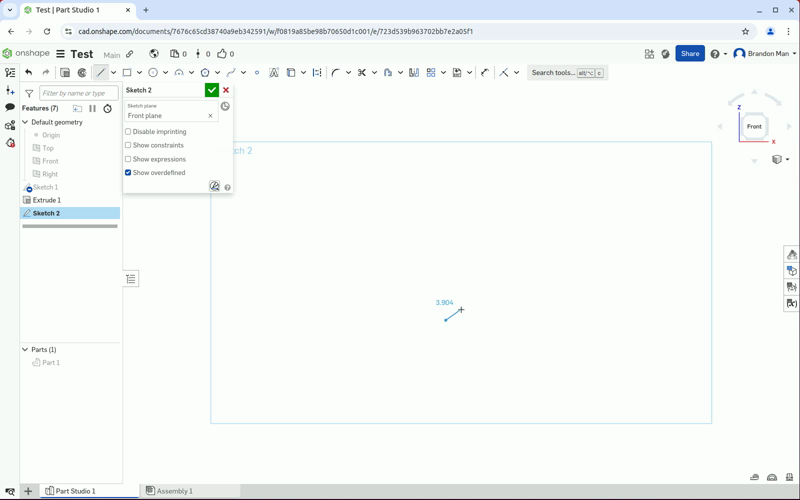
key_up(shift)
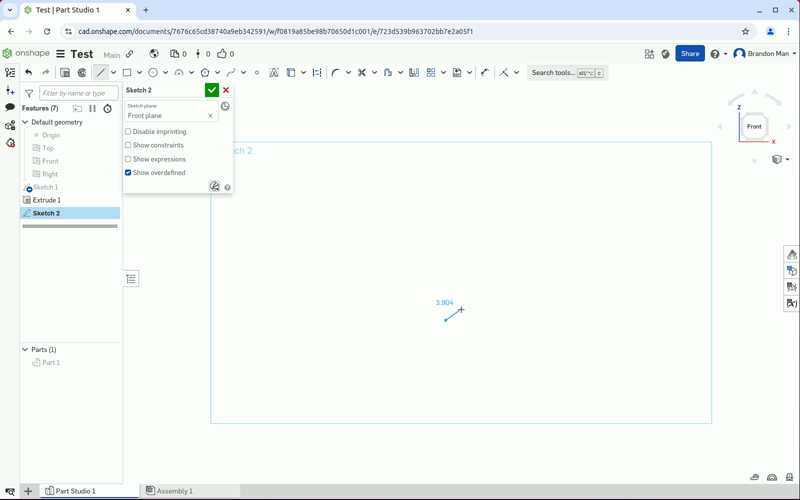
key_down(shift)
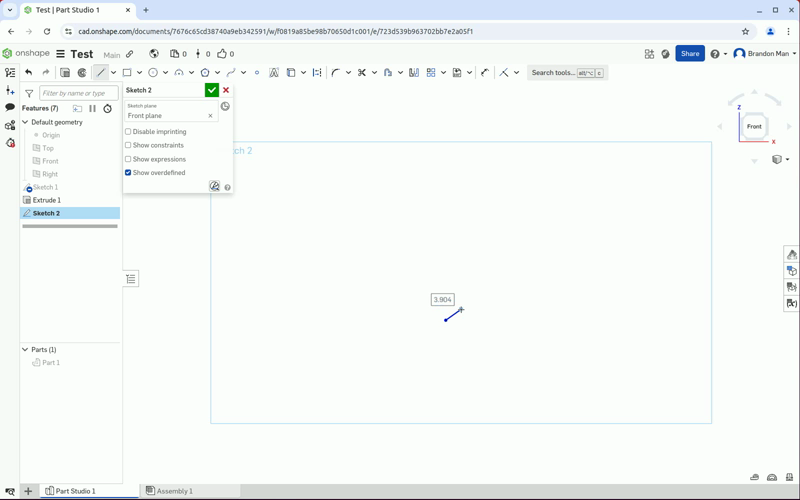
mouse_move(491, 309)
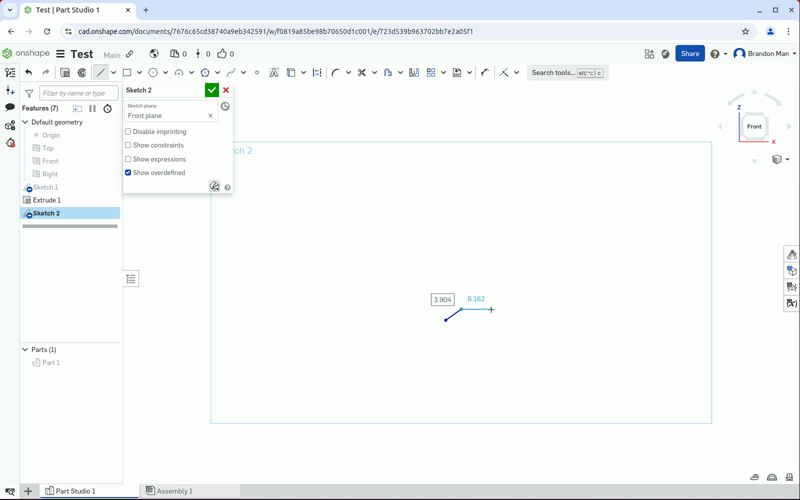
mouse_move(474, 319)
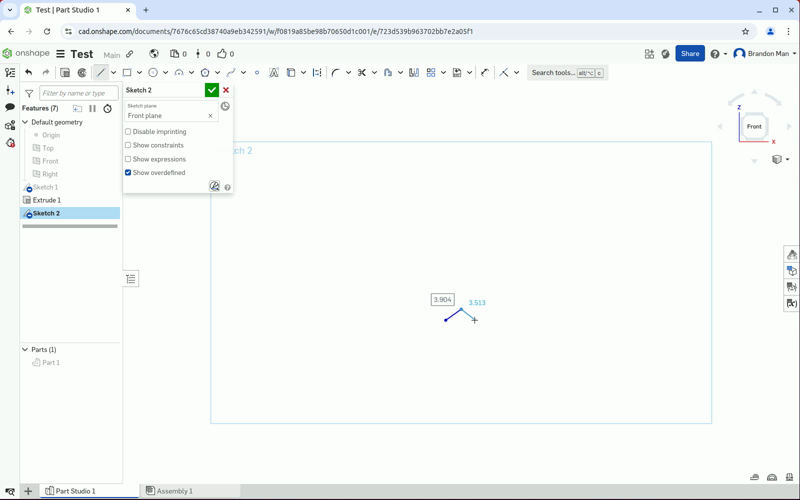
click(474, 319)
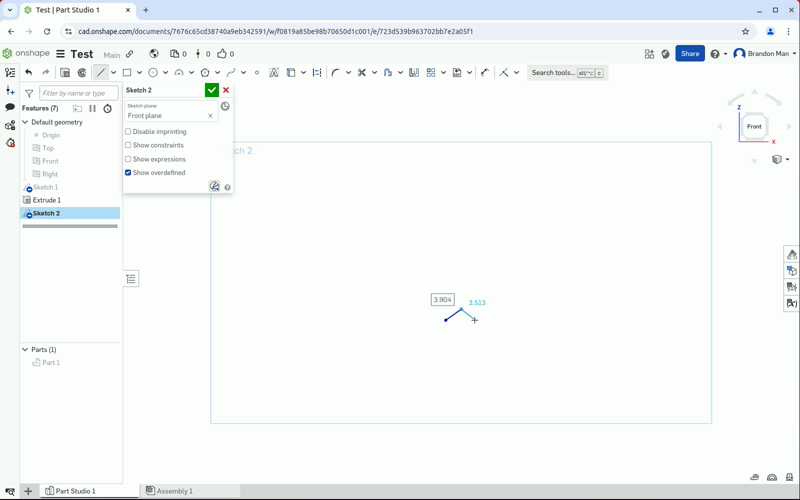
key_up(shift)
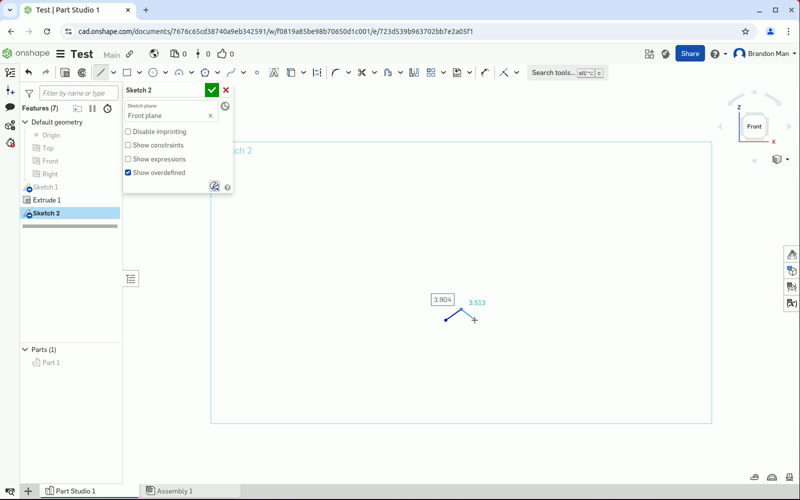
key_down(shift)
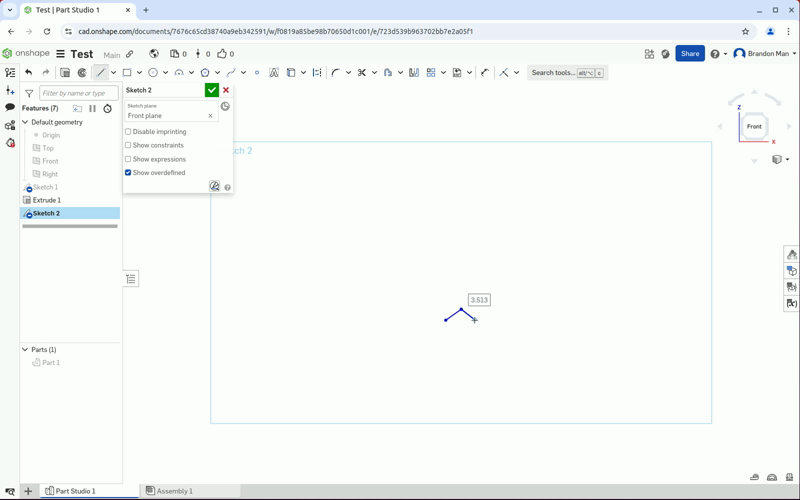
mouse_move(474, 220)
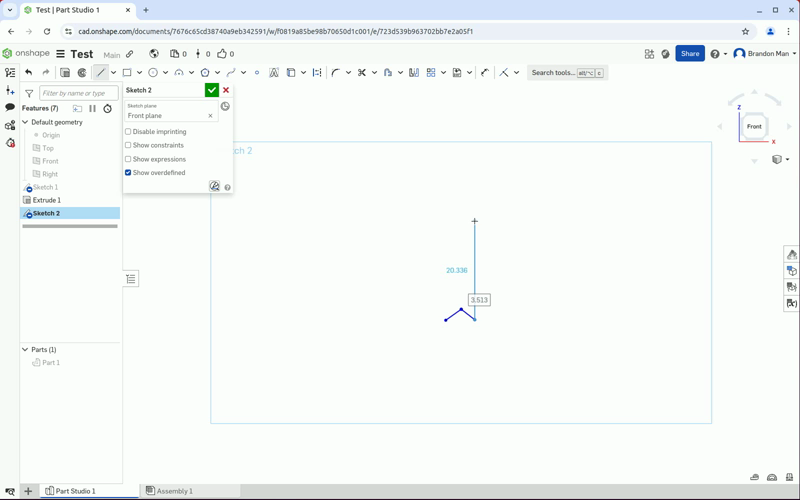
click(474, 220)
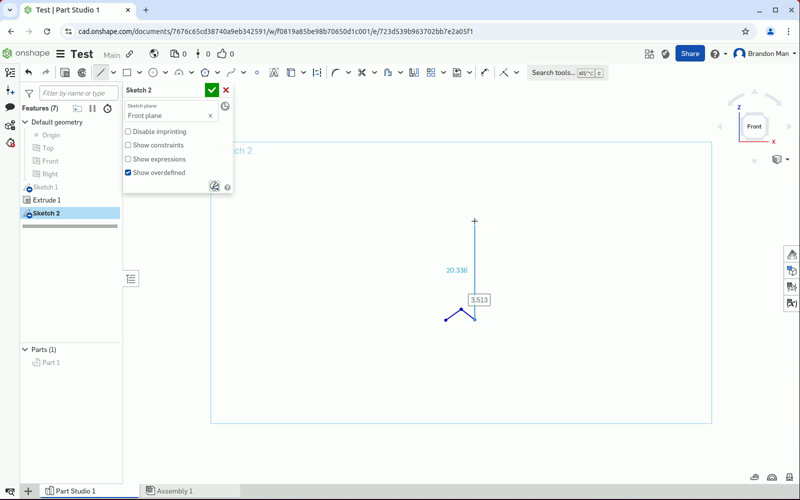
key_up(shift)
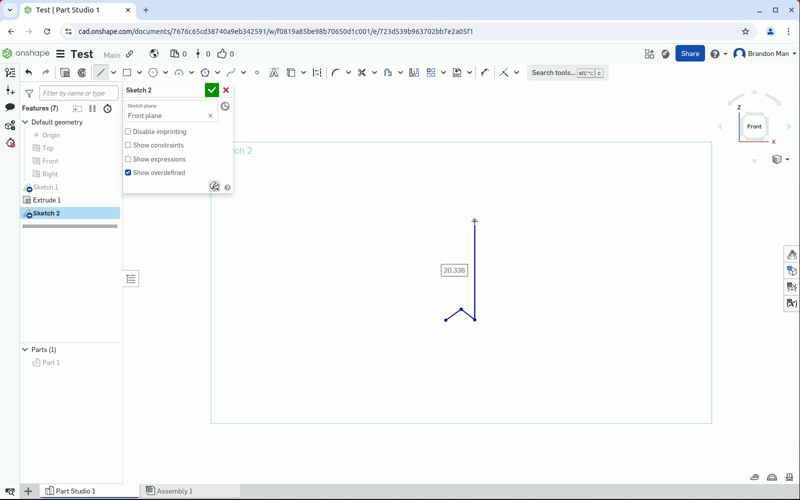
key_down(shift)
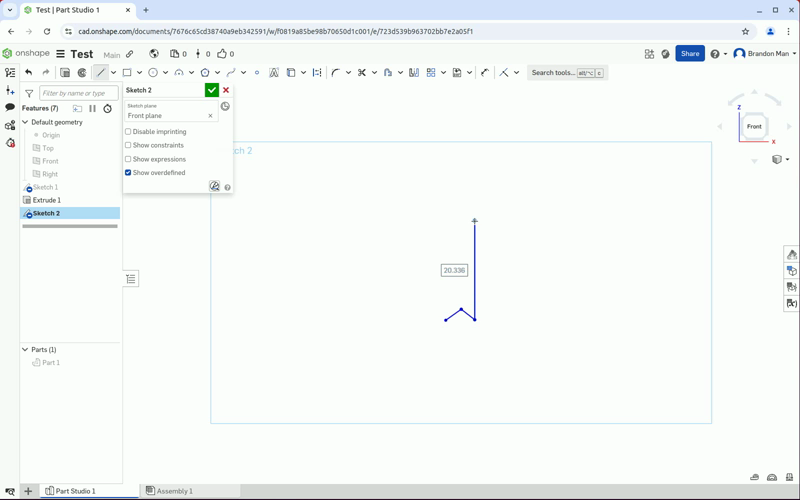
mouse_move(504, 220)
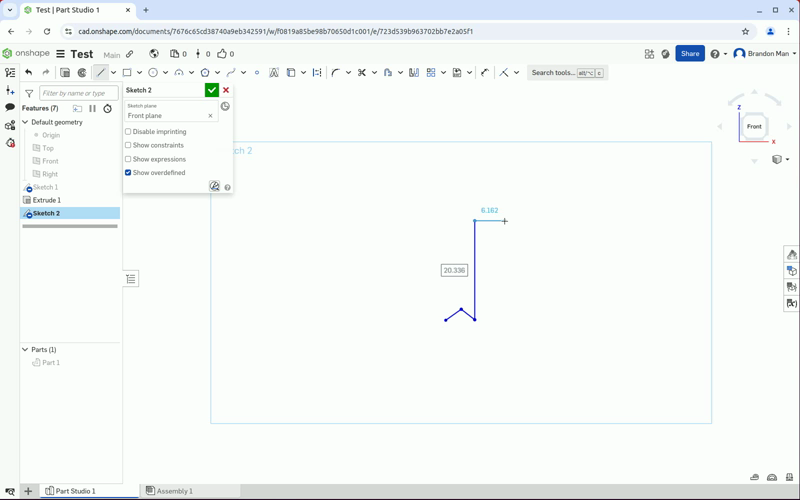
mouse_move(445, 220)
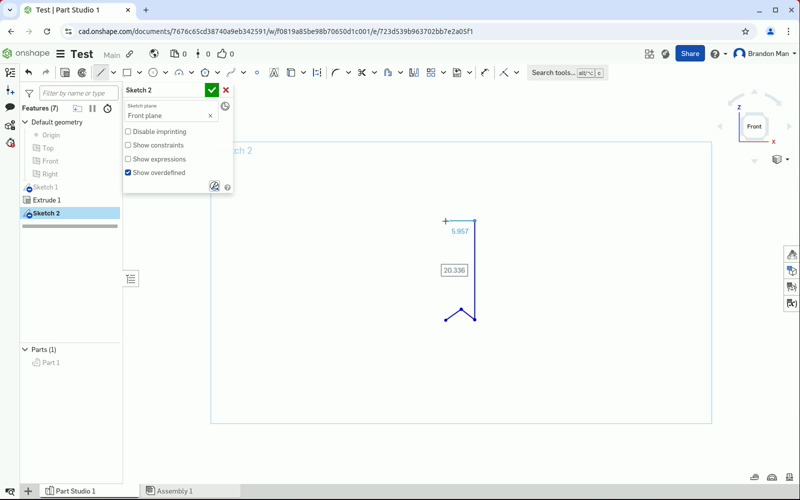
click(445, 220)
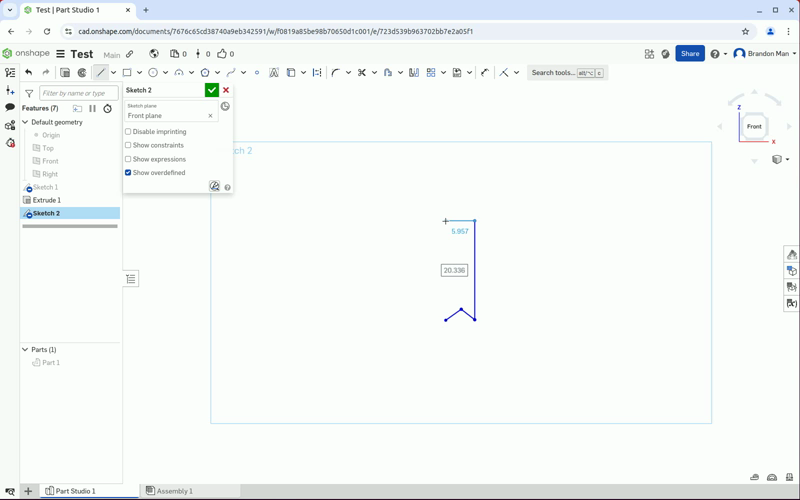
key_up(shift)
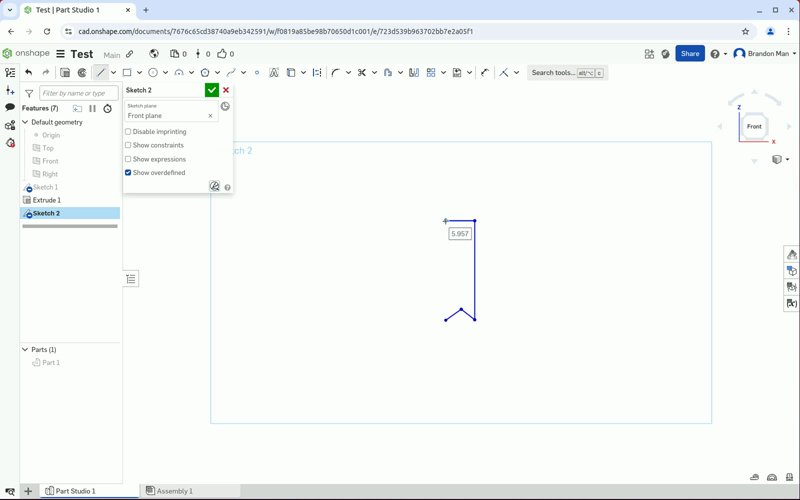
key_down(shift)
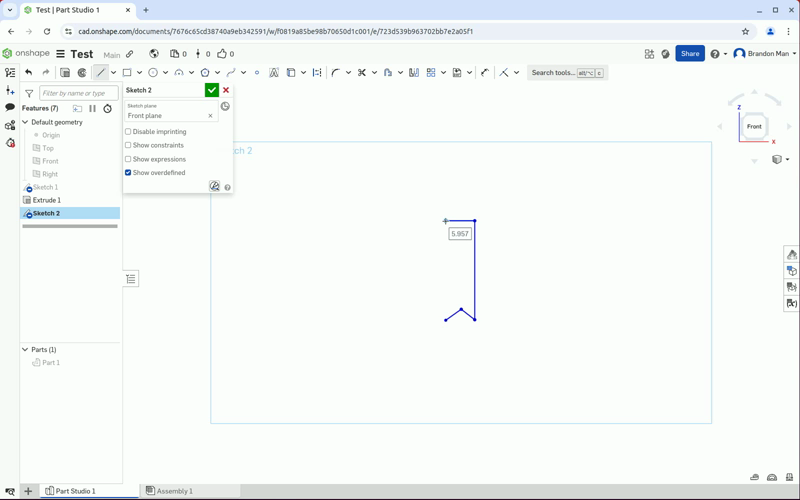
mouse_move(445, 320)
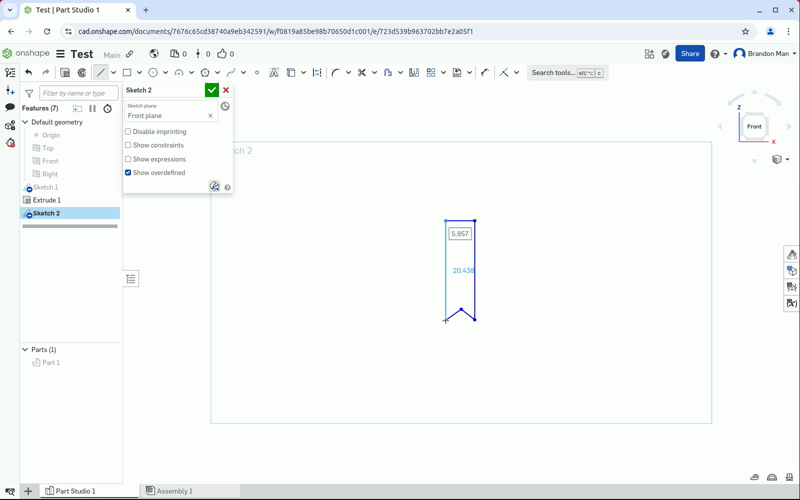
key_up(shift)
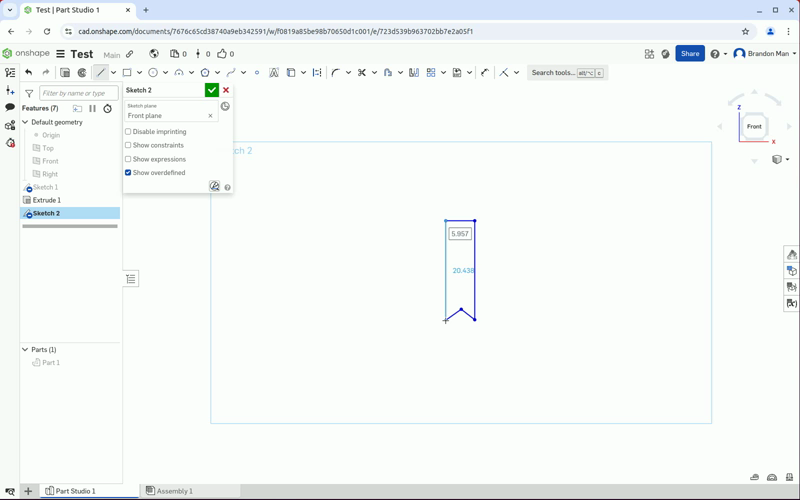
click(445, 320)
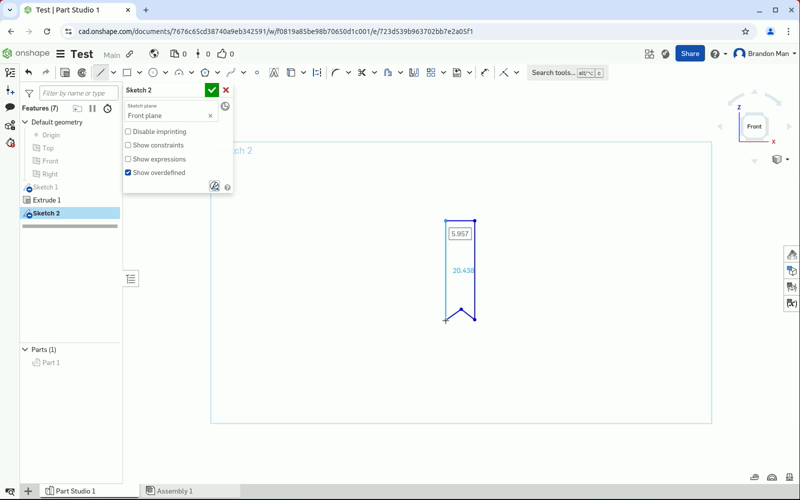
key(esc)
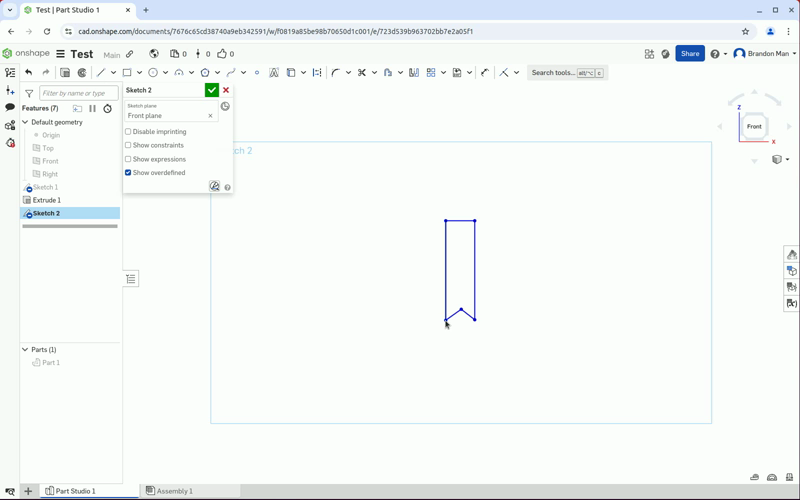
key(c)
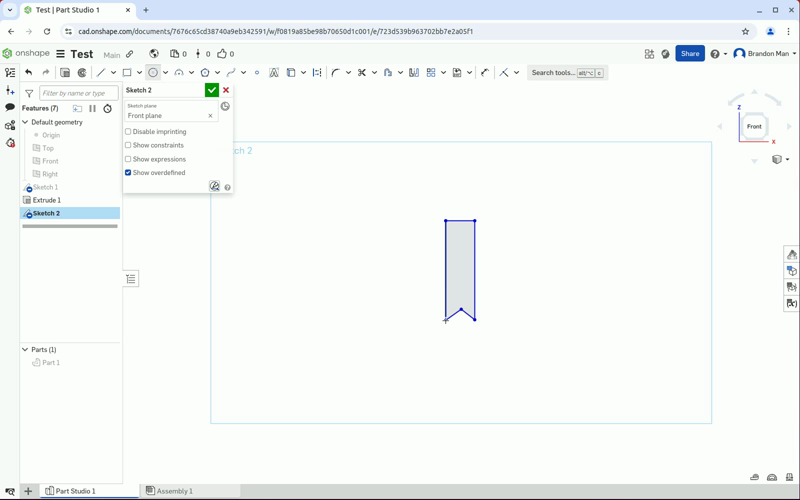
key_down(shift)
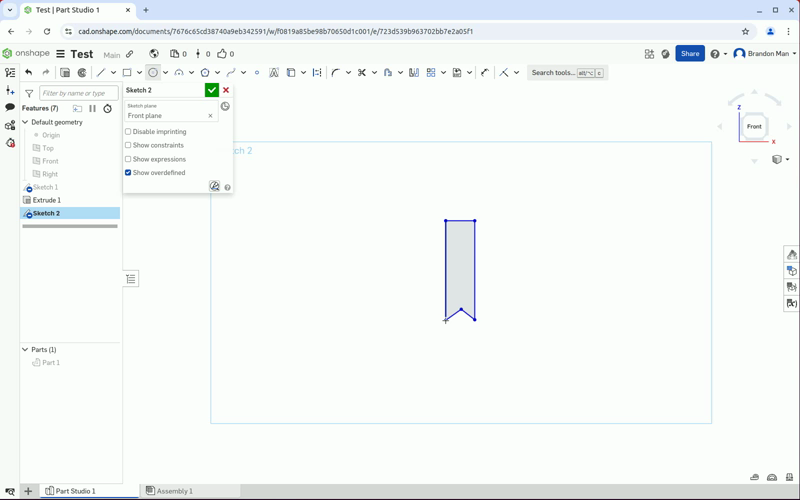
mouse_move(461, 288)
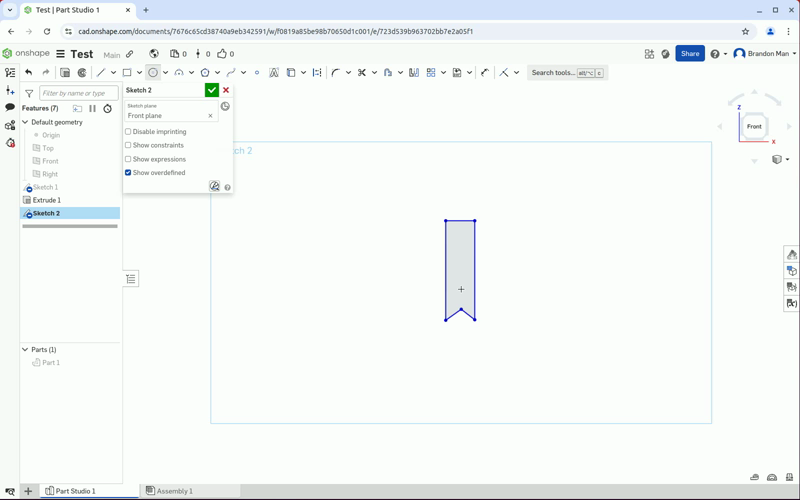
click(461, 288)
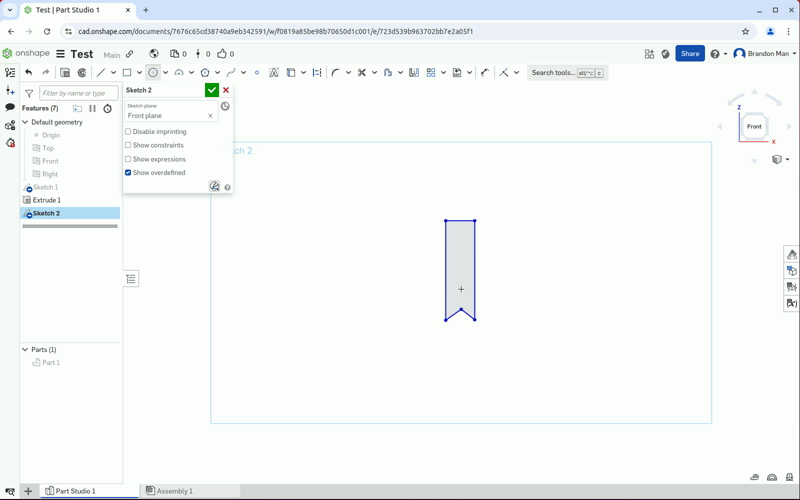
key_up(shift)
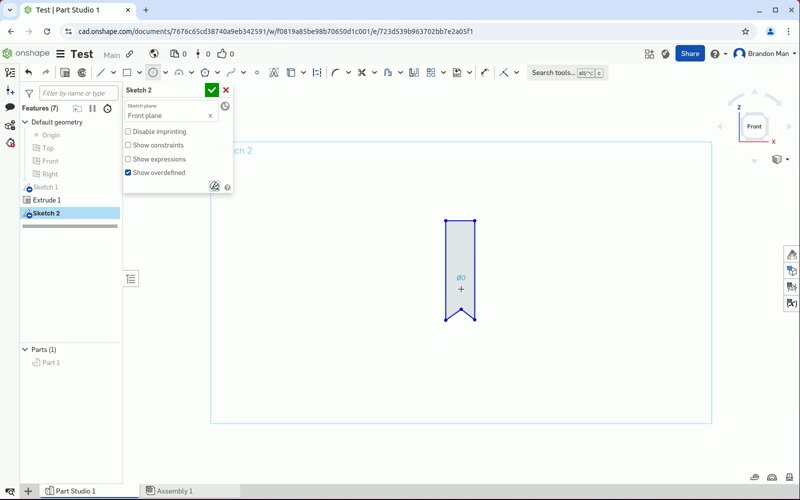
mouse_move(467, 288)
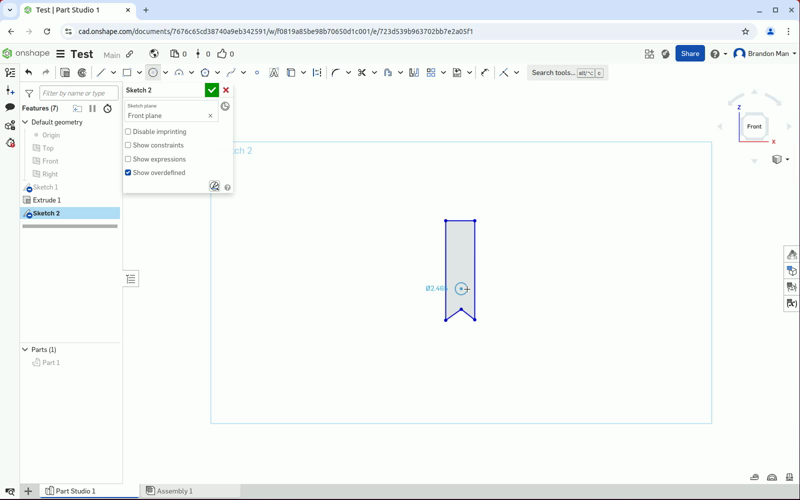
click(467, 288)
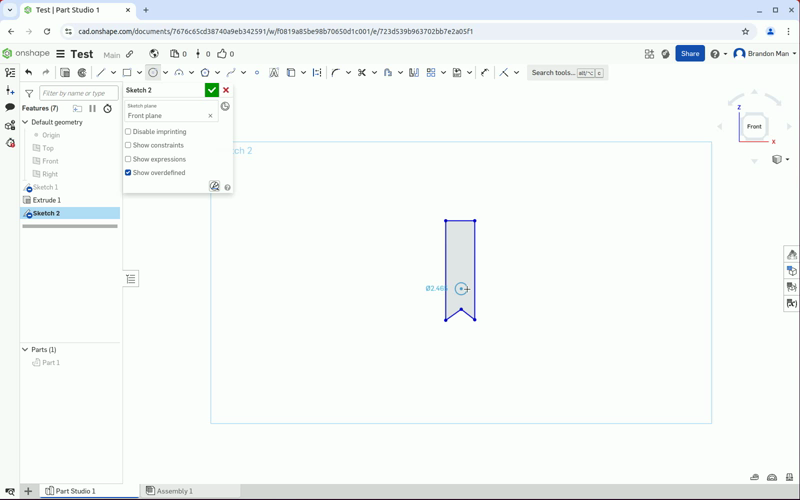
key(esc)
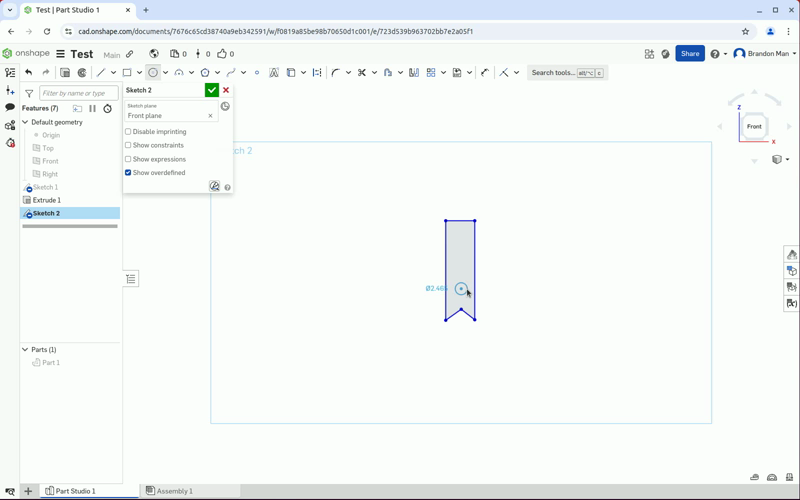
mouse_move(456, 244)
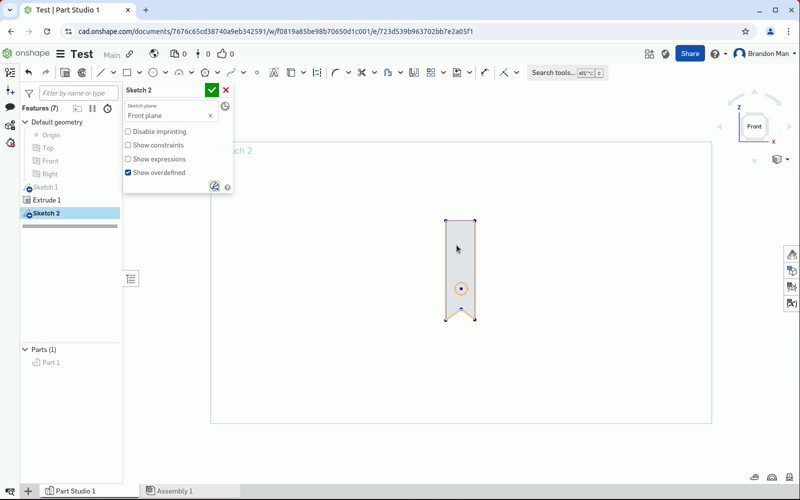
click(456, 244)
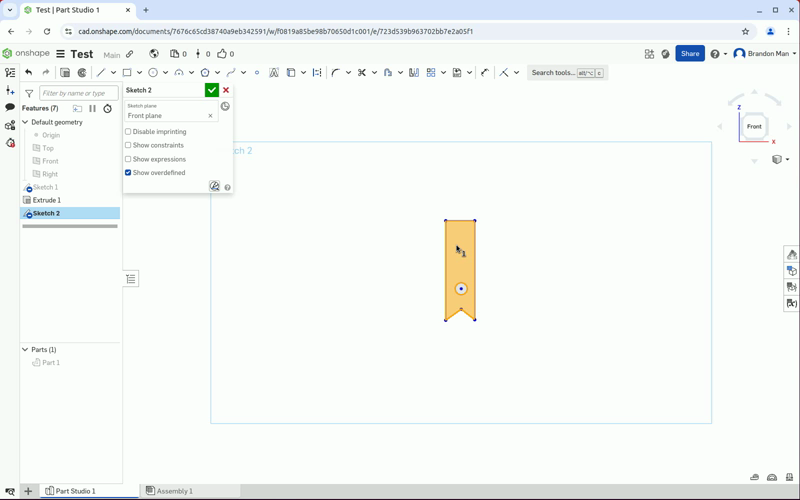
mouse_move(73, 352)
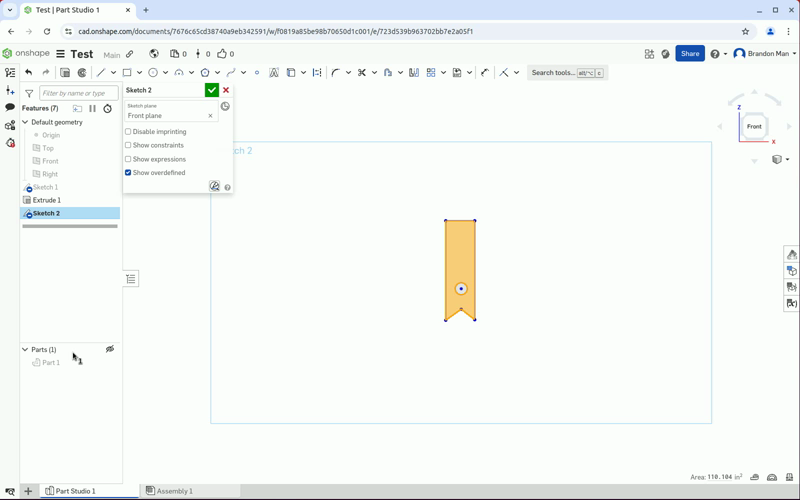
key(shift+y)
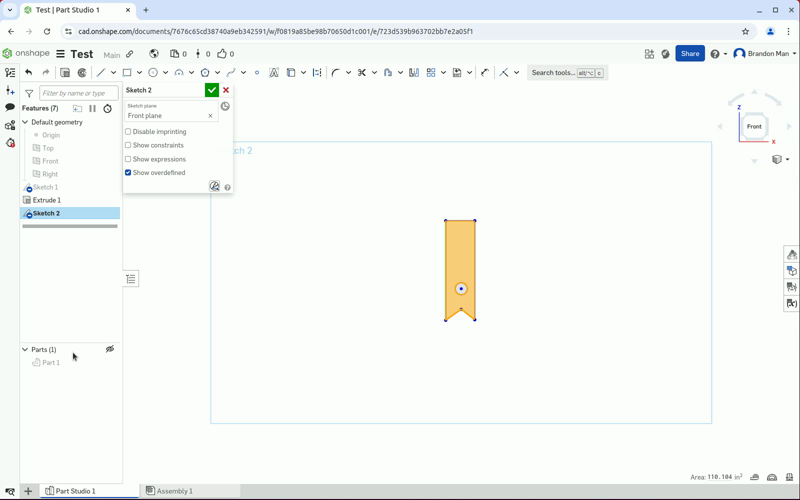
key(shift+e)
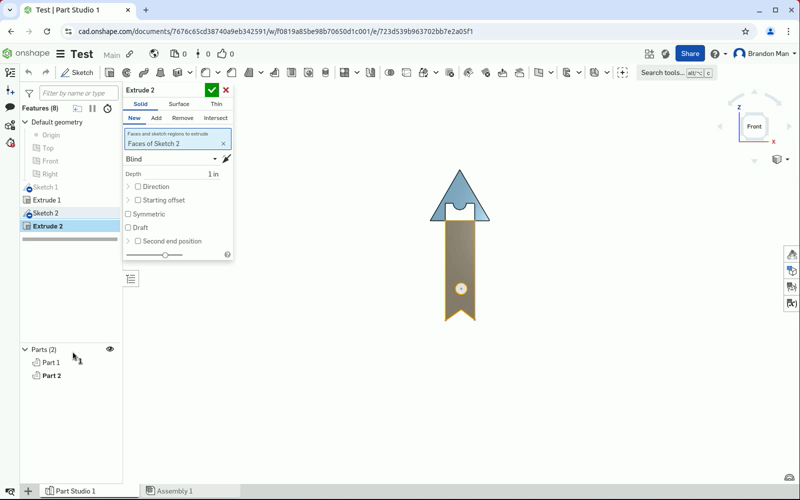
mouse_move(143, 106)
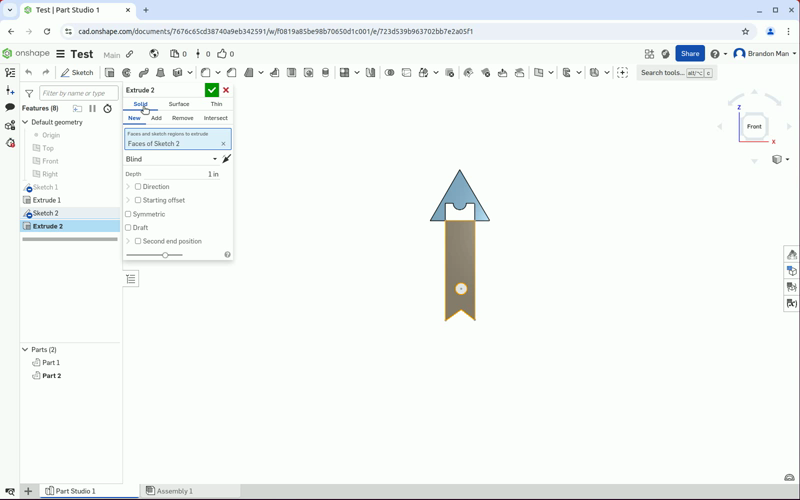
click(143, 106)
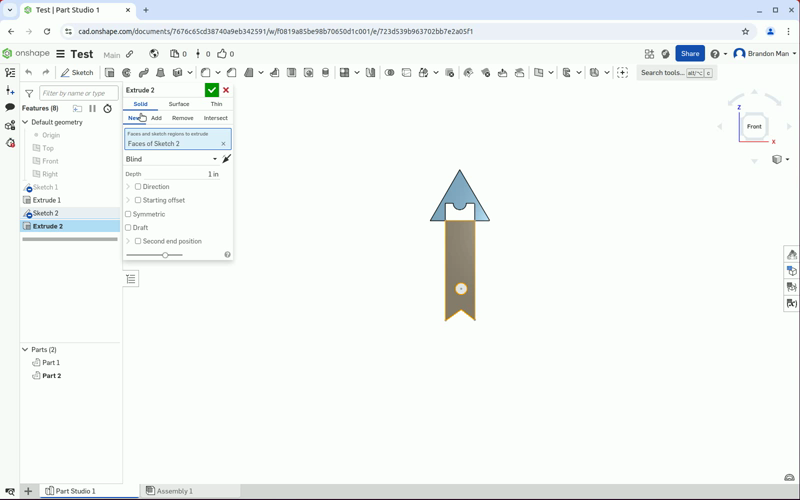
mouse_move(137, 120)
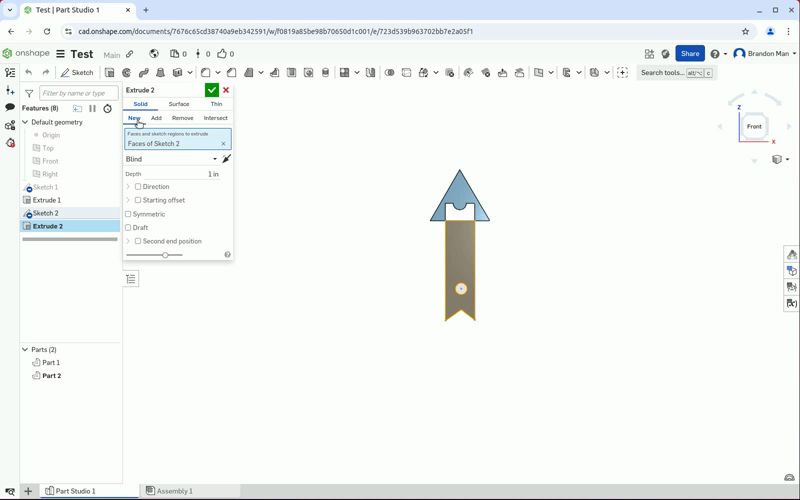
click(137, 120)
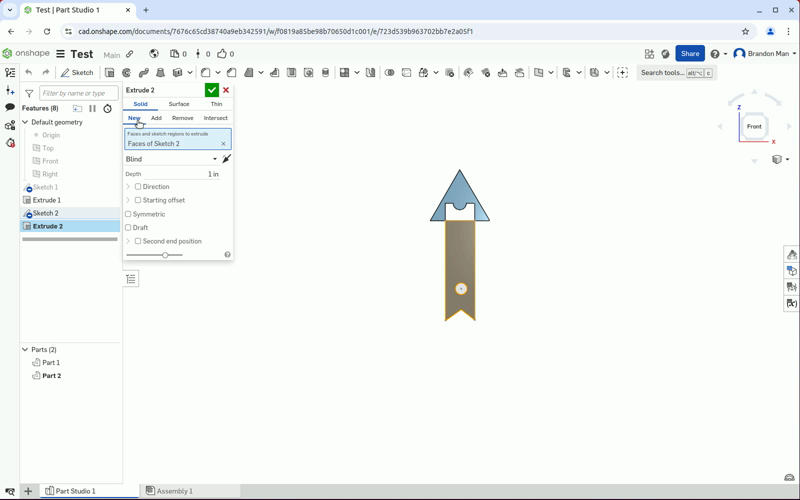
key(tab, 4)
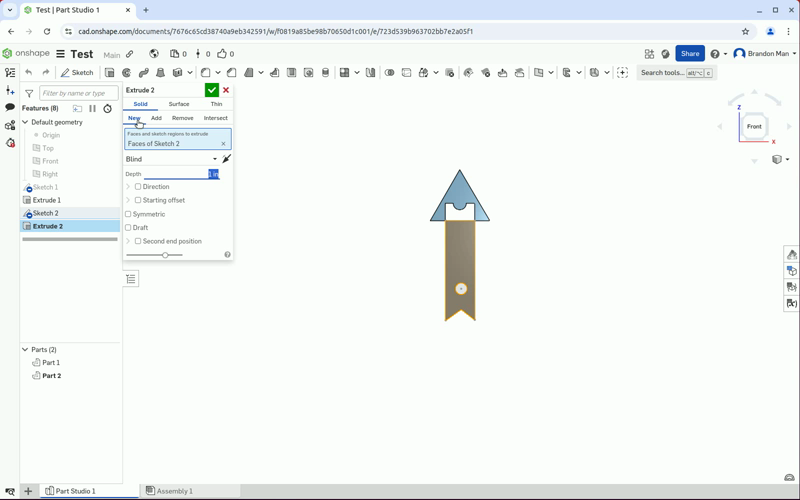
text(6.018)
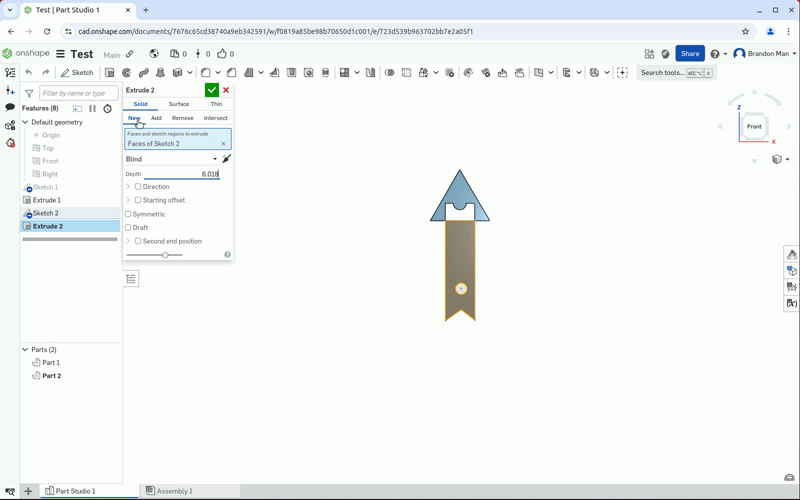
key(enter)
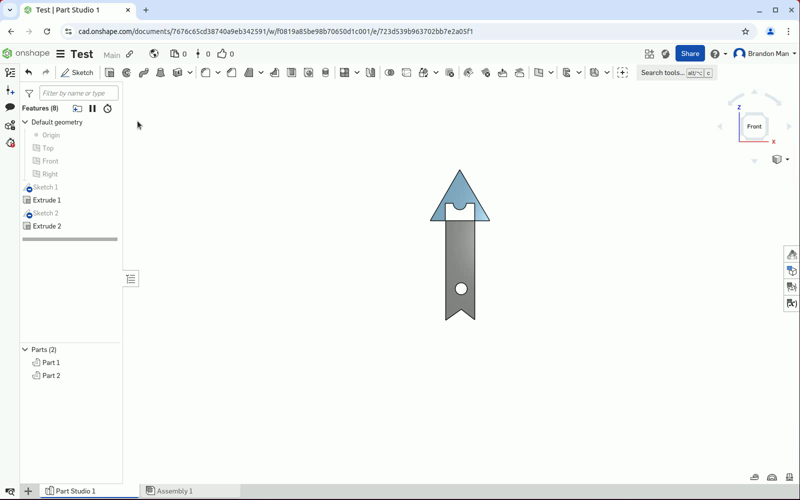
key(shift+h)
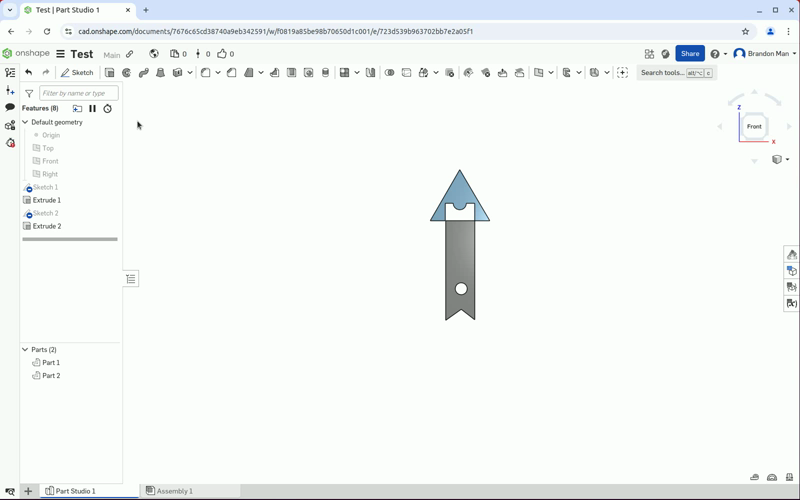
key(shift+h)
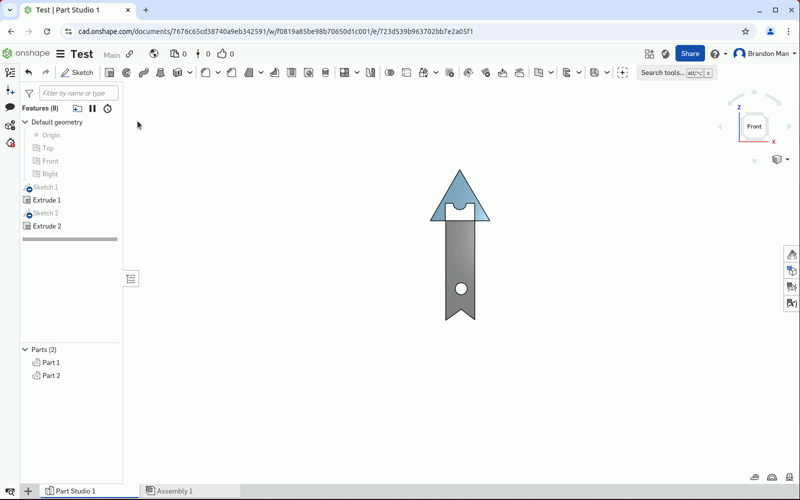
mouse_move(73, 189)
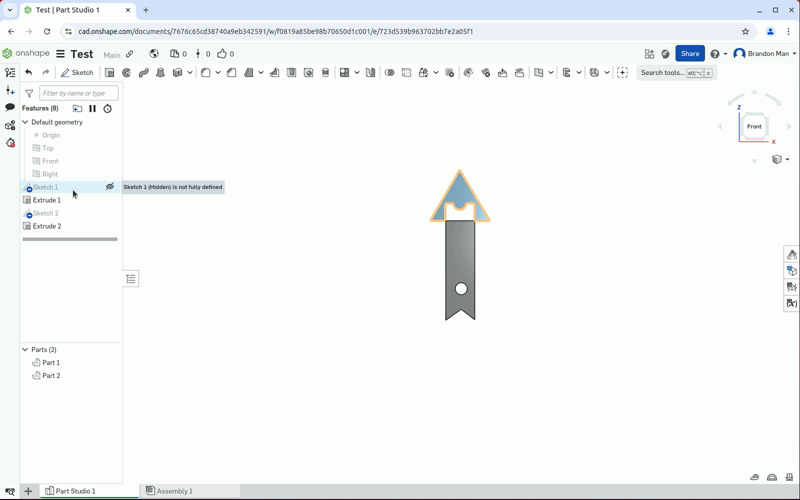
click(73, 189)
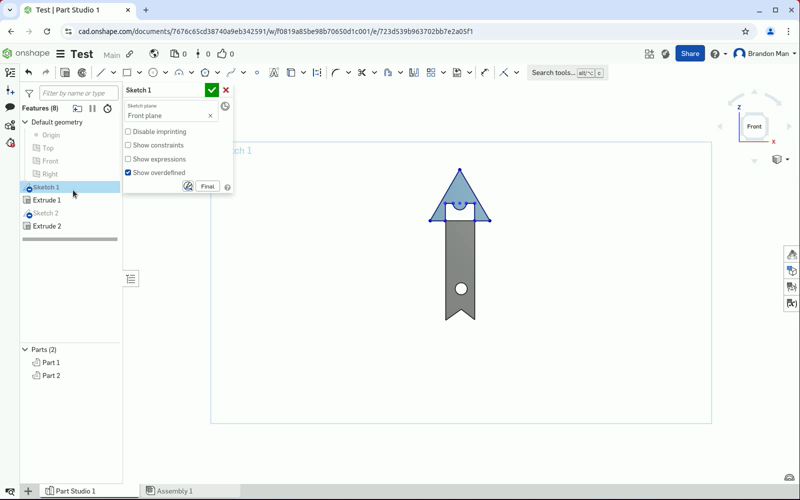
mouse_move(229, 92)
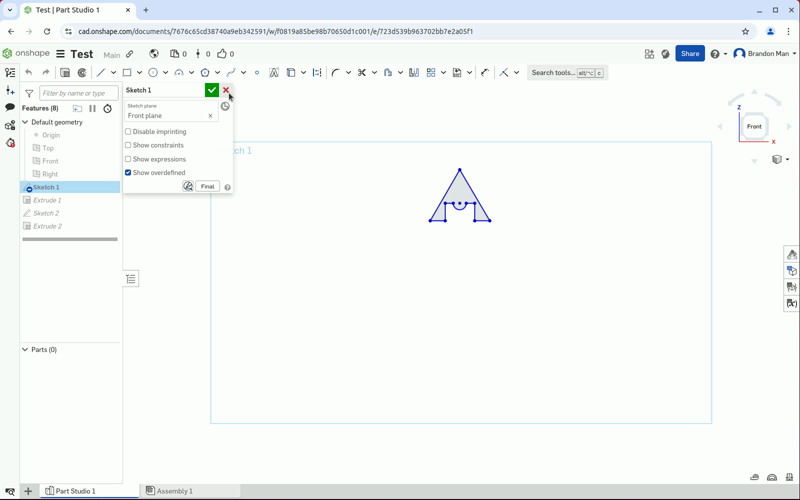
click(229, 92)
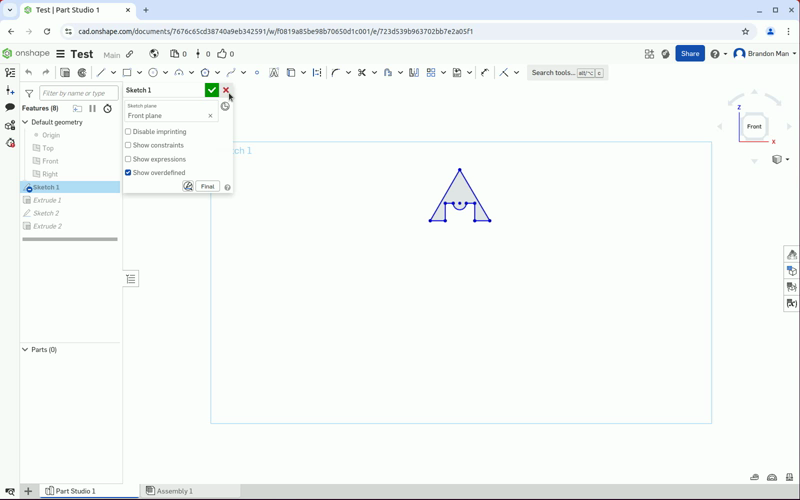
key(shift+s)
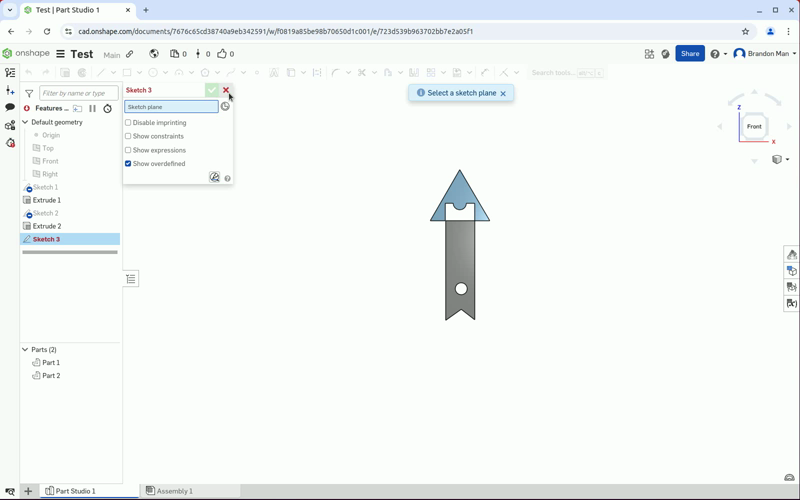
mouse_move(73, 163)
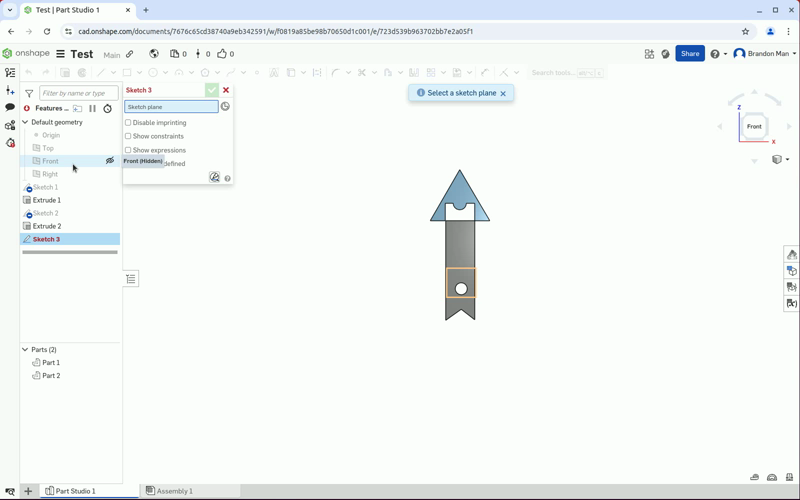
click(73, 163)
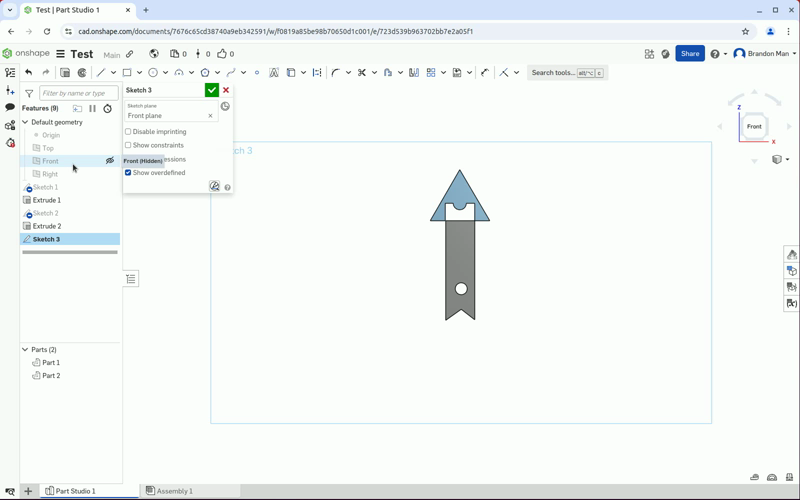
mouse_move(73, 352)
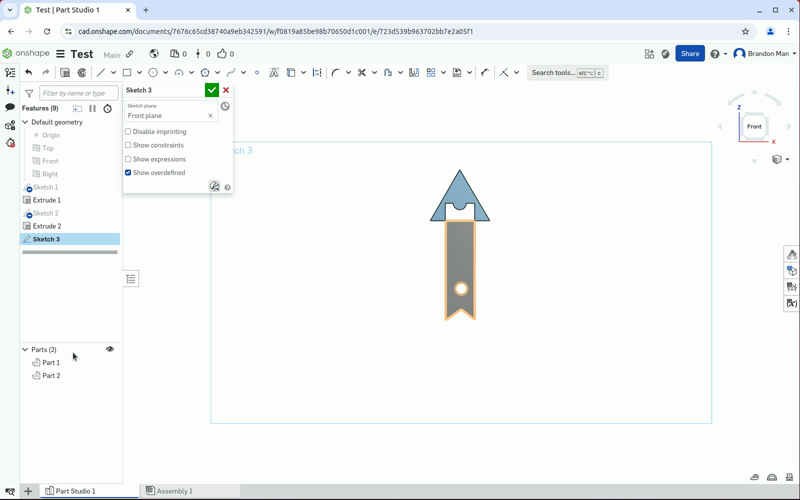
key(y)
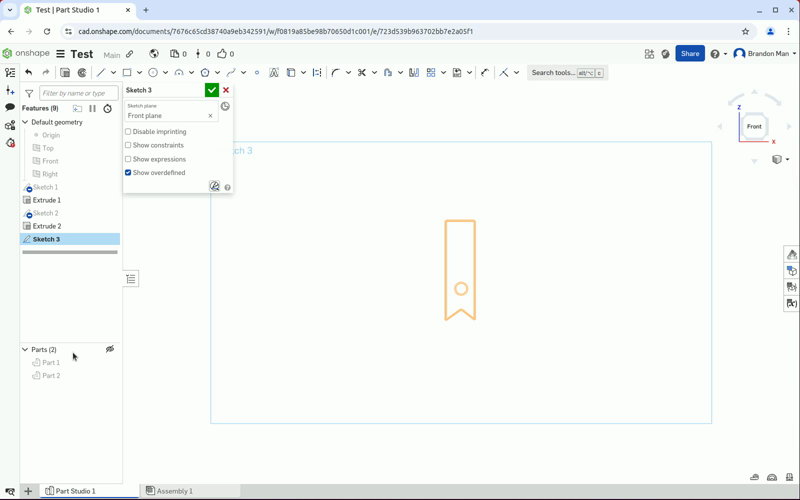
key(l)
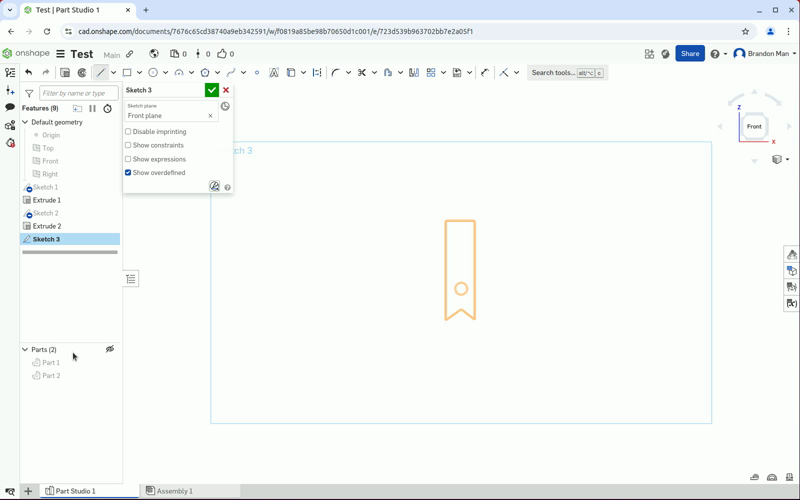
key_down(shift)
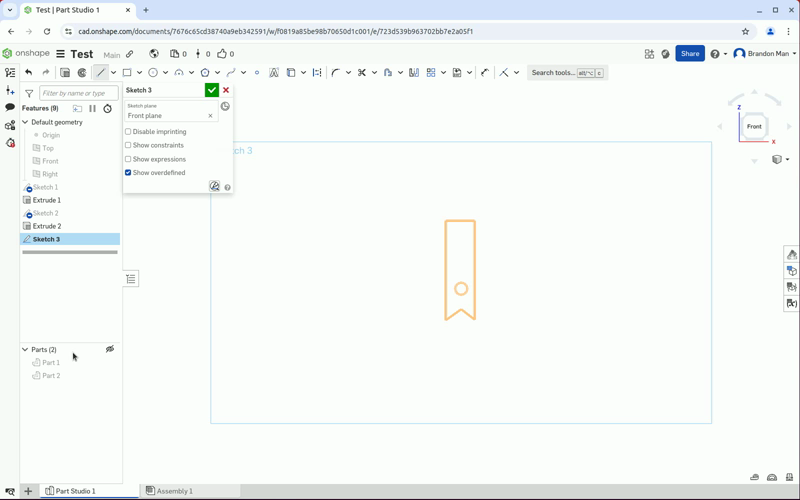
mouse_move(445, 220)
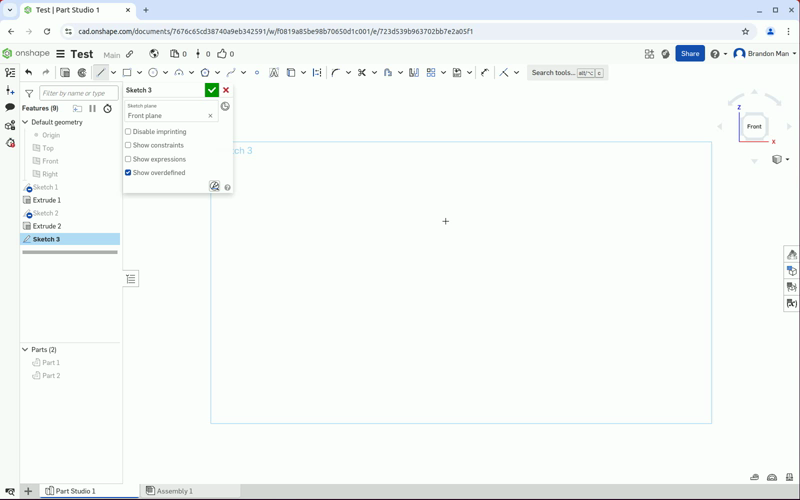
click(445, 220)
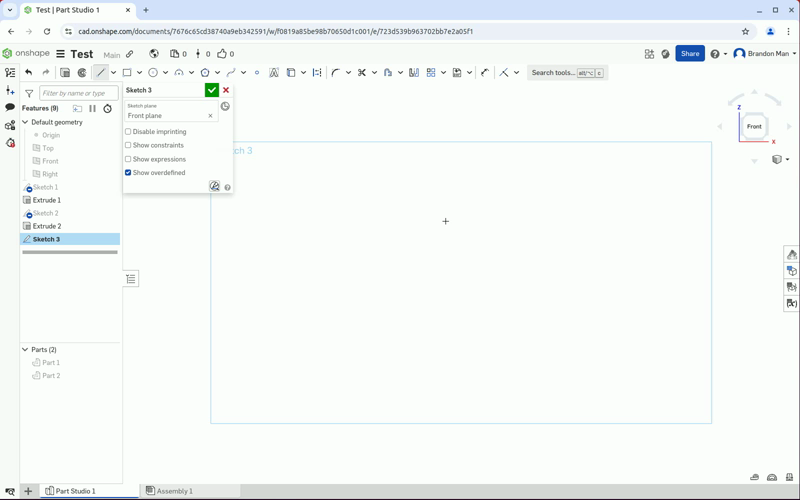
key_up(shift)
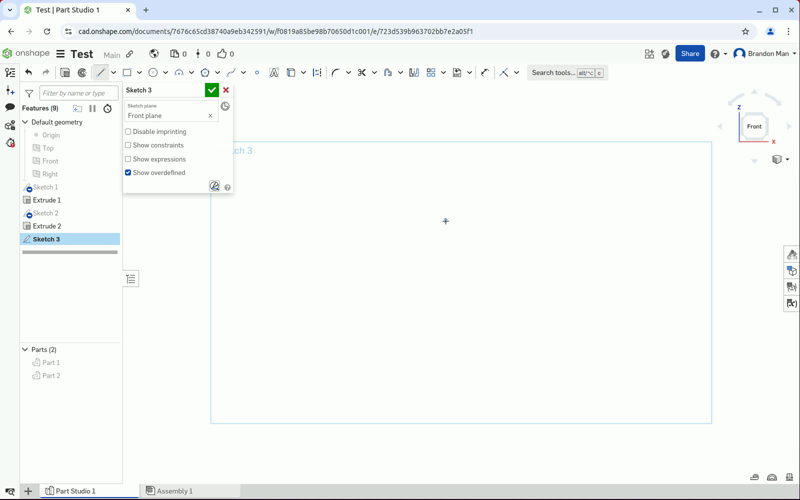
key_down(shift)
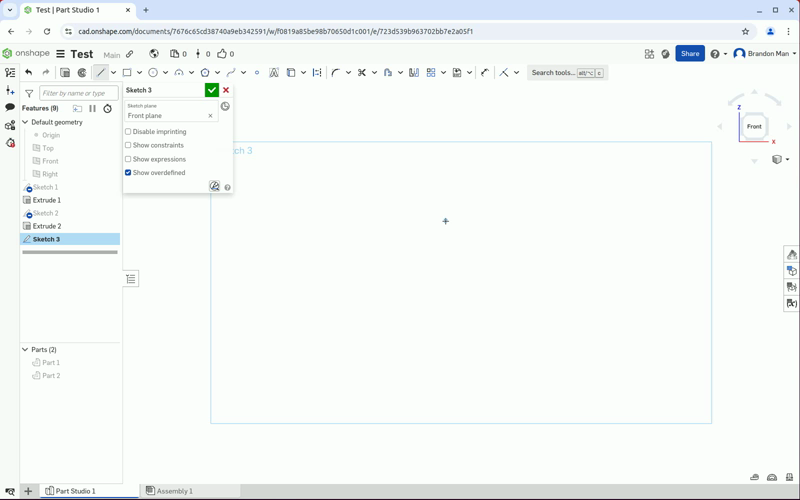
mouse_move(475, 220)
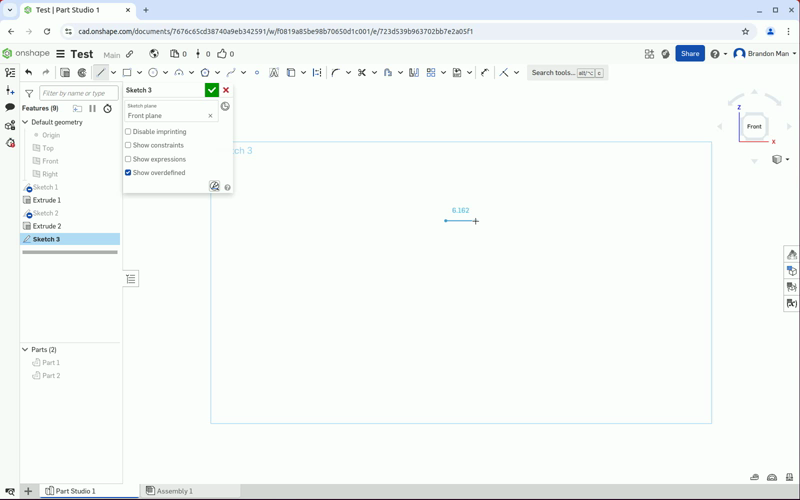
mouse_move(475, 220)
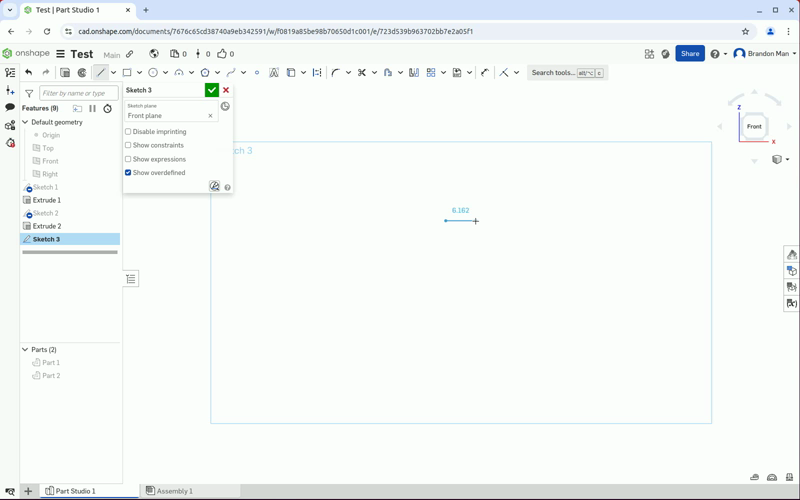
click(475, 220)
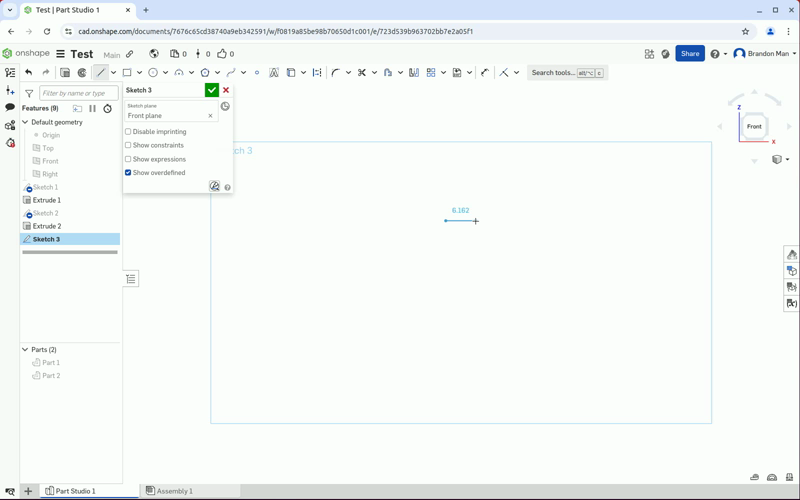
key_up(shift)
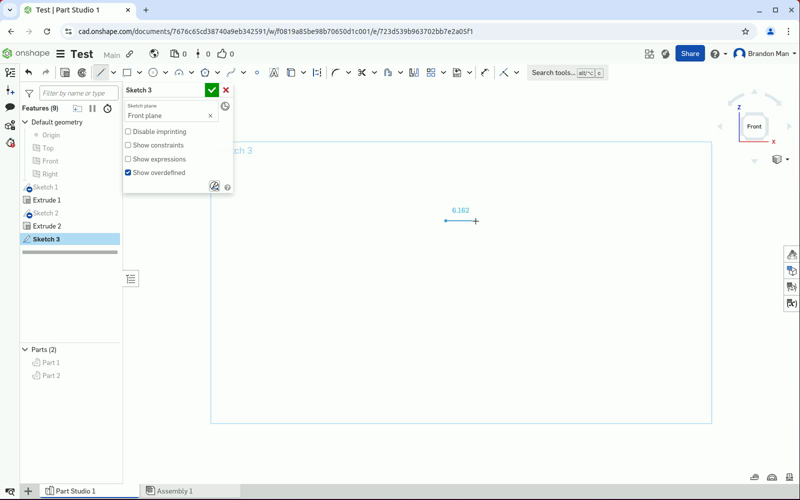
key_down(shift)
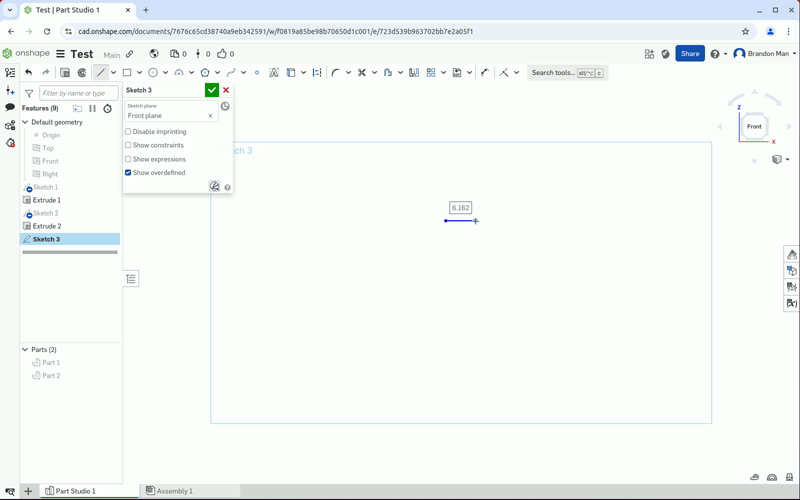
mouse_move(505, 220)
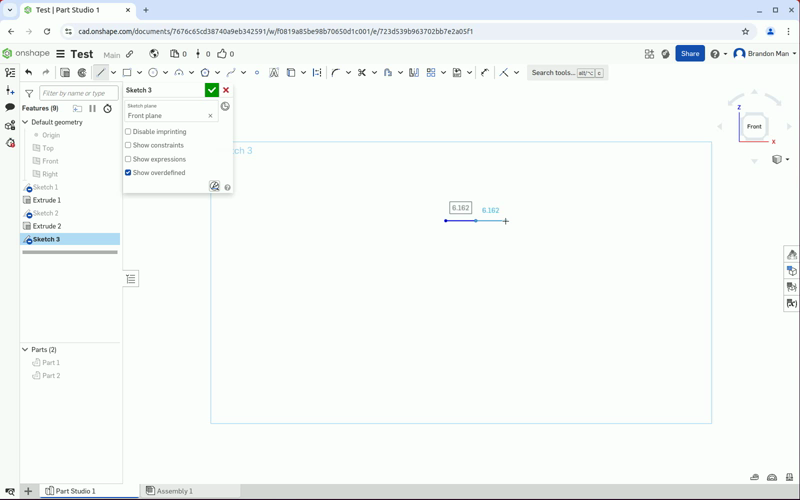
mouse_move(475, 203)
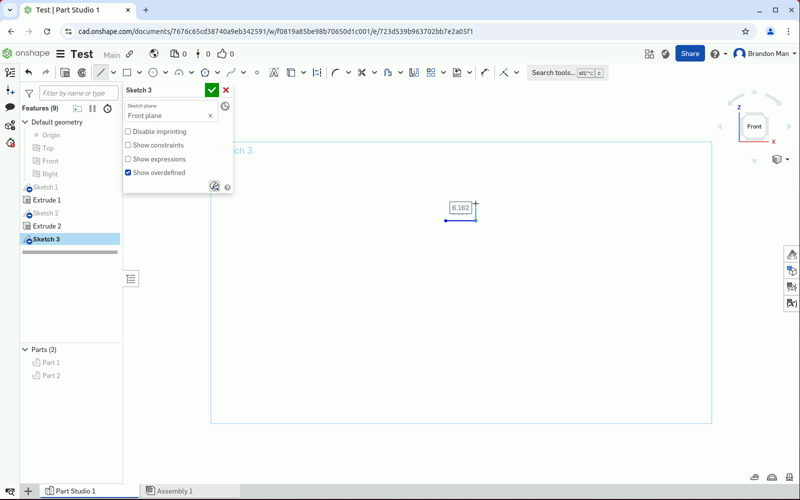
click(475, 203)
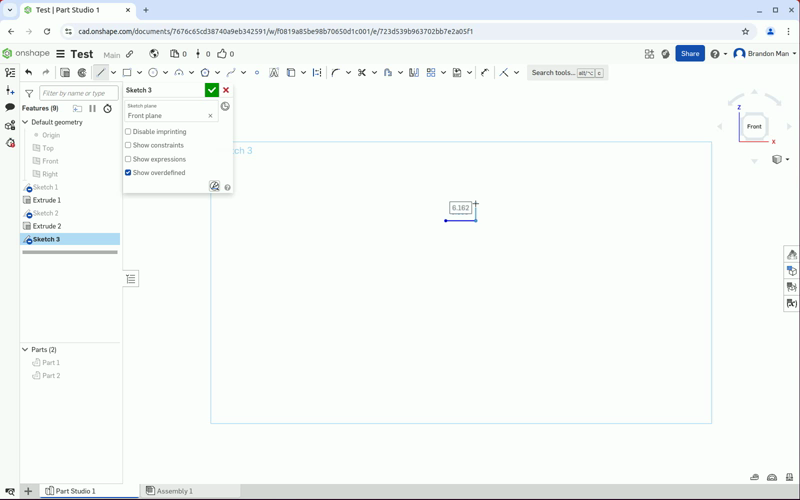
key_up(shift)
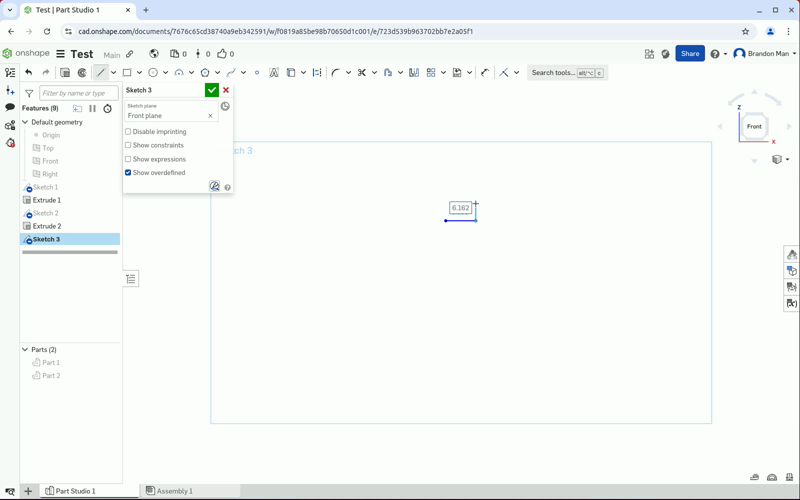
key_down(shift)
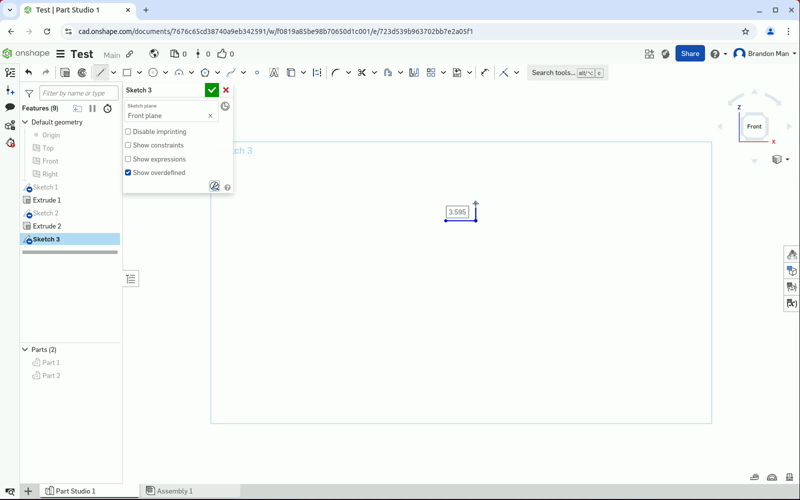
mouse_move(505, 203)
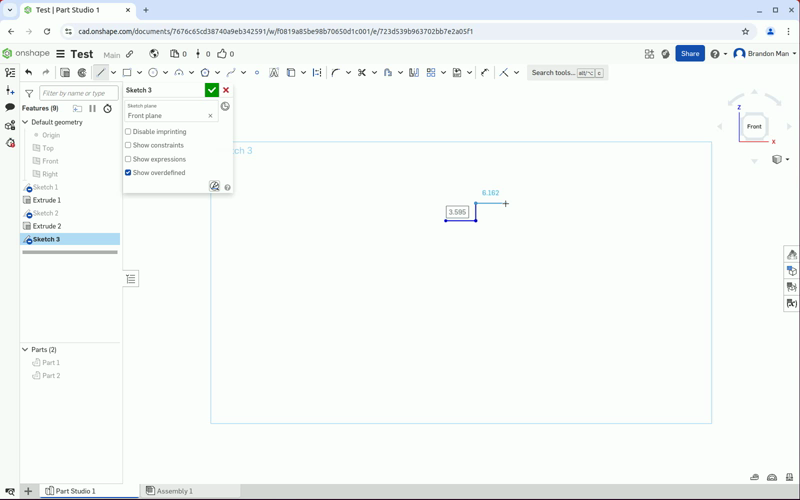
mouse_move(467, 203)
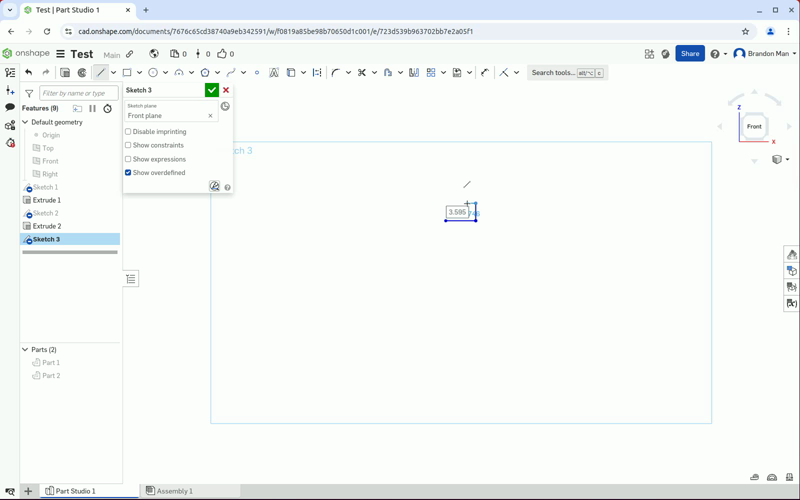
click(467, 203)
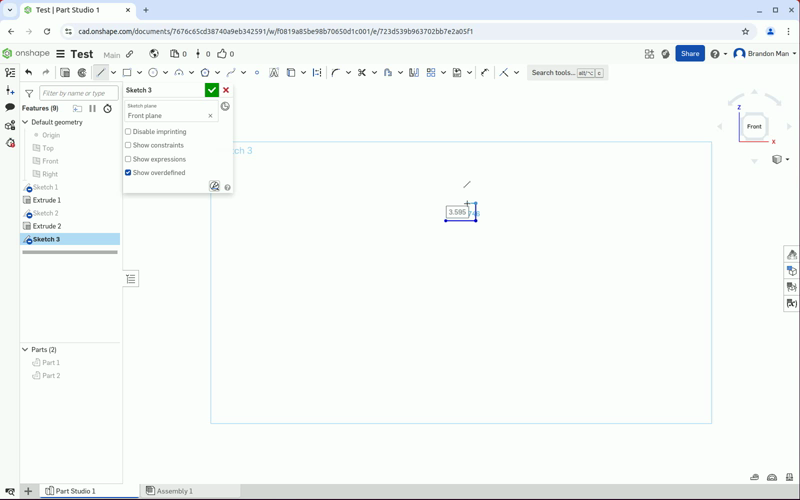
key_up(shift)
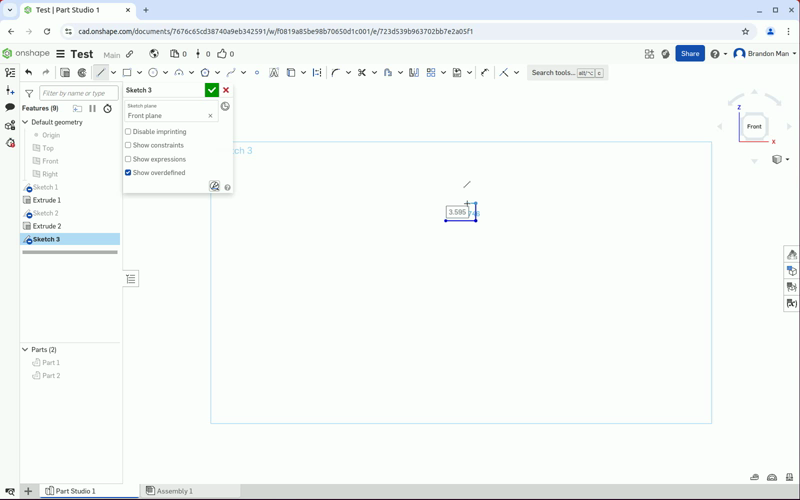
key(esc)
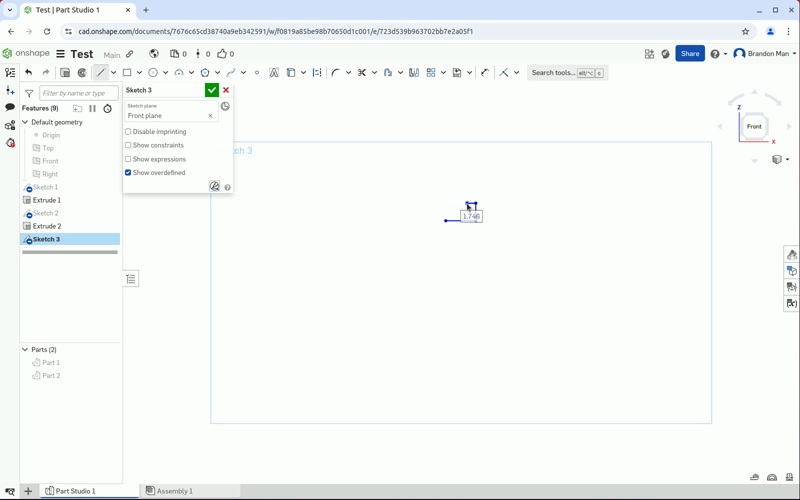
key(a)
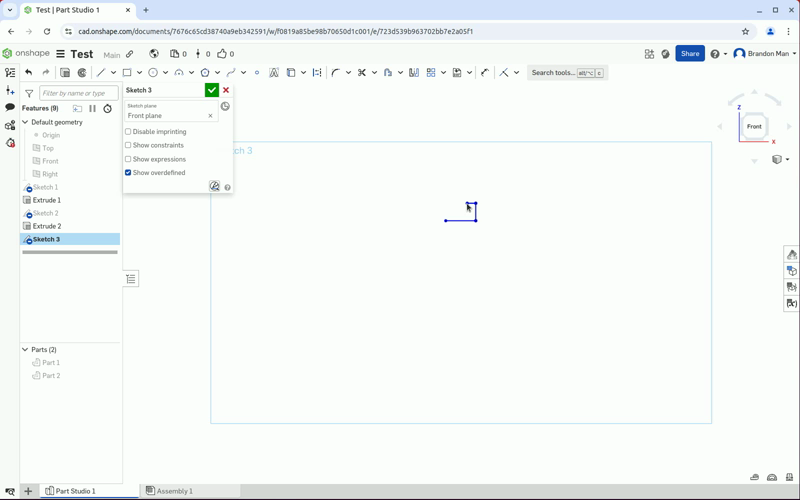
mouse_move(467, 203)
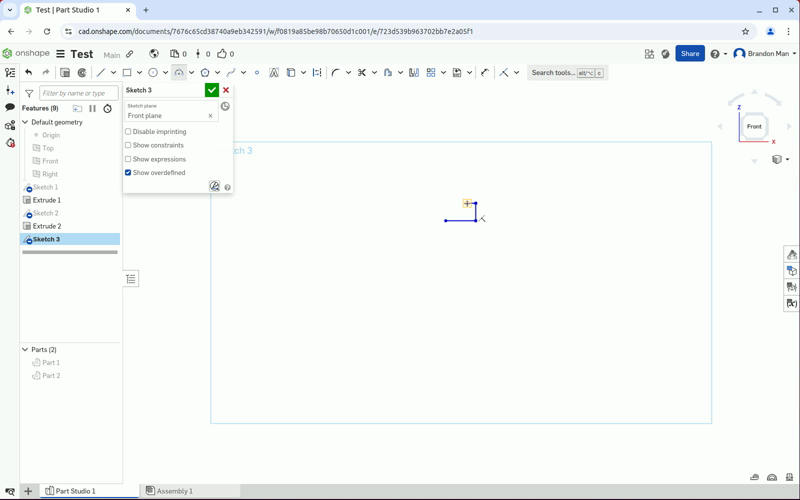
click(467, 203)
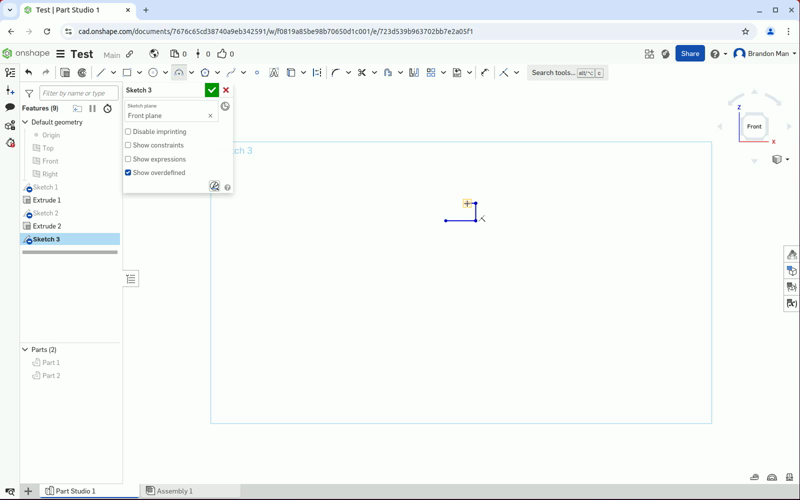
key_down(shift)
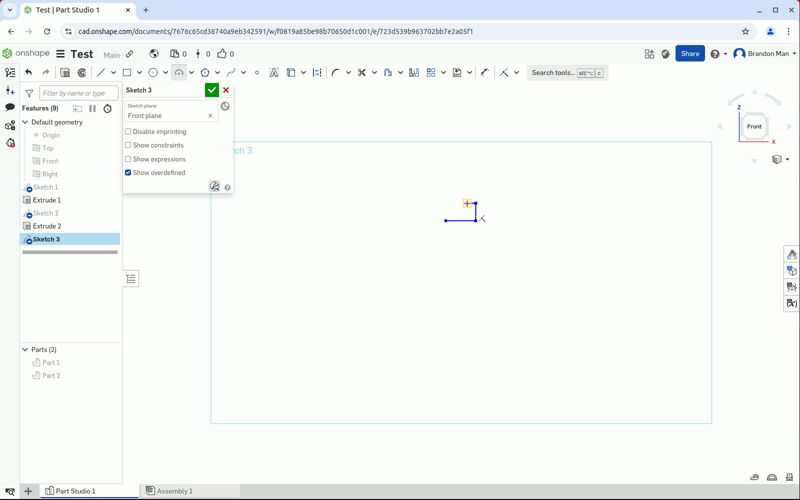
mouse_move(453, 203)
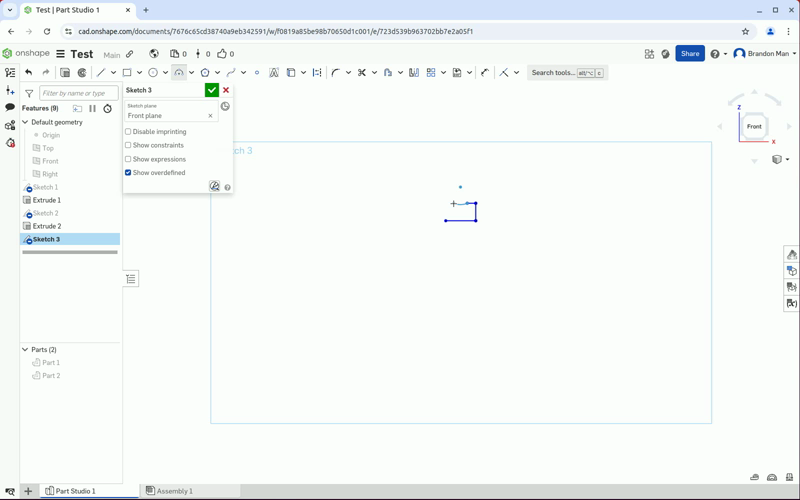
click(453, 203)
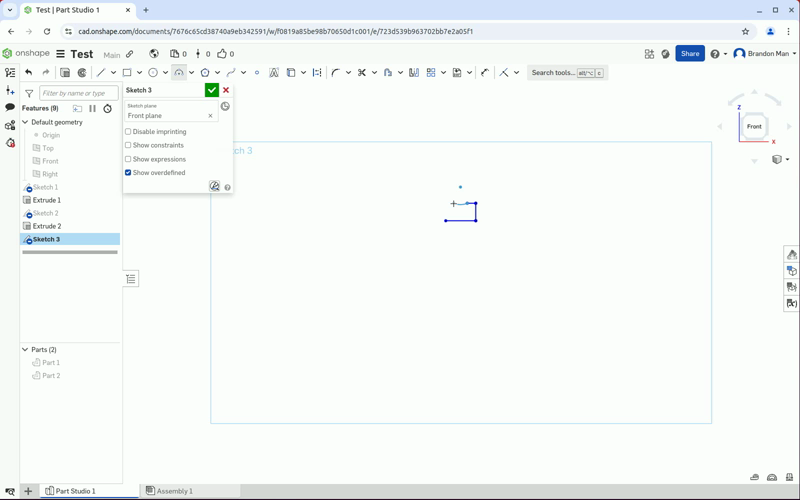
mouse_move(460, 209)
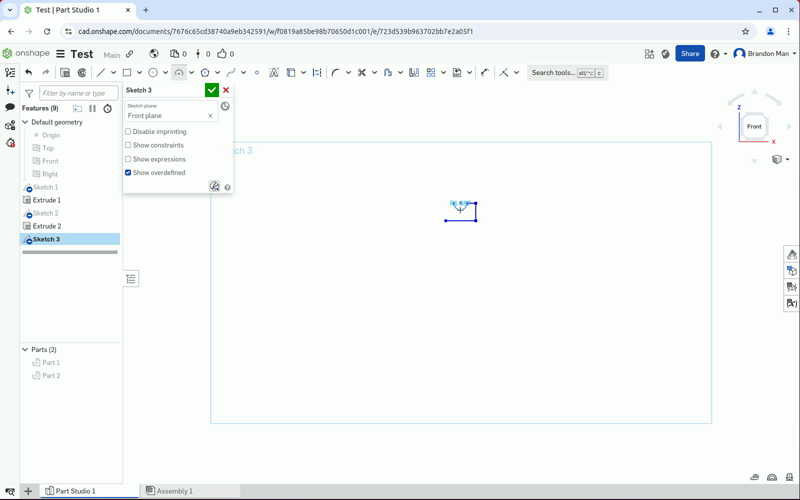
click(460, 209)
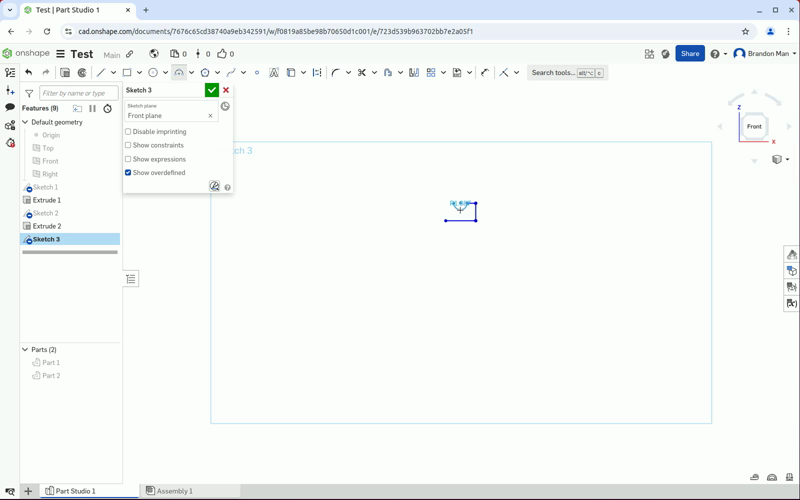
key_up(shift)
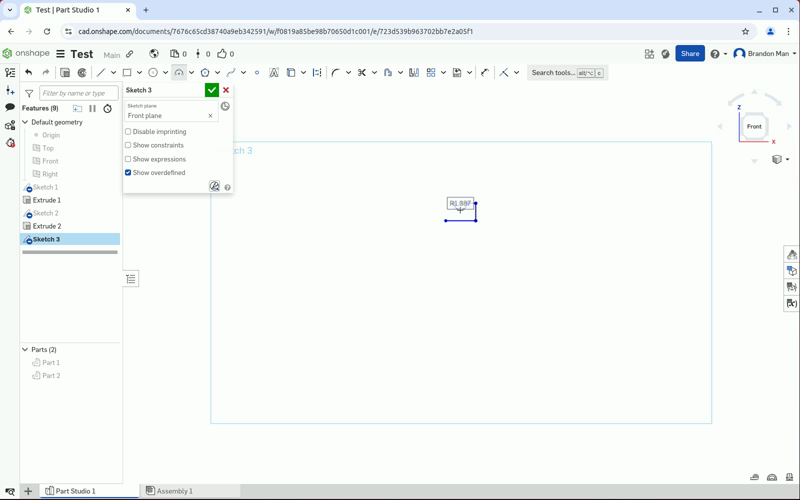
key(esc)
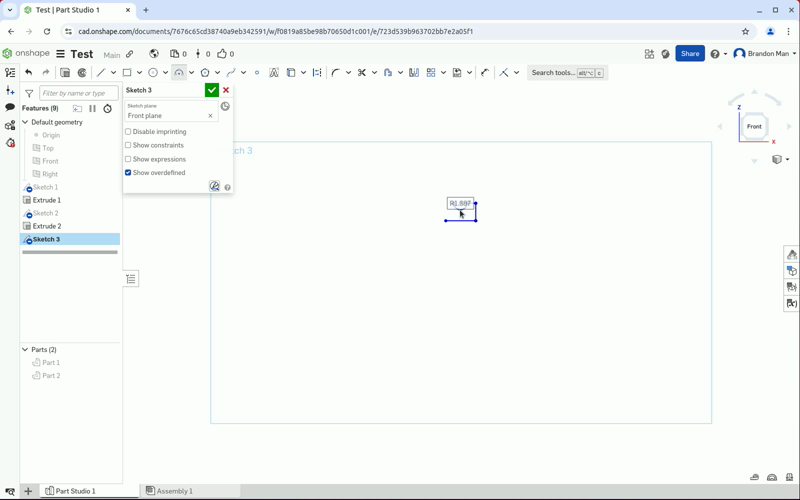
key(l)
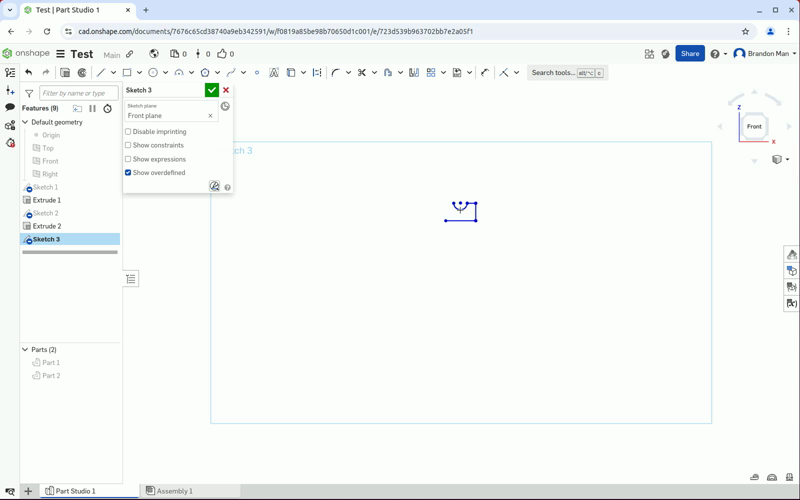
mouse_move(453, 203)
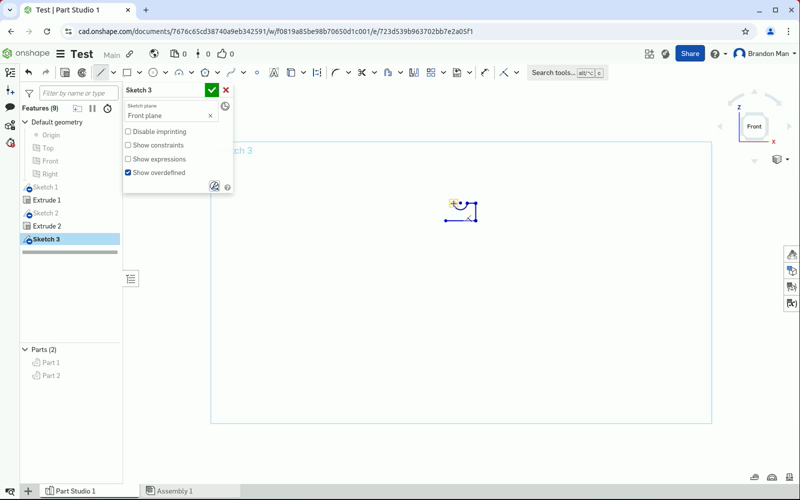
click(453, 203)
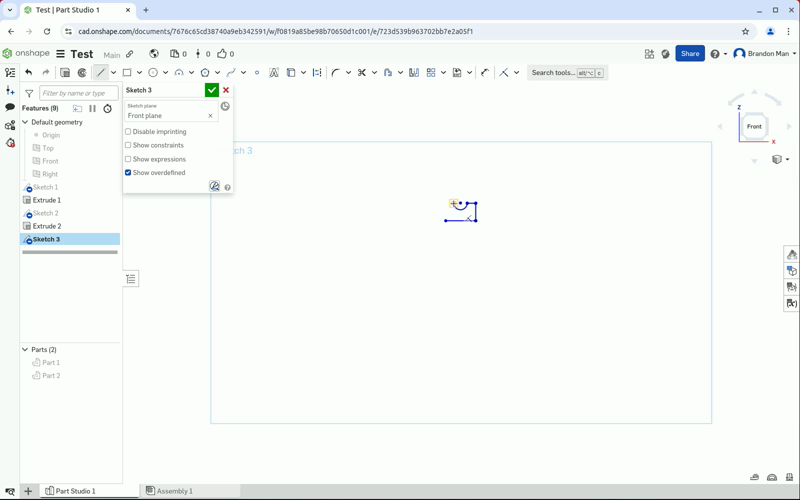
key_down(shift)
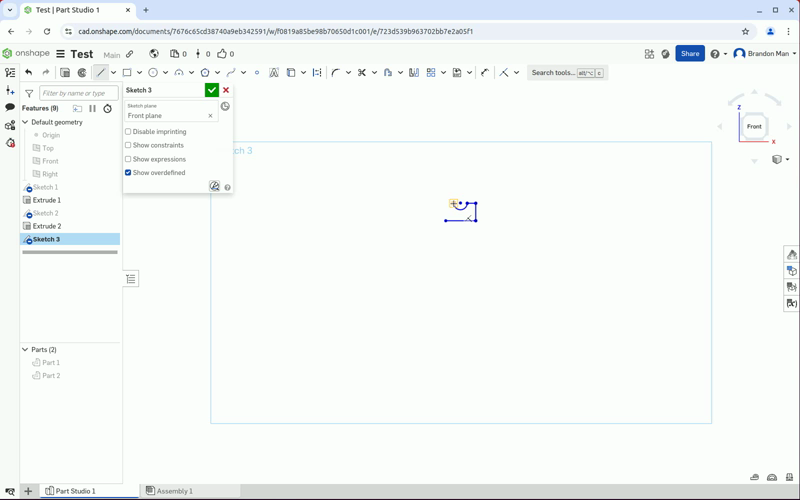
mouse_move(483, 203)
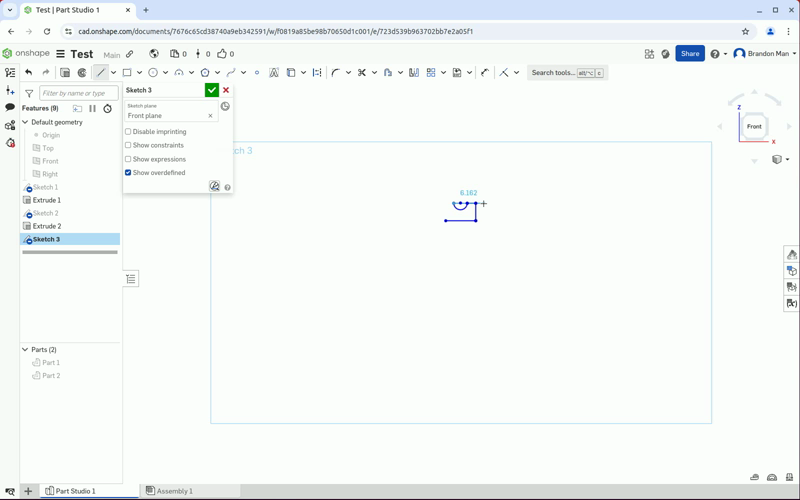
mouse_move(445, 203)
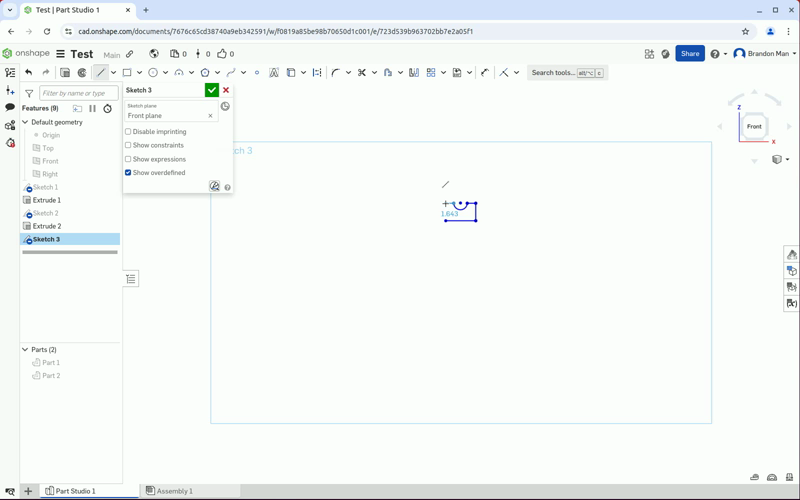
click(445, 203)
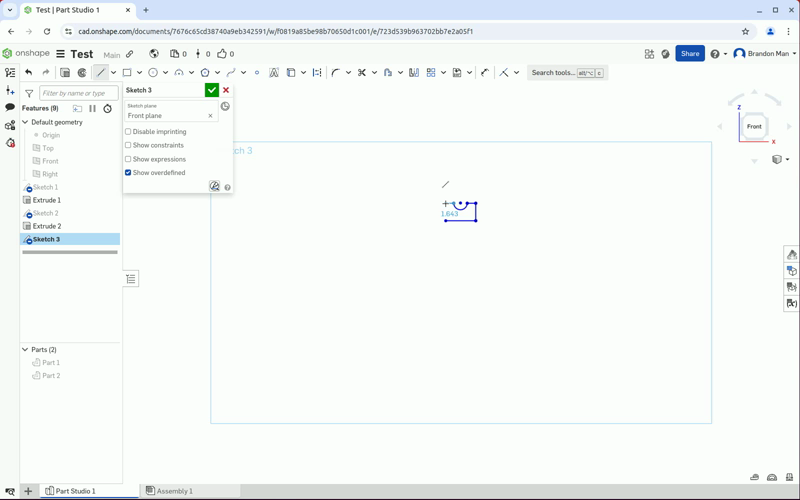
key_up(shift)
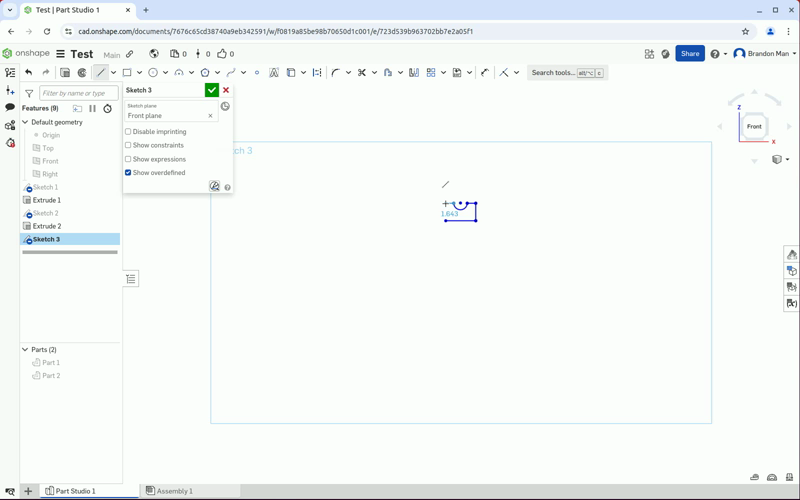
mouse_move(475, 203)
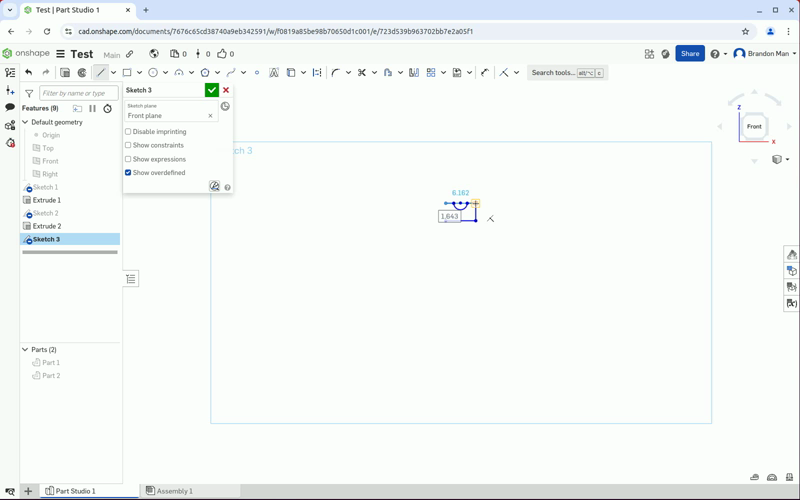
key_down(shift)
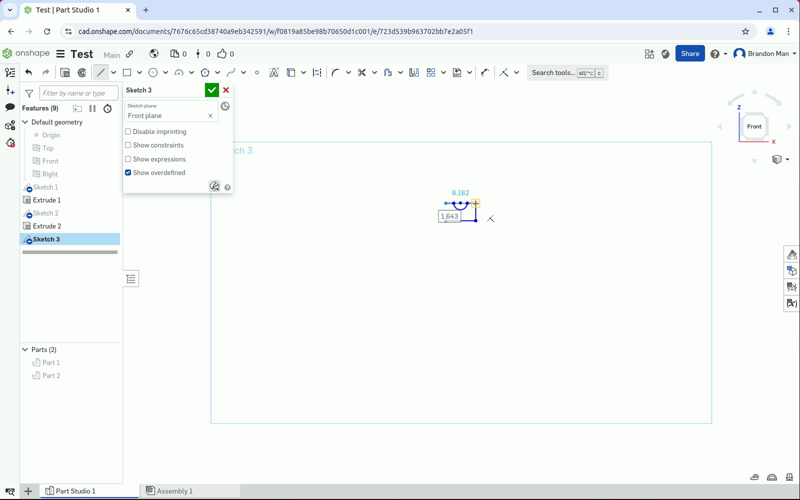
mouse_move(445, 220)
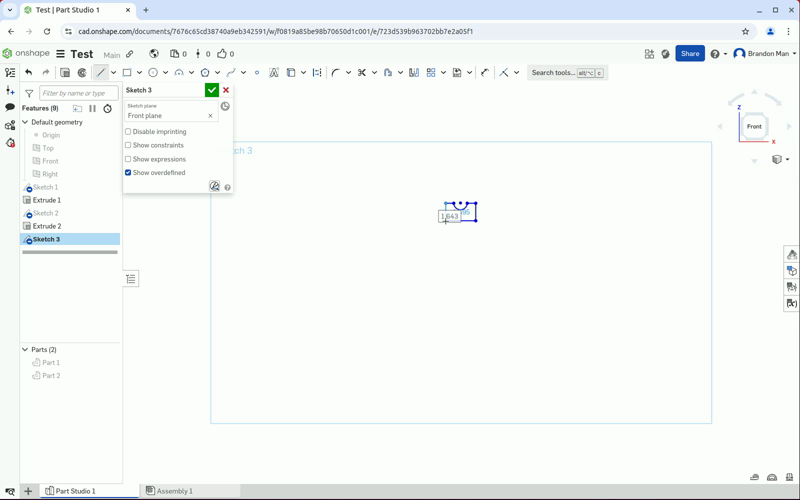
key_up(shift)
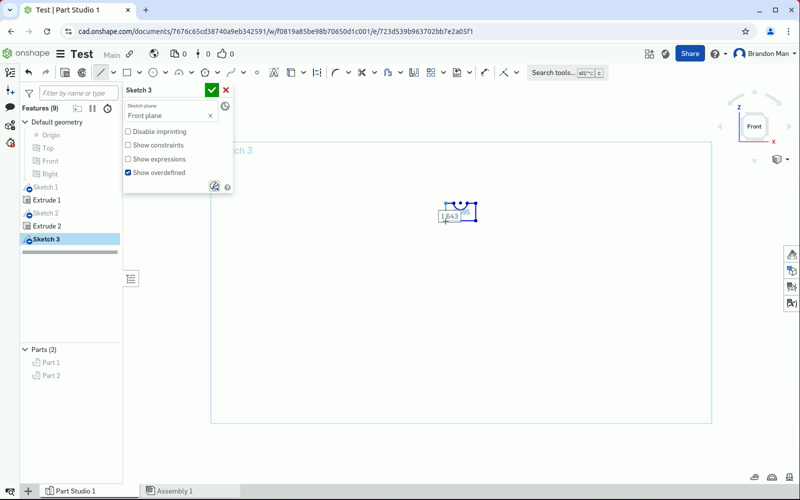
click(445, 220)
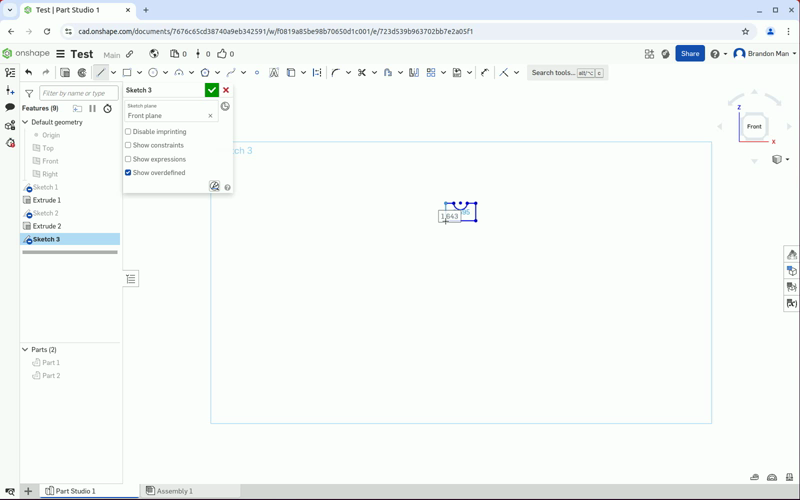
key(esc)
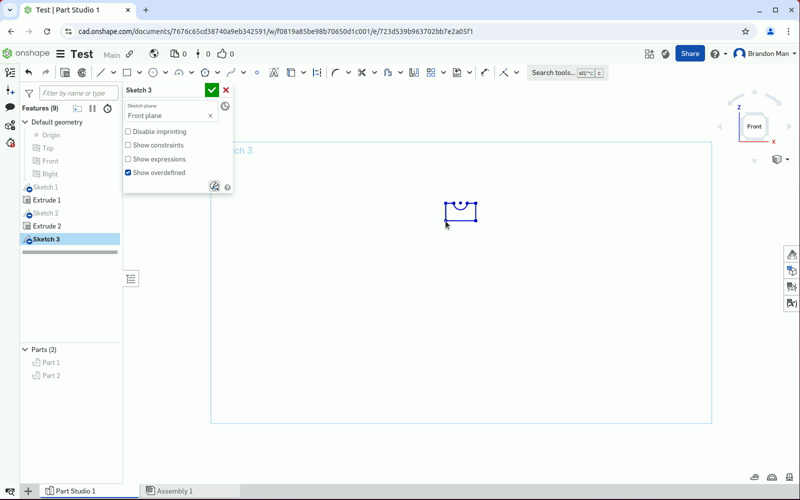
mouse_move(456, 216)
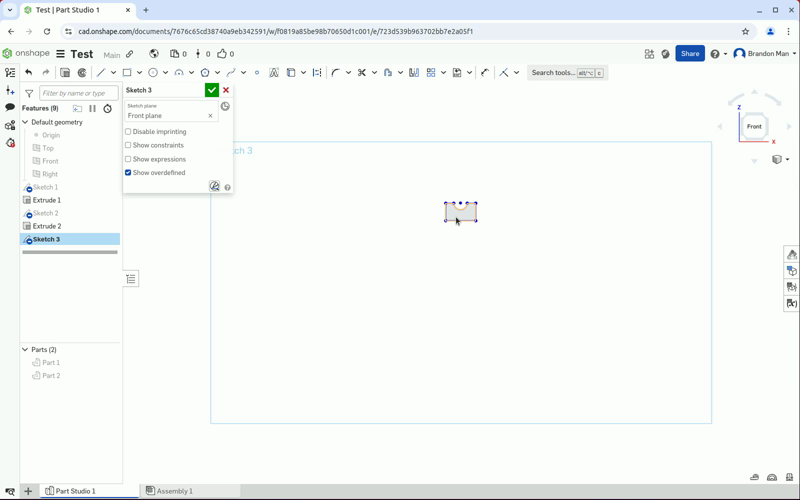
scroll(6)
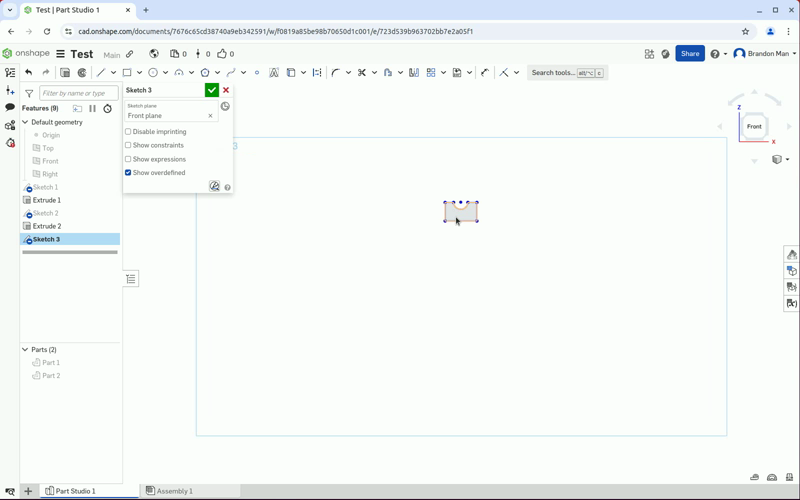
scroll(6)
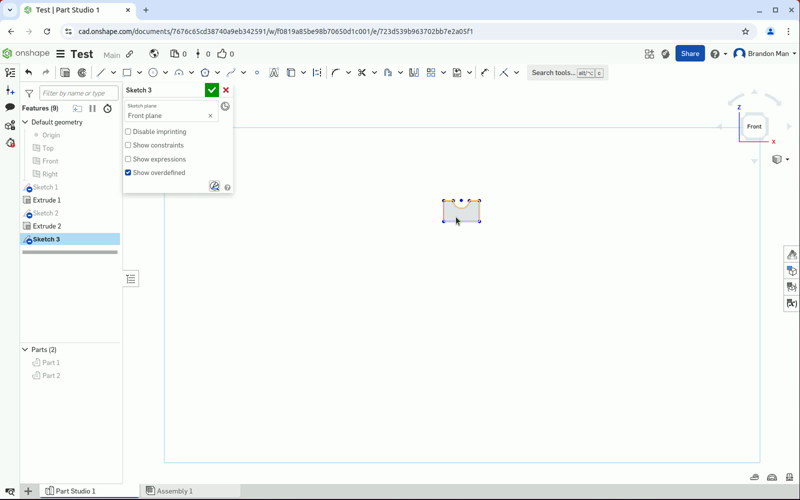
scroll(6)
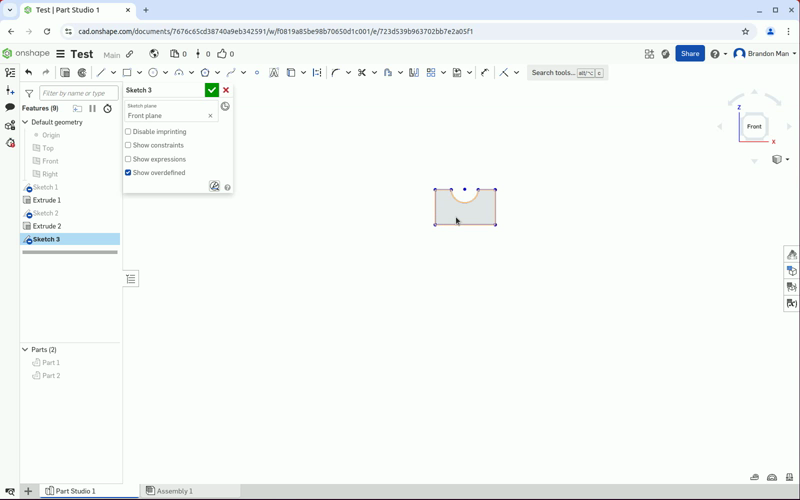
scroll(6)
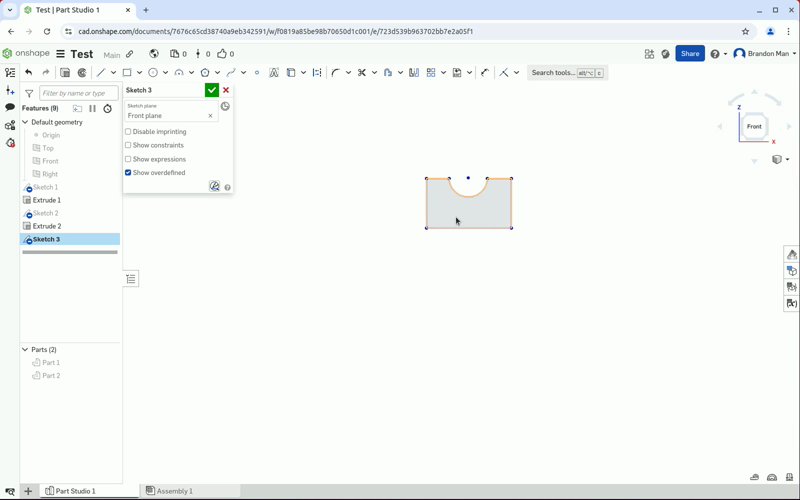
scroll(6)
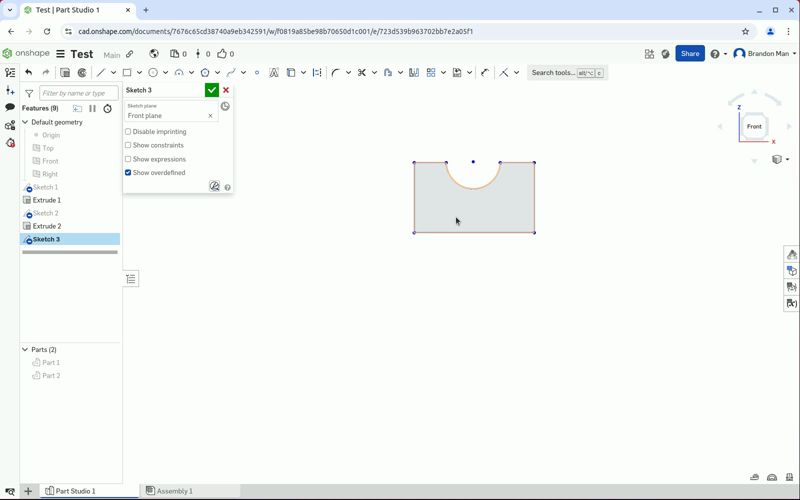
scroll(6)
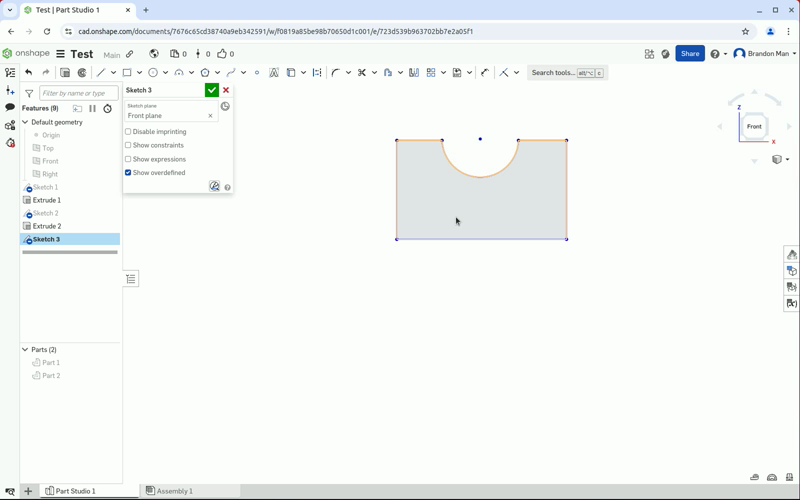
scroll(6)
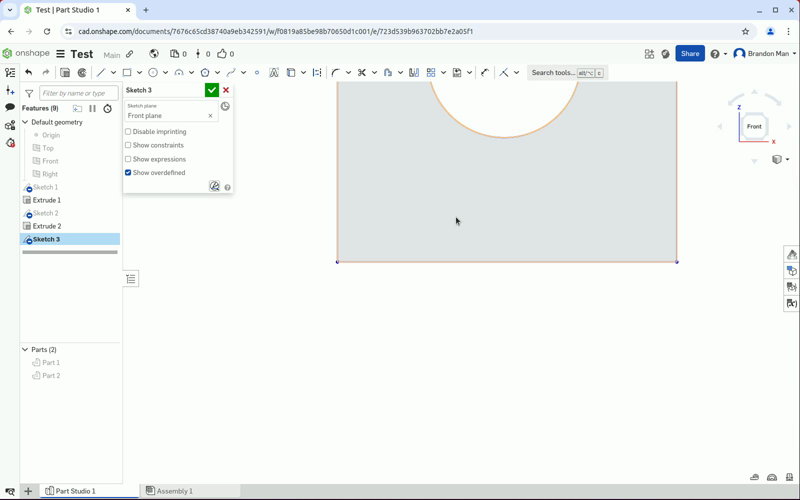
click(456, 216)
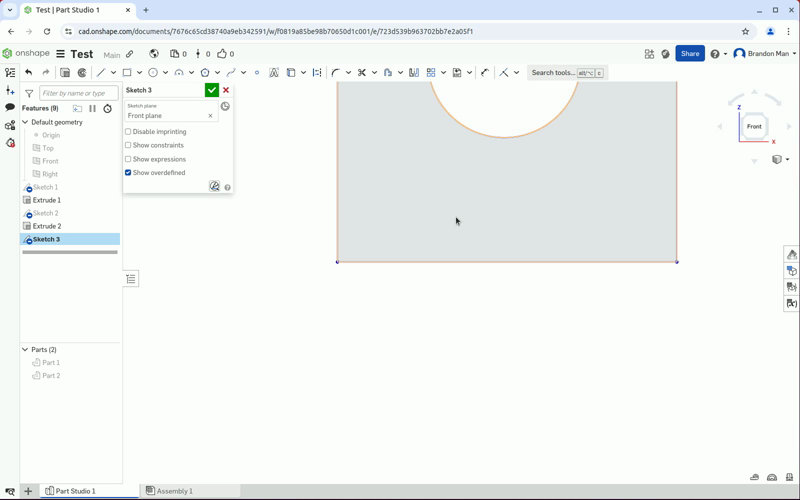
scroll(-6)
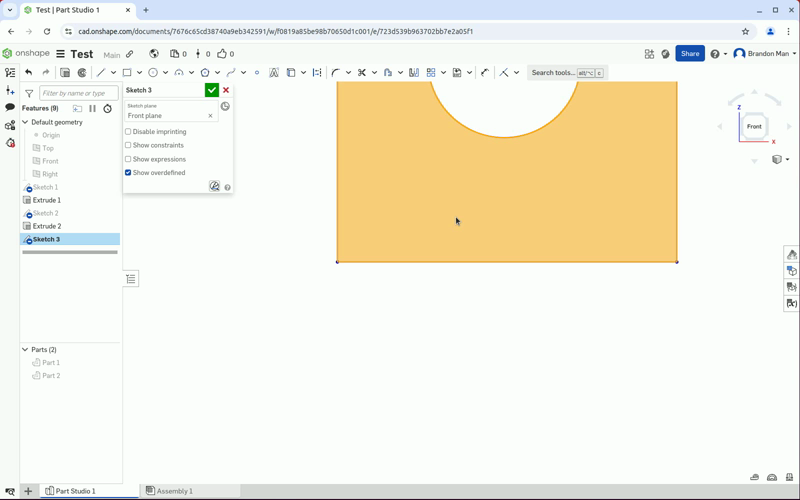
scroll(-6)
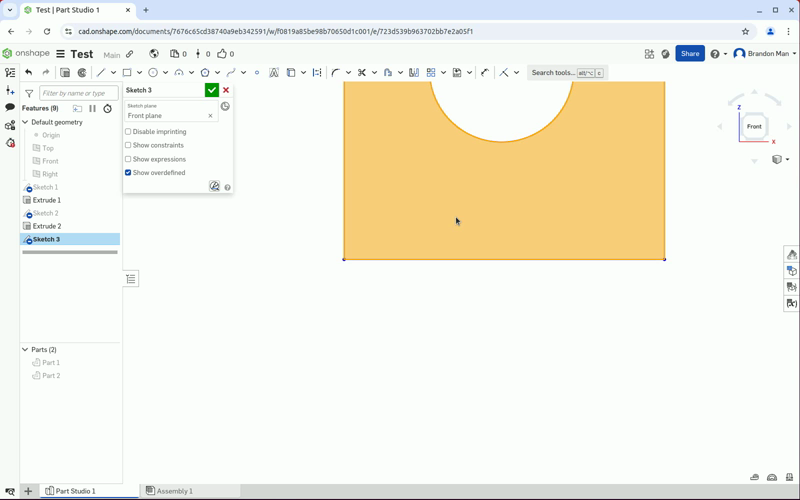
scroll(-6)
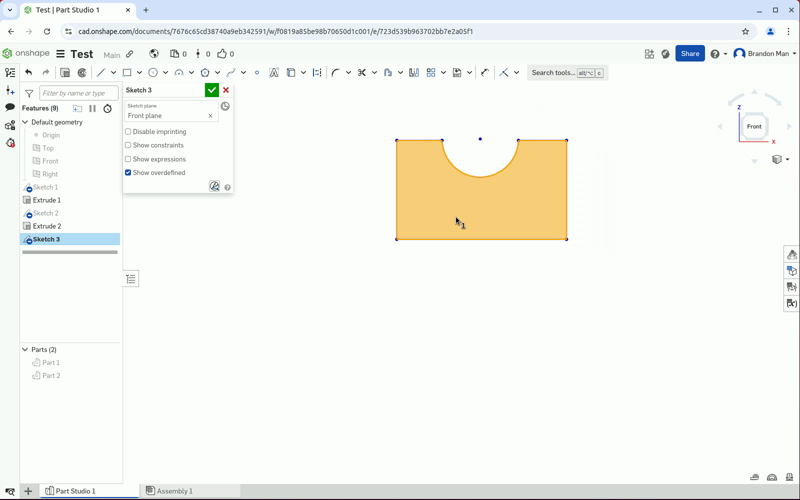
scroll(-6)
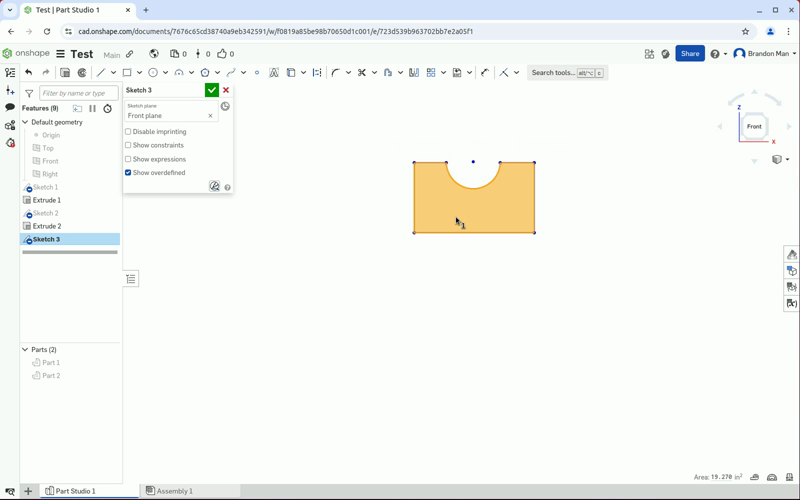
scroll(-6)
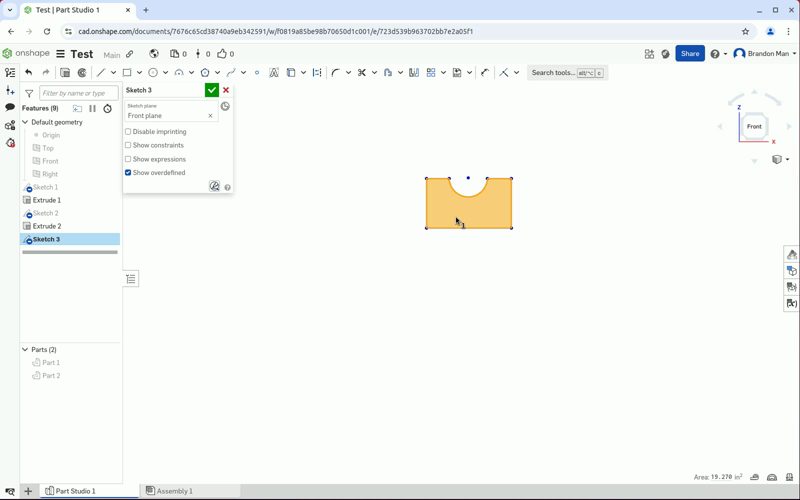
scroll(-6)
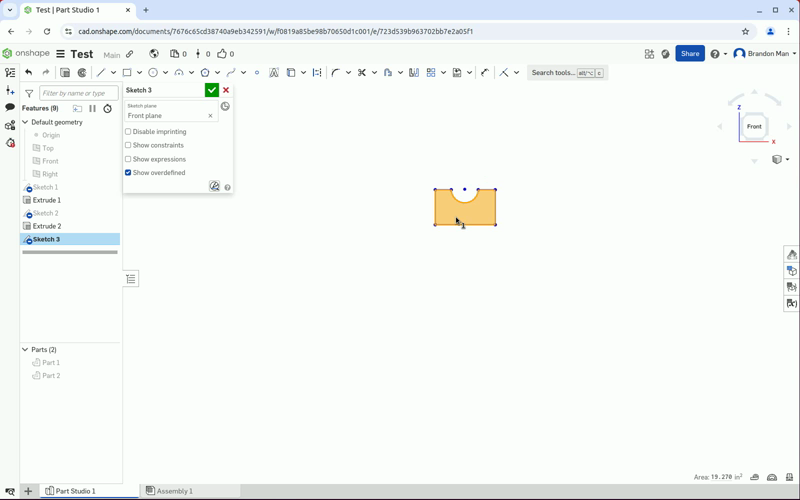
scroll(-6)
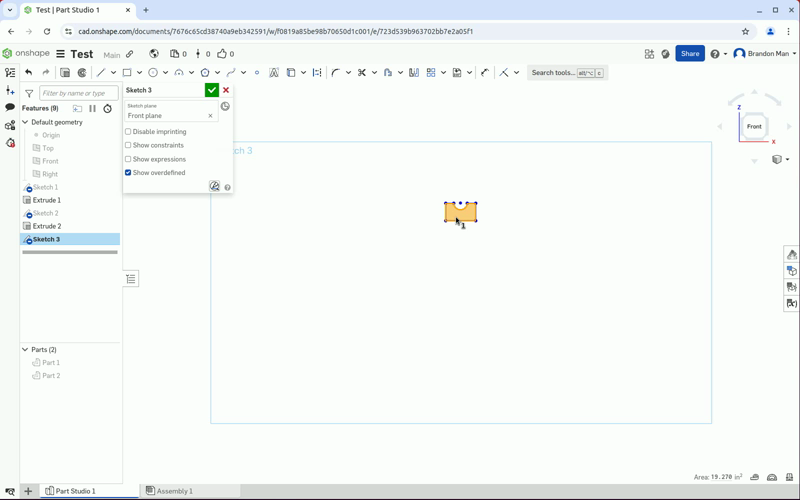
mouse_move(73, 352)
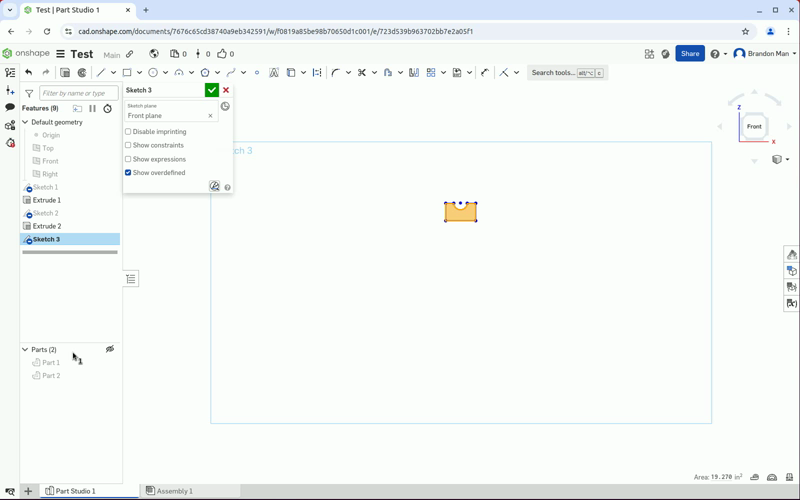
key(shift+y)
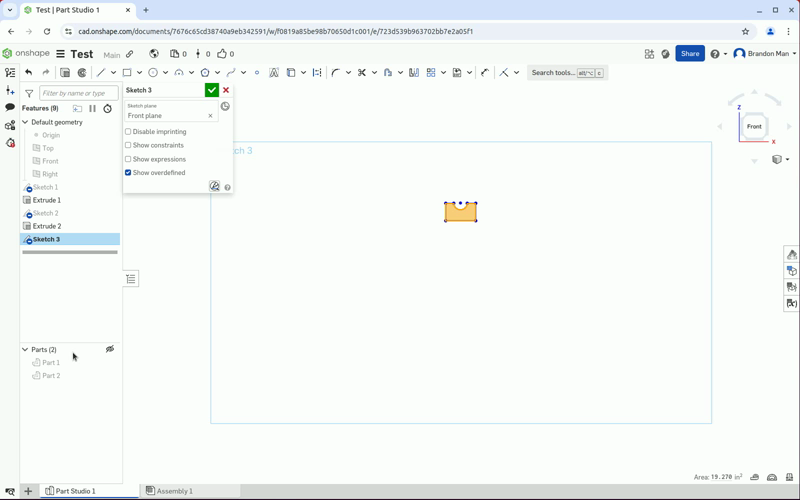
key(shift+e)
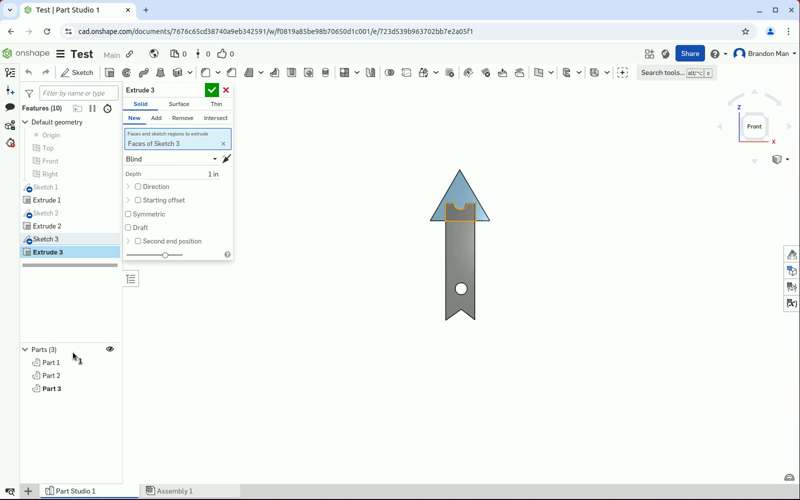
mouse_move(143, 106)
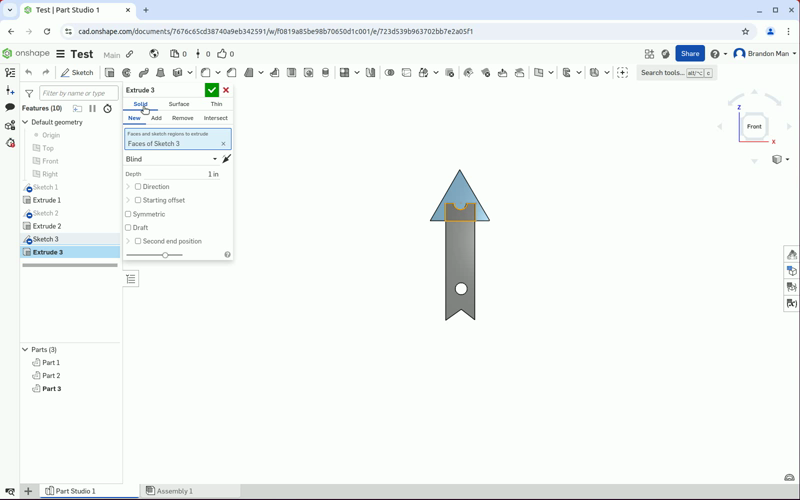
click(143, 106)
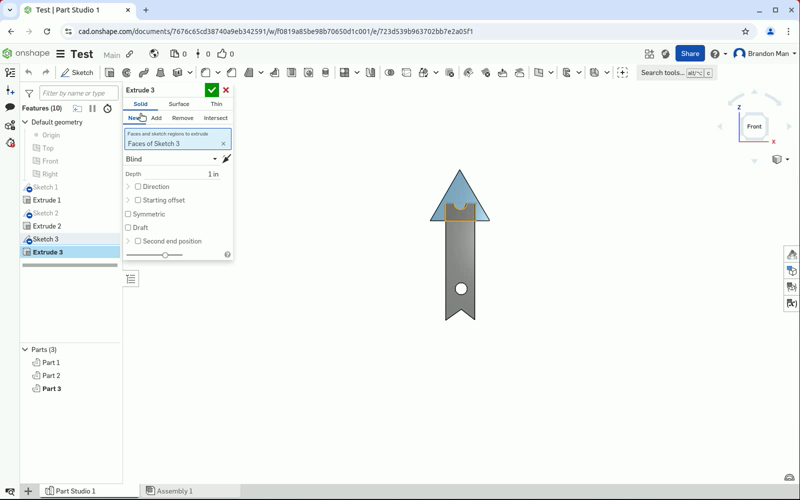
mouse_move(137, 120)
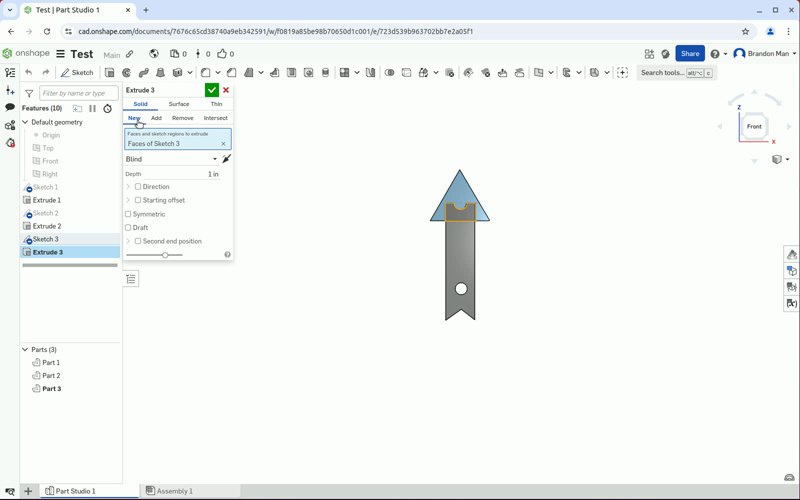
click(137, 120)
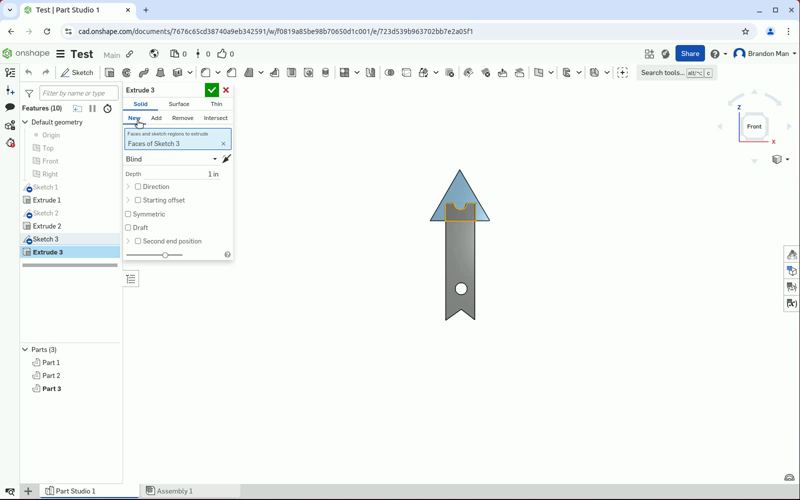
key(tab, 4)
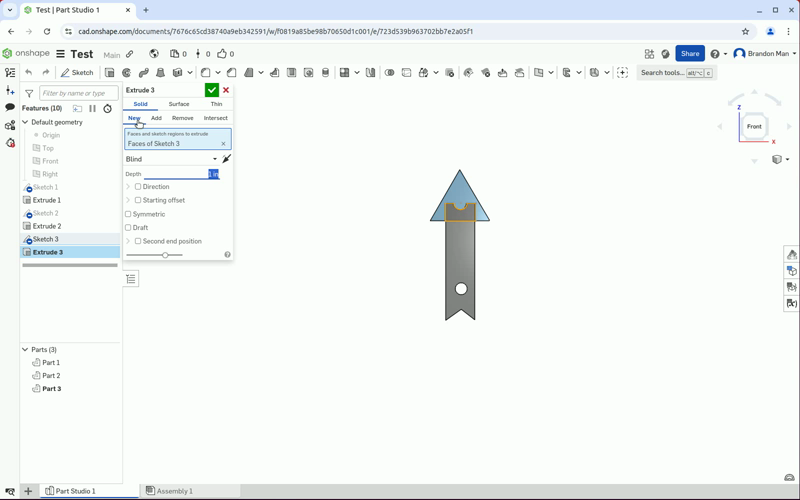
text(6.018)
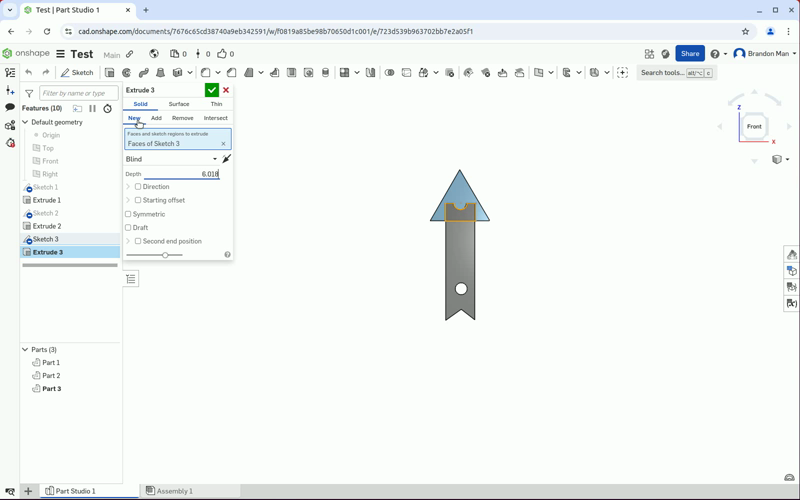
key(enter)
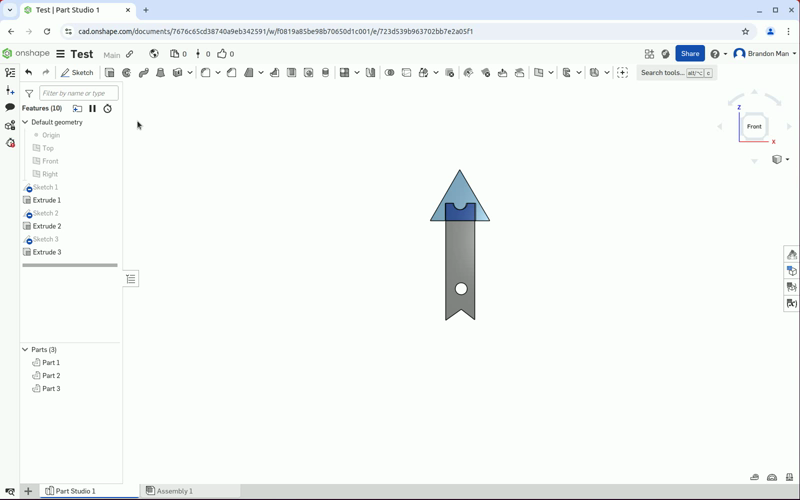
key(shift+h)
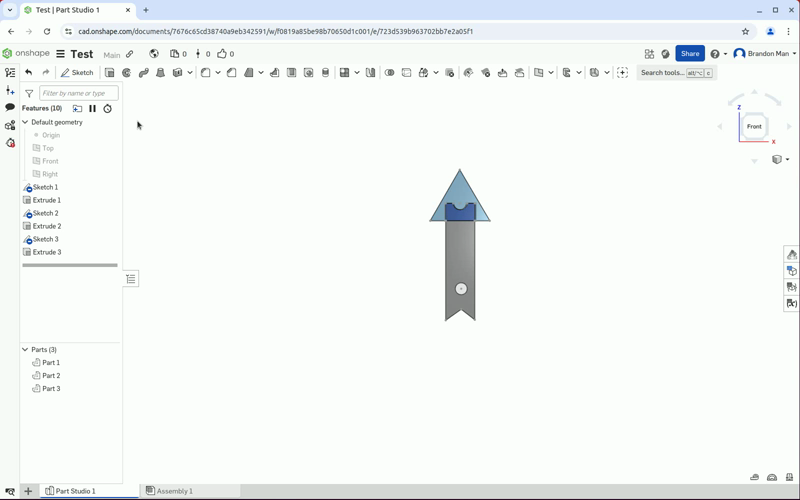
key(shift+h)
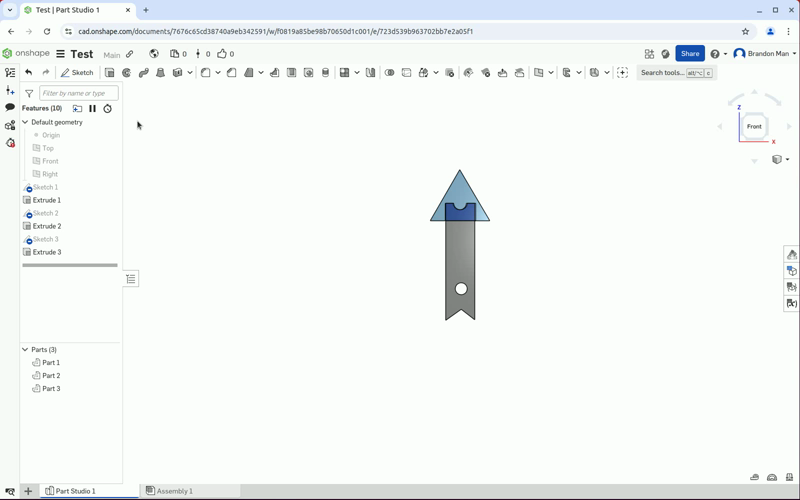
mouse_move(73, 189)
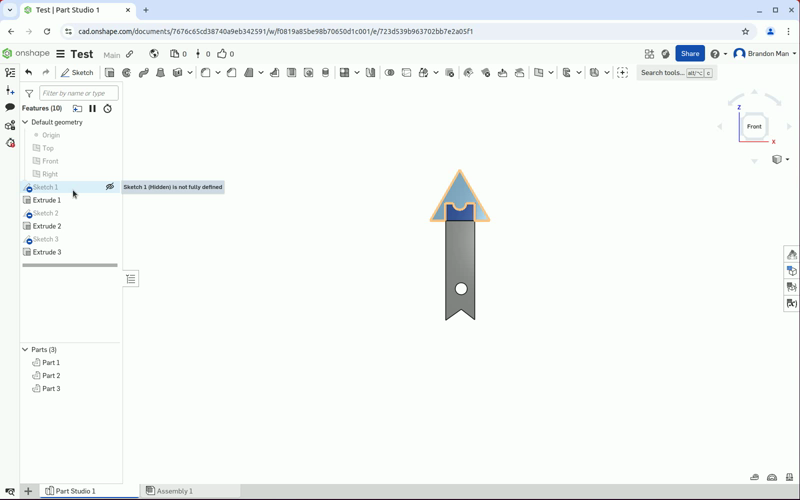
click(73, 189)
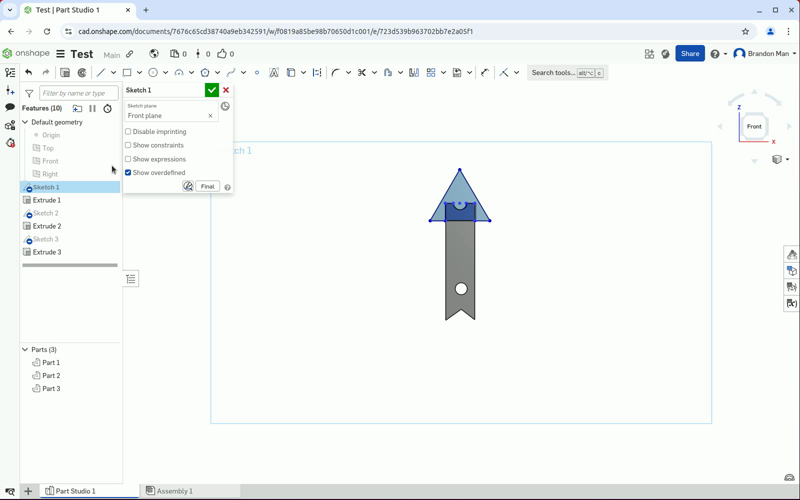
mouse_move(229, 92)
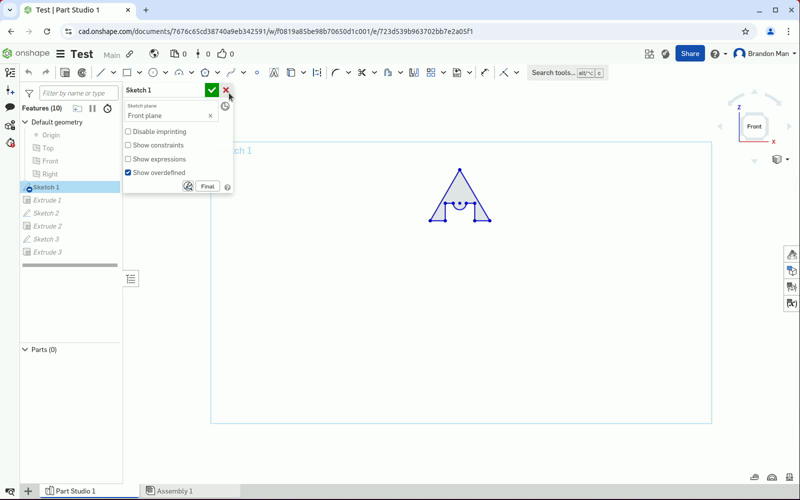
click(229, 92)
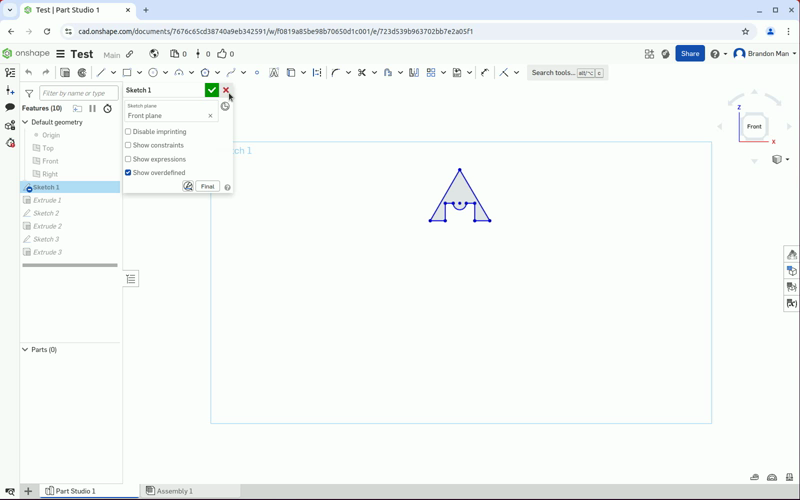
key(shift+s)
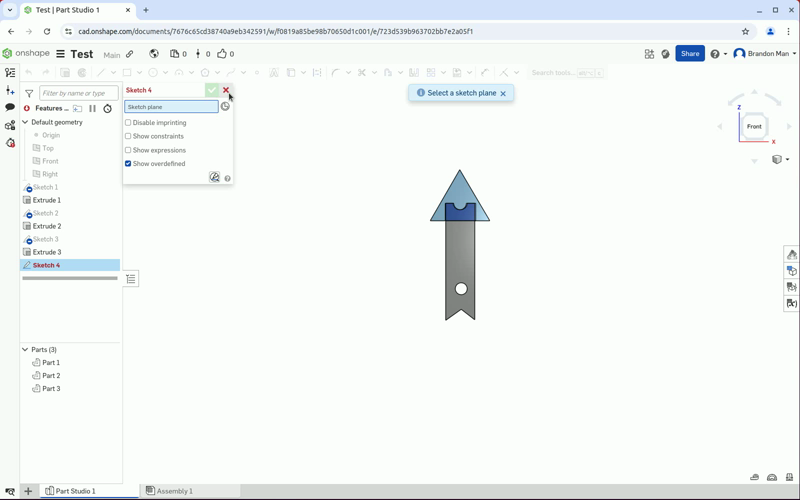
mouse_move(73, 163)
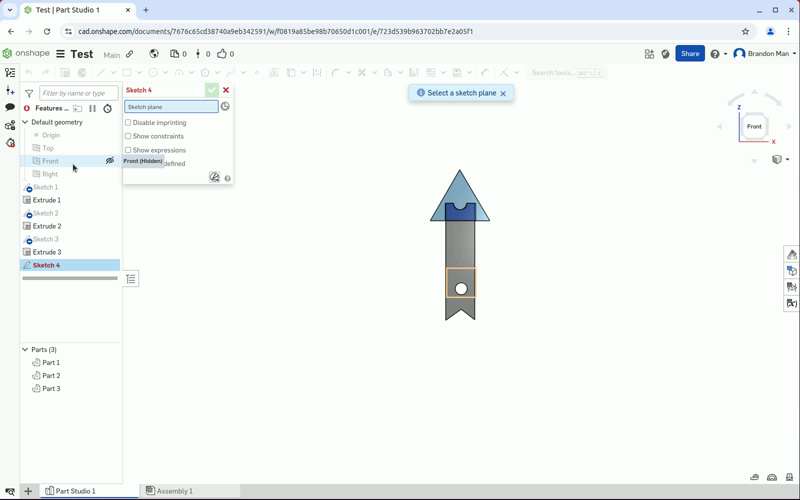
click(73, 163)
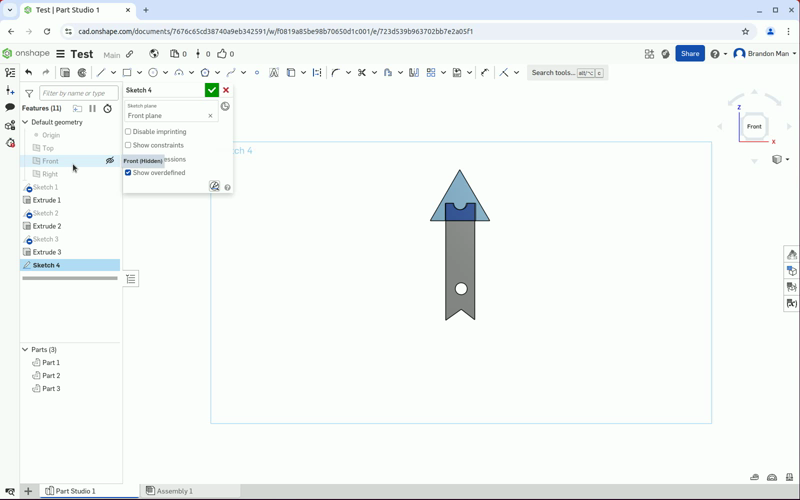
mouse_move(73, 352)
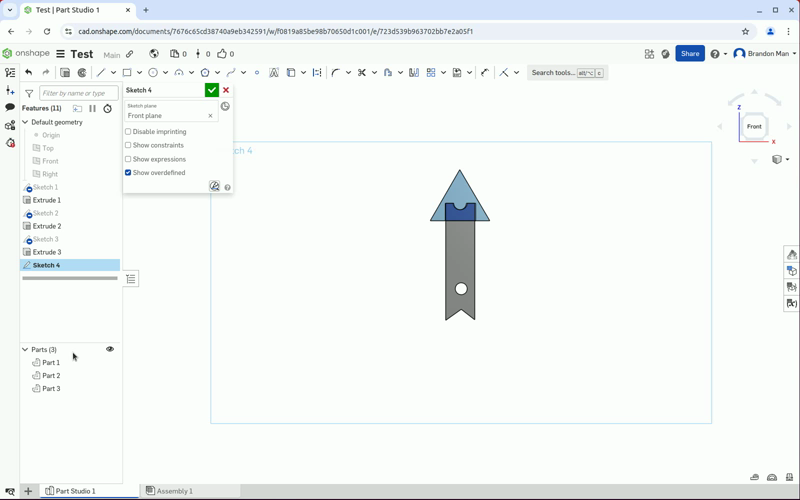
key(y)
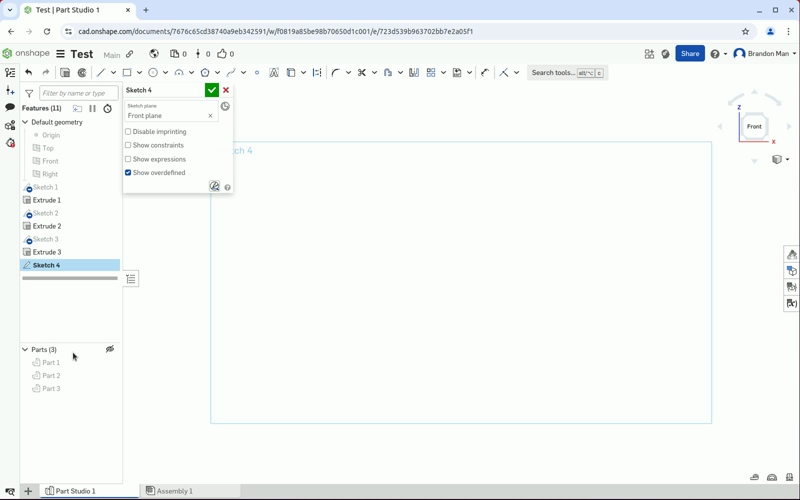
key(l)
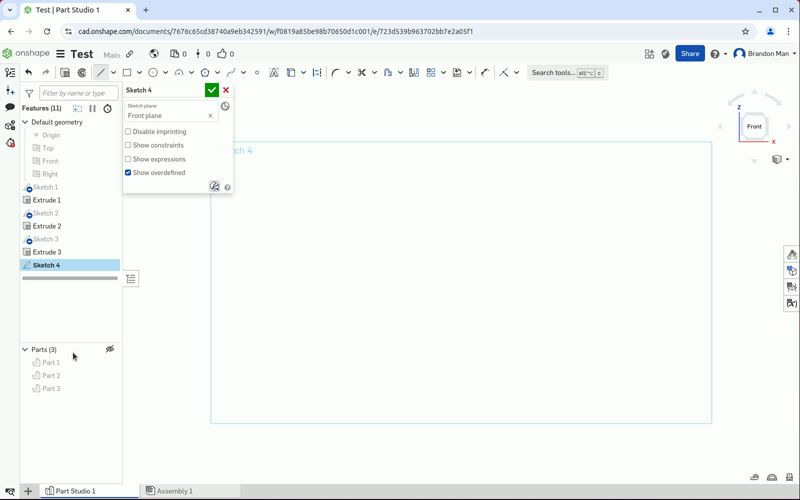
key_down(shift)
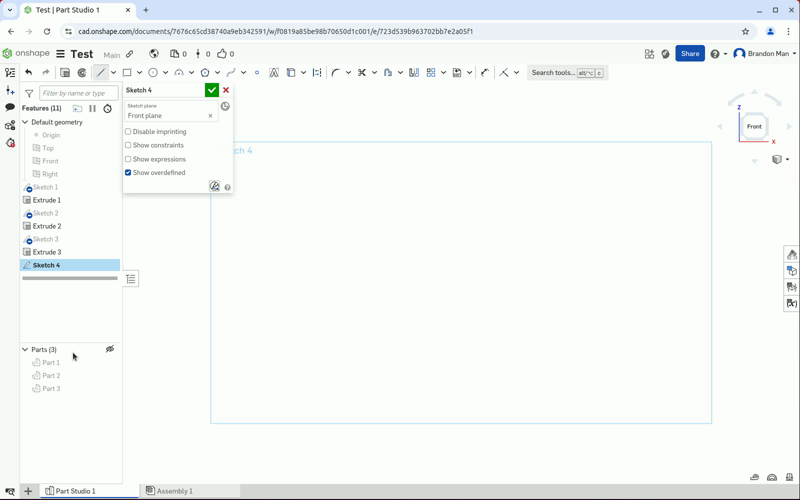
mouse_move(445, 220)
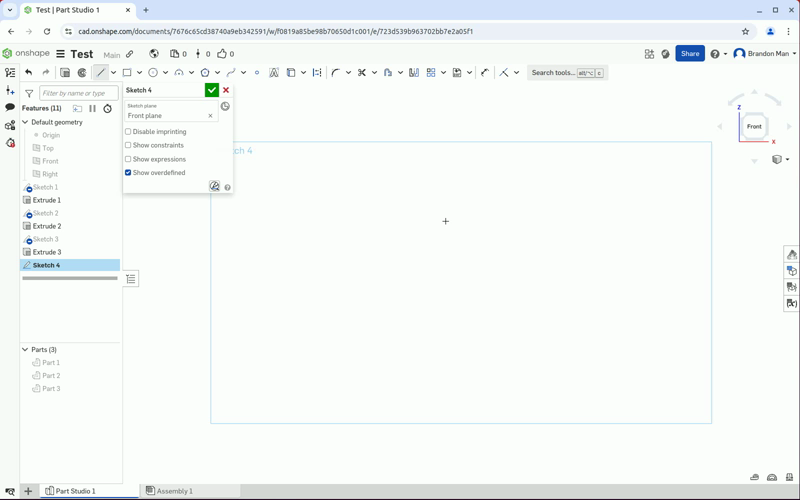
click(445, 220)
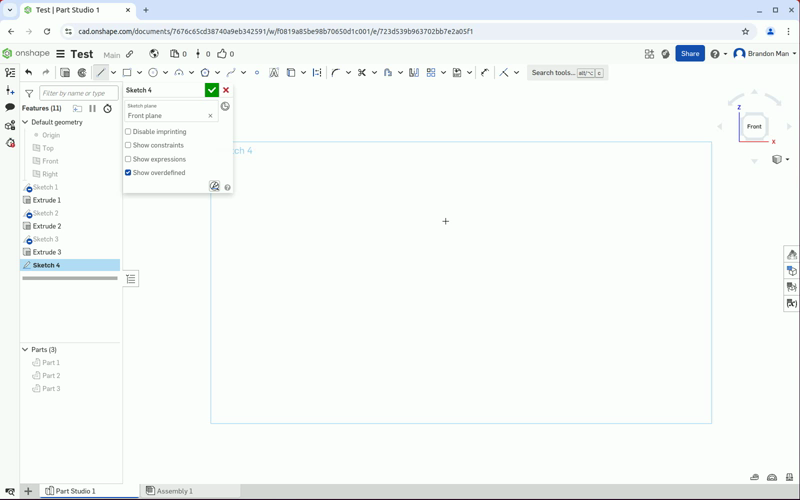
key_up(shift)
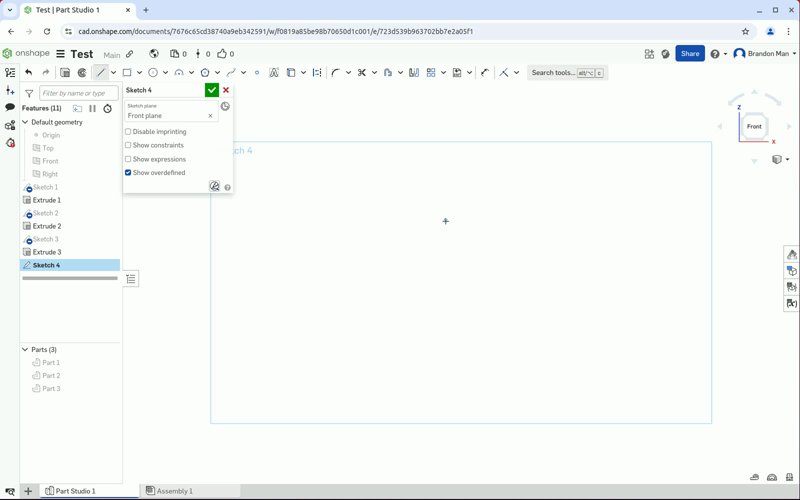
key_down(shift)
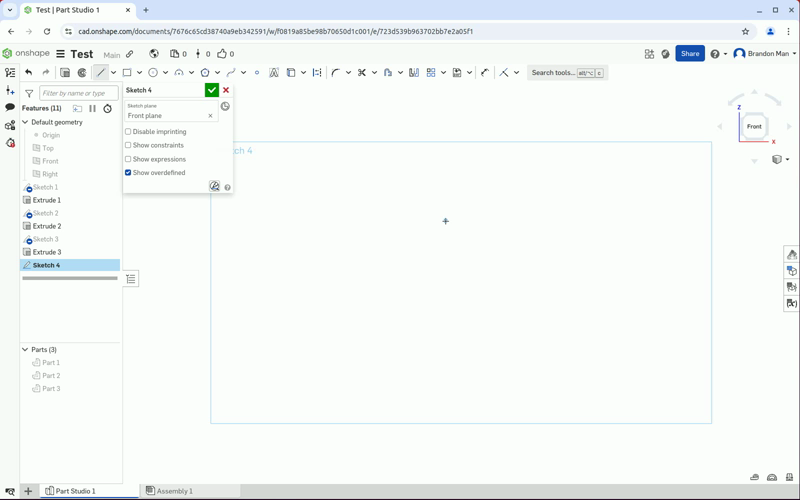
mouse_move(475, 220)
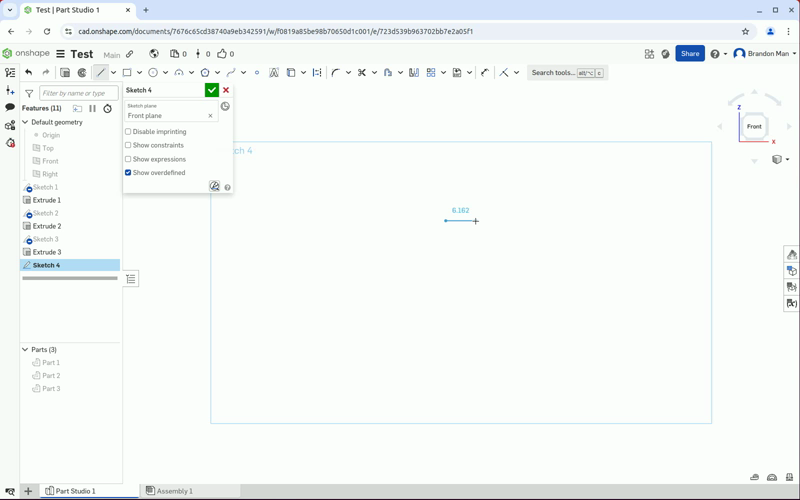
mouse_move(475, 220)
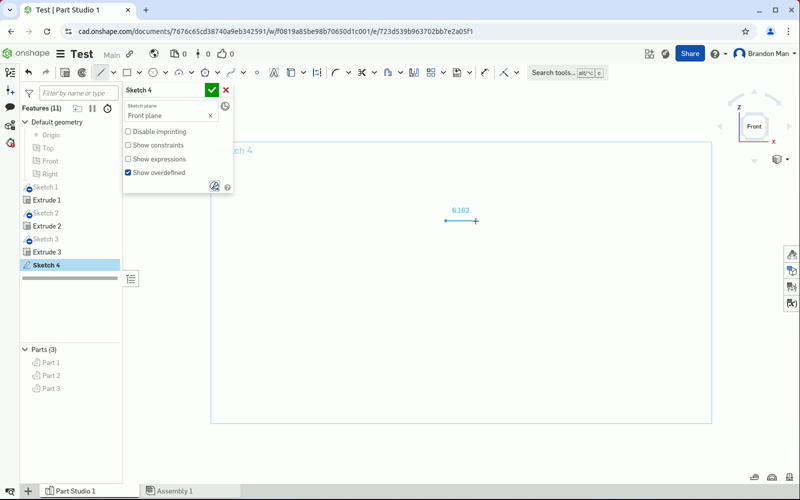
click(475, 220)
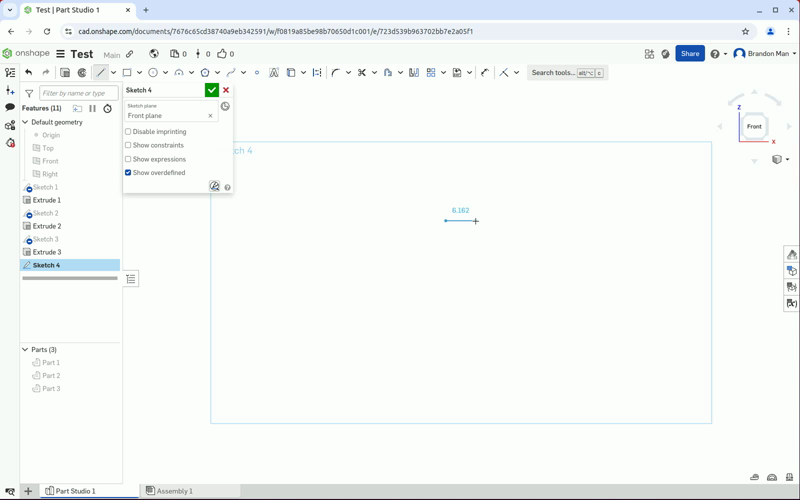
key_up(shift)
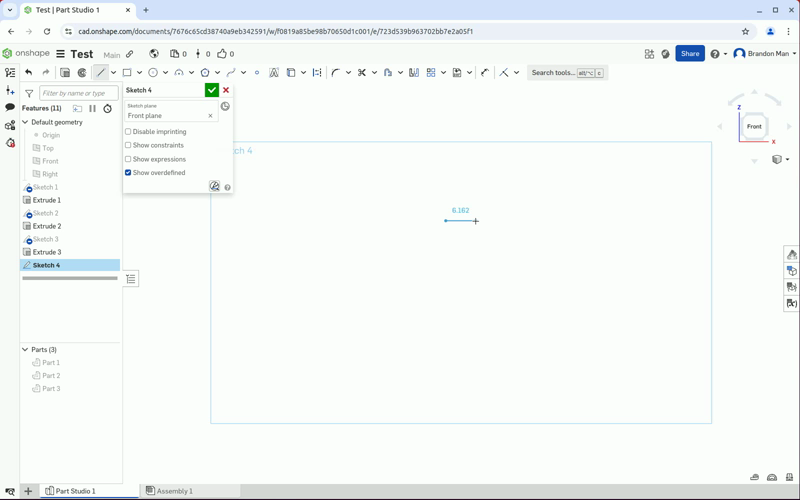
key_down(shift)
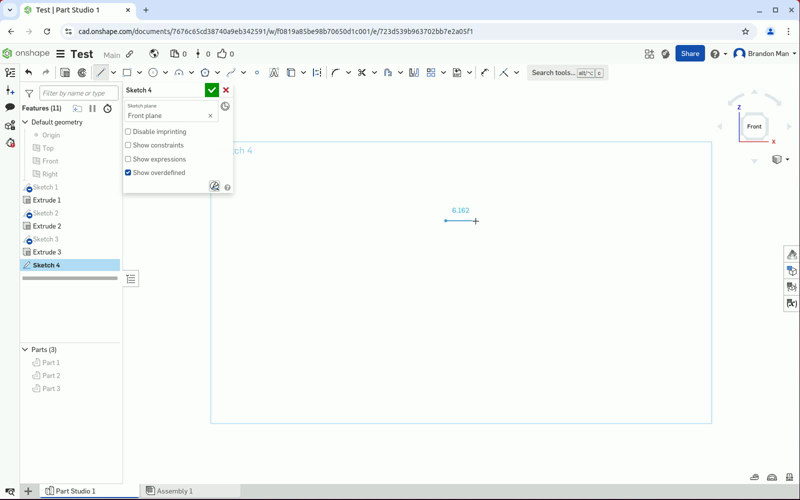
mouse_move(505, 220)
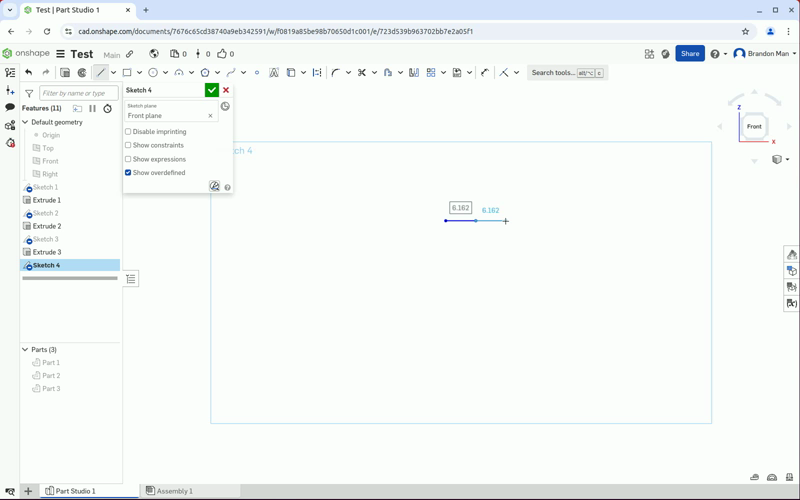
mouse_move(475, 203)
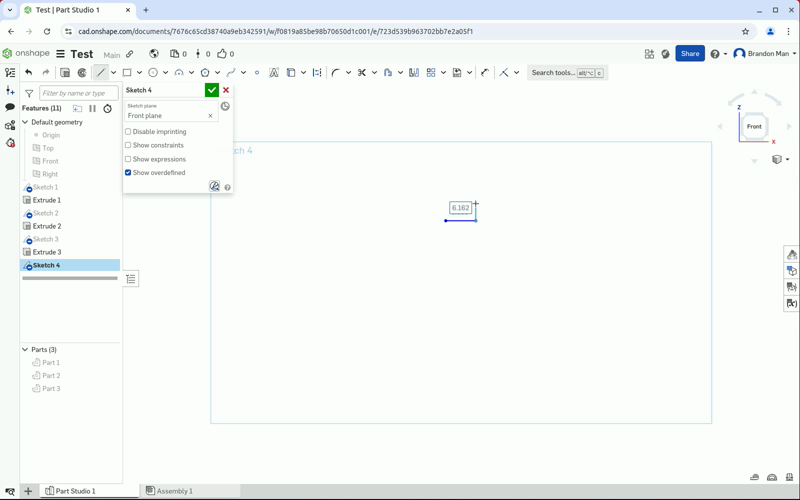
click(475, 203)
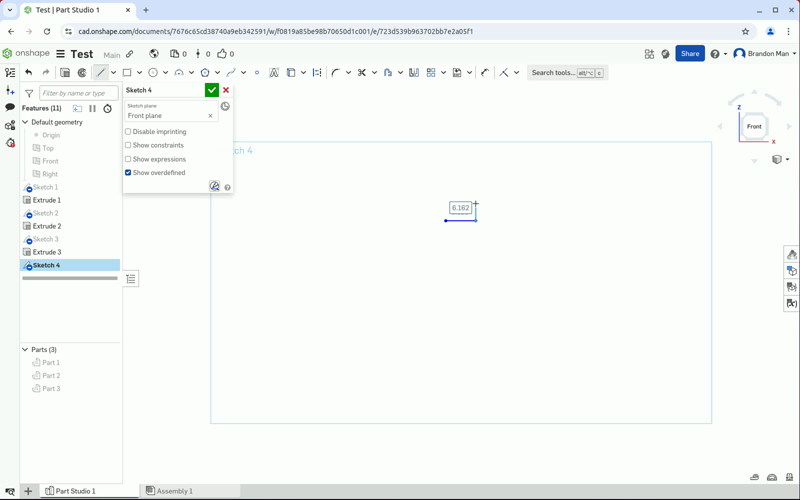
key_up(shift)
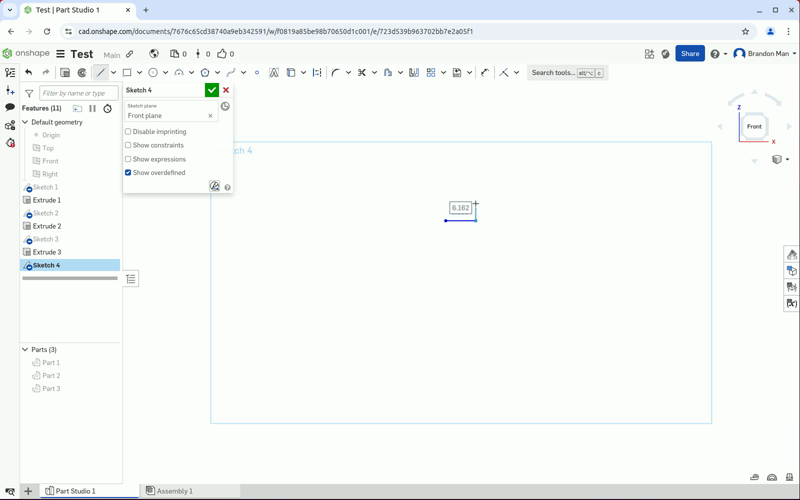
key_down(shift)
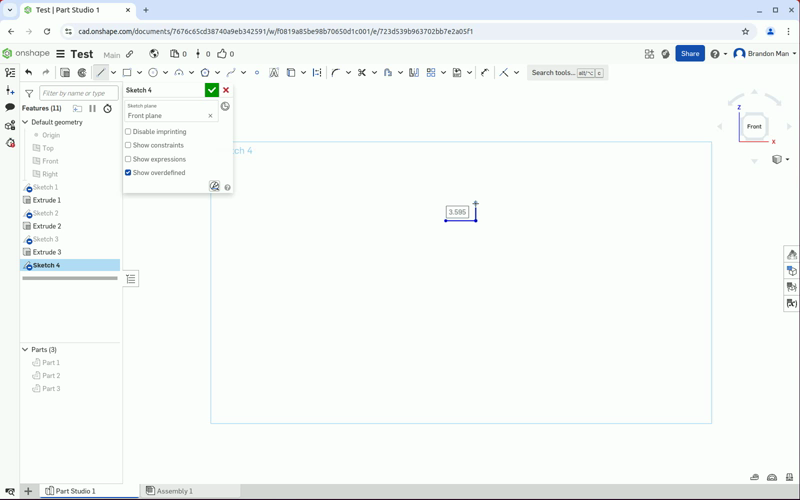
mouse_move(505, 203)
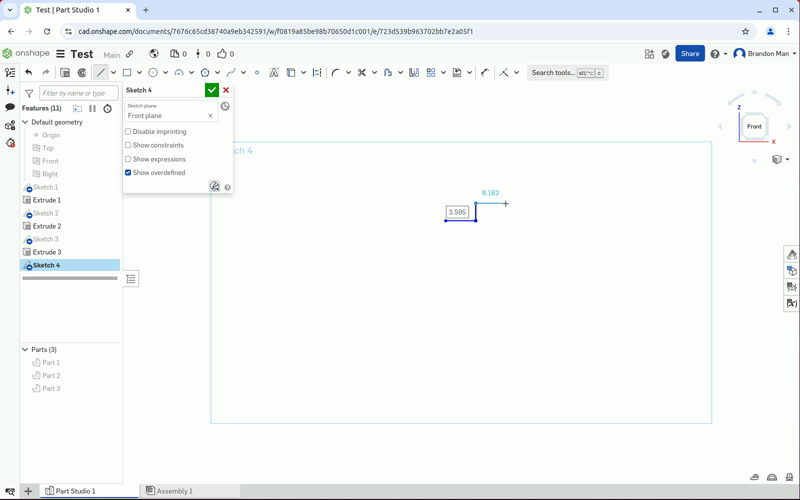
mouse_move(467, 203)
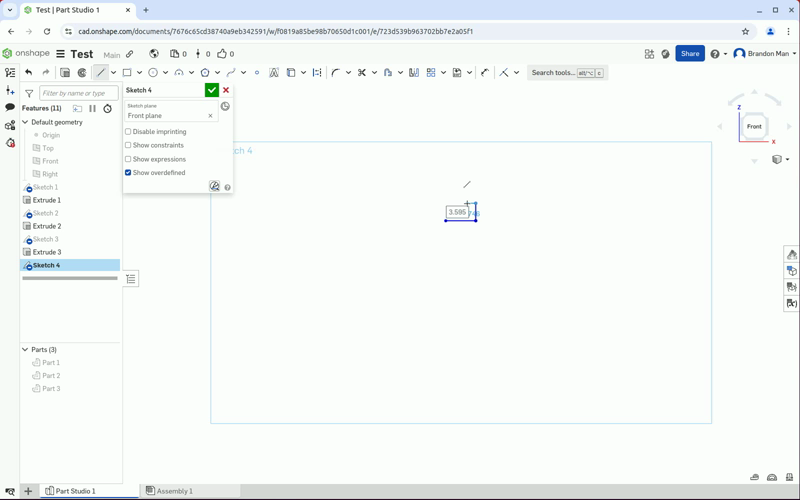
click(467, 203)
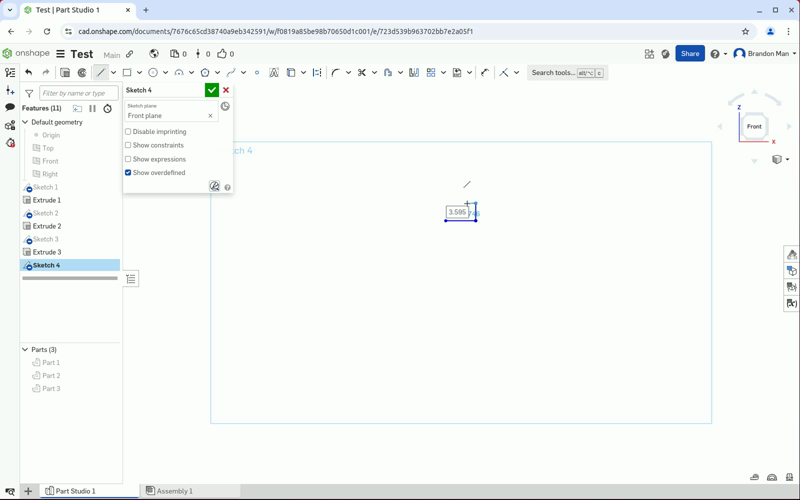
key_up(shift)
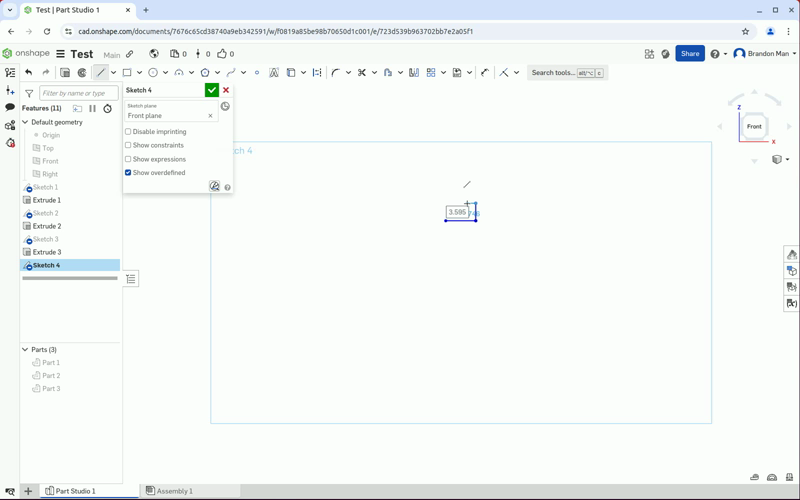
key(esc)
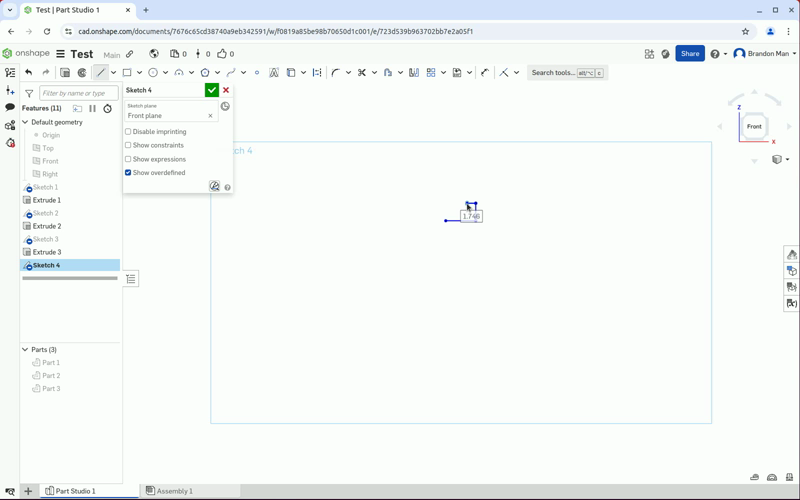
key(a)
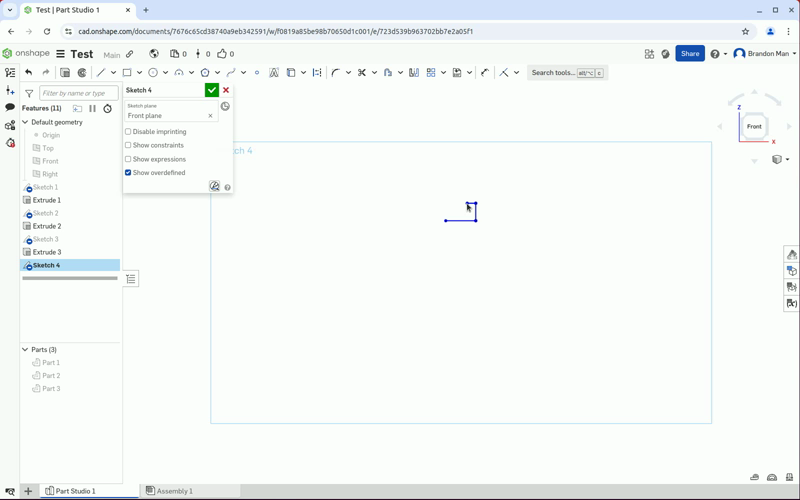
mouse_move(467, 203)
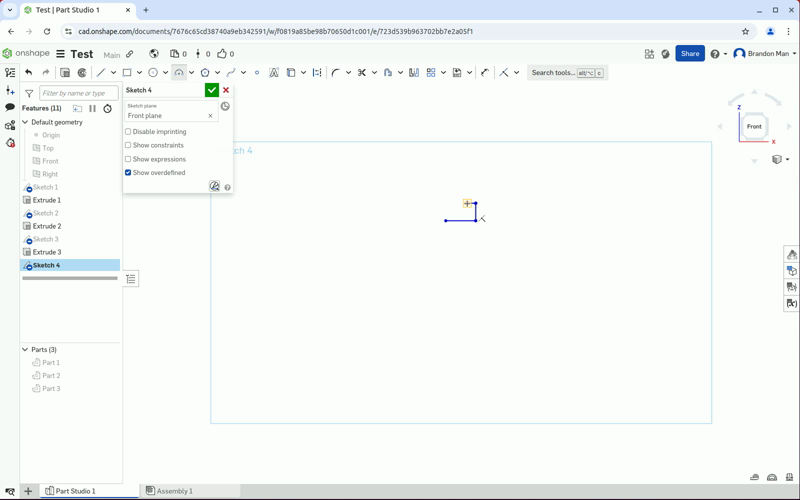
click(467, 203)
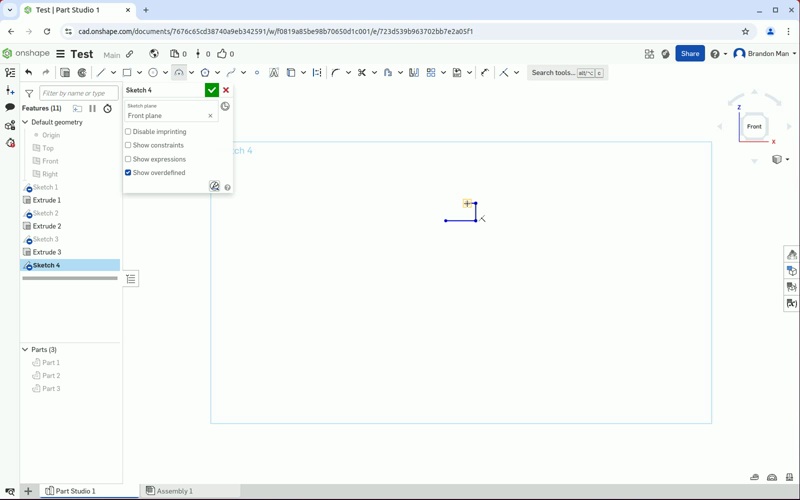
key_down(shift)
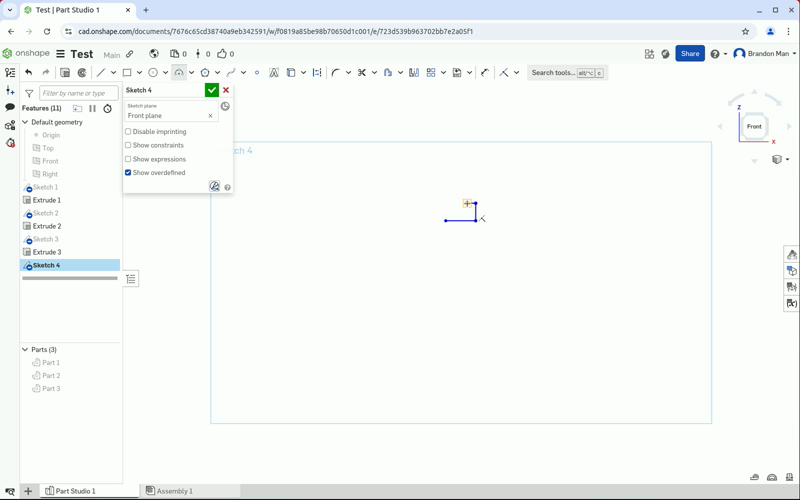
mouse_move(453, 203)
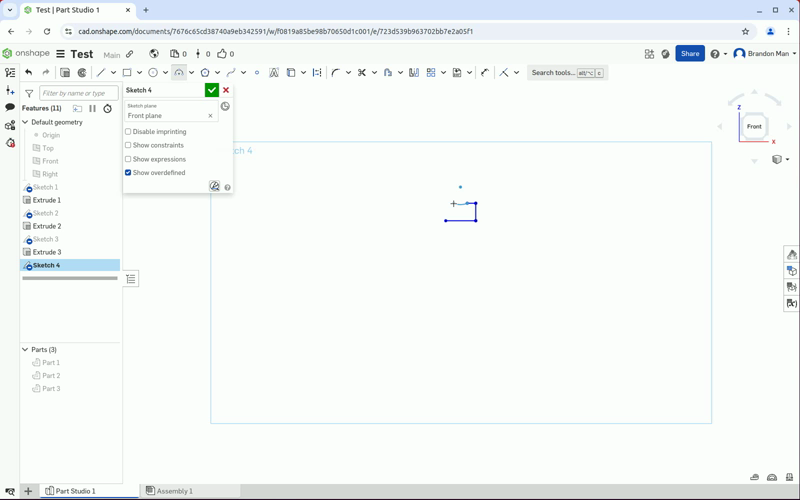
click(453, 203)
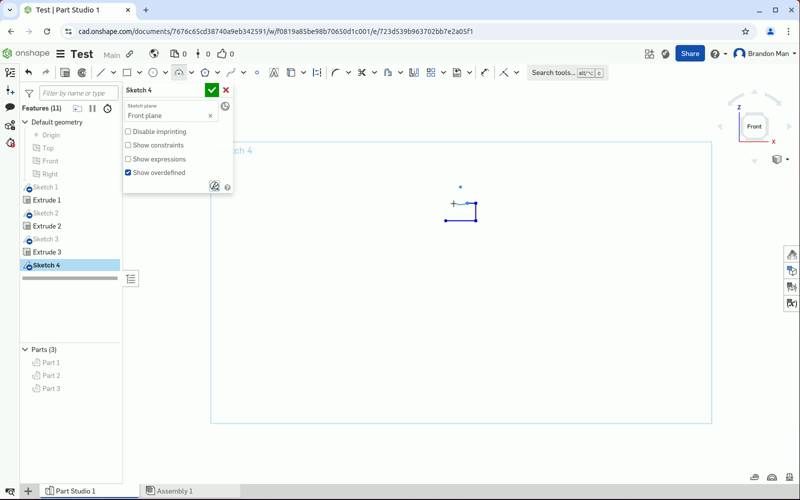
mouse_move(460, 209)
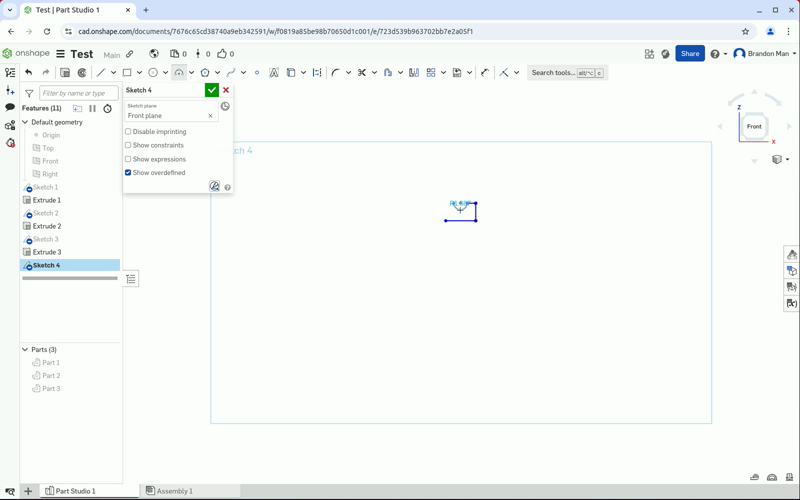
click(460, 209)
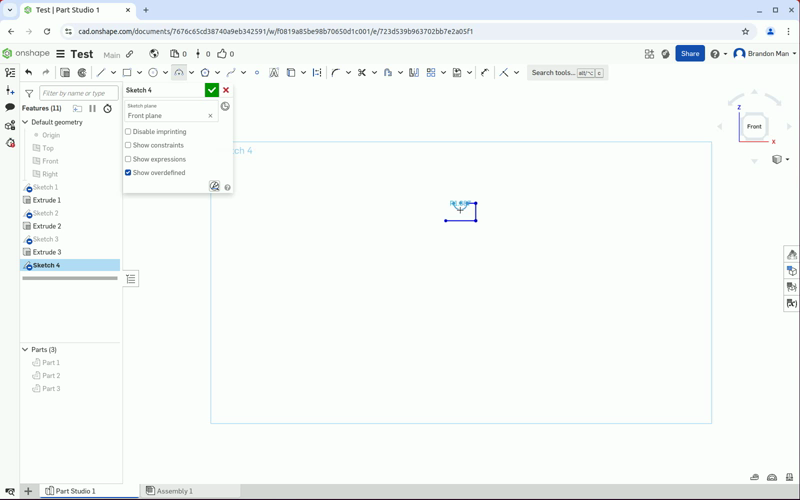
key_up(shift)
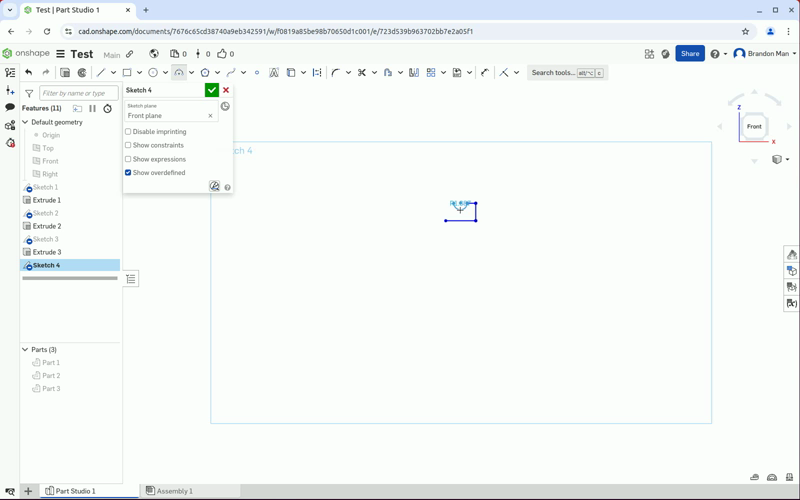
key(esc)
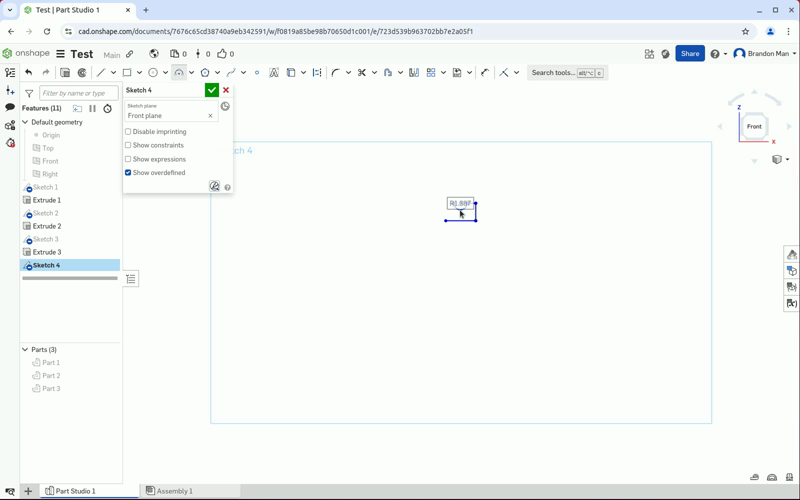
key(l)
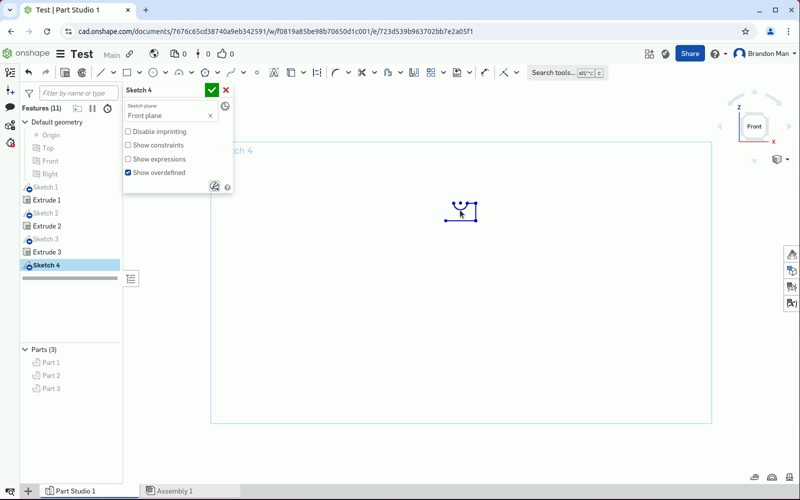
mouse_move(453, 203)
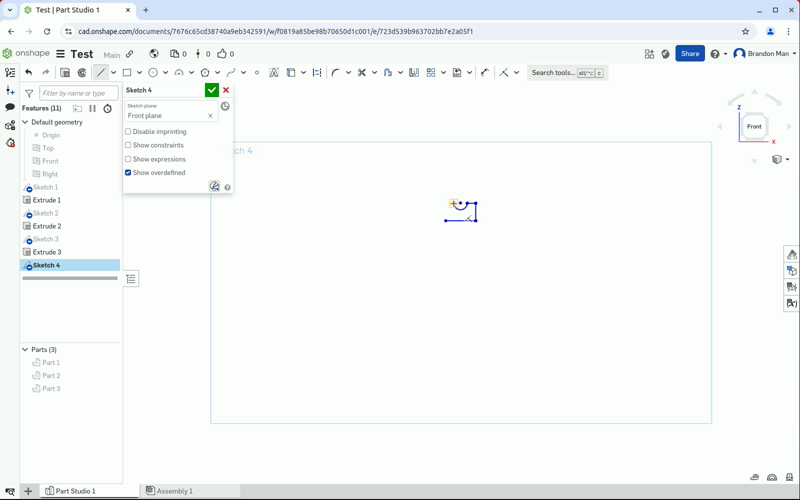
click(453, 203)
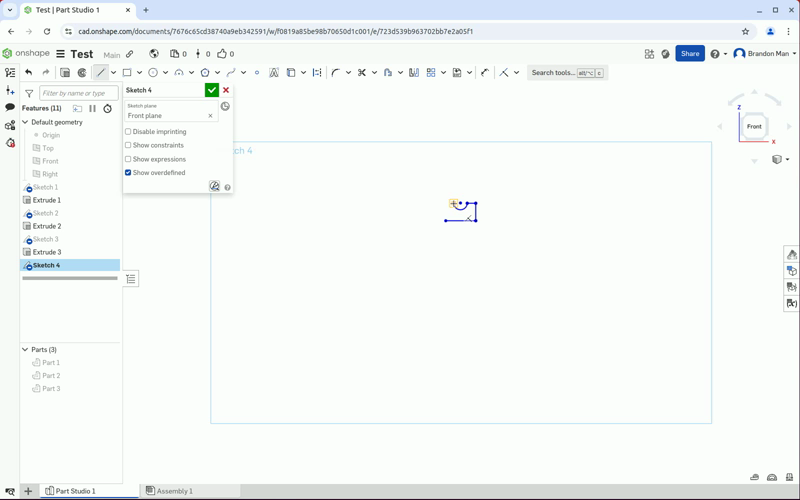
key_down(shift)
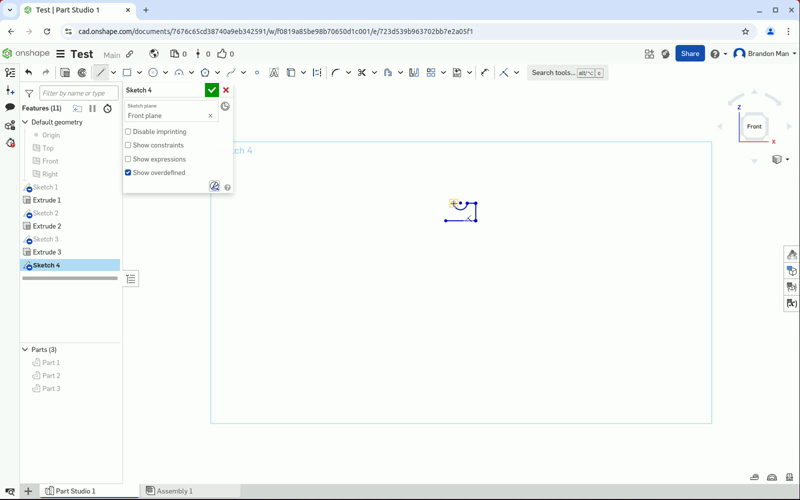
mouse_move(483, 203)
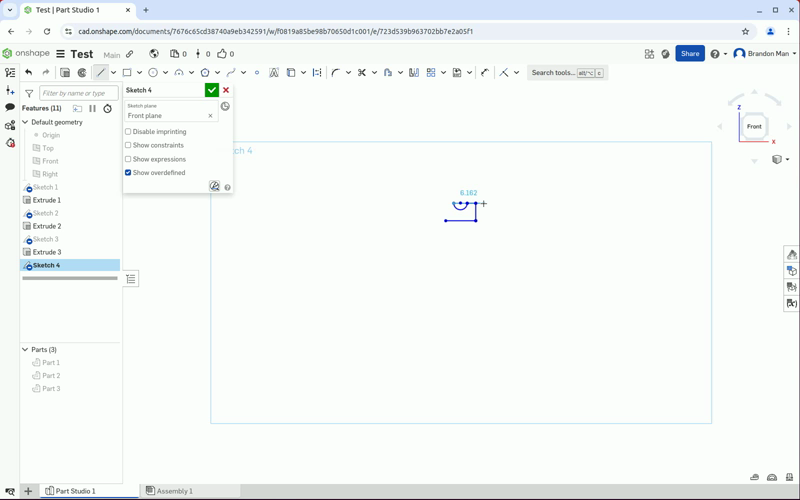
mouse_move(445, 203)
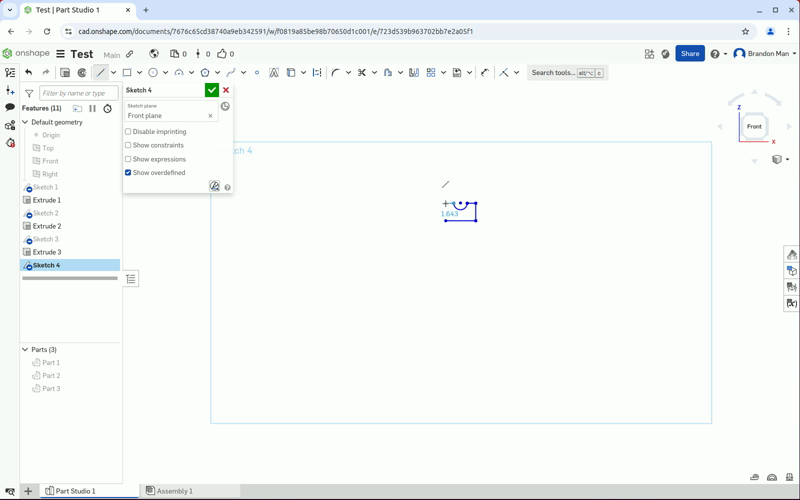
click(445, 203)
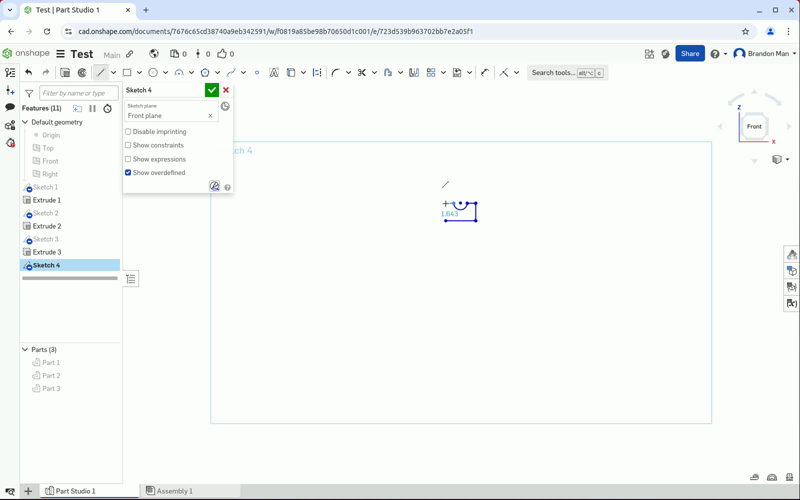
key_up(shift)
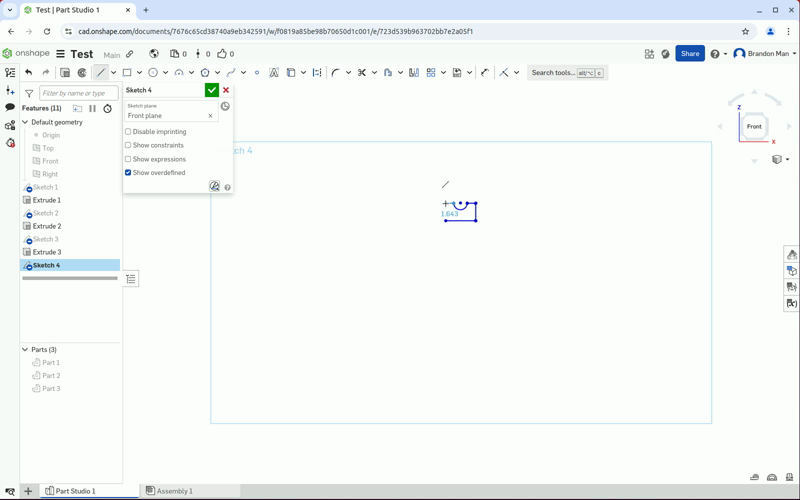
mouse_move(475, 203)
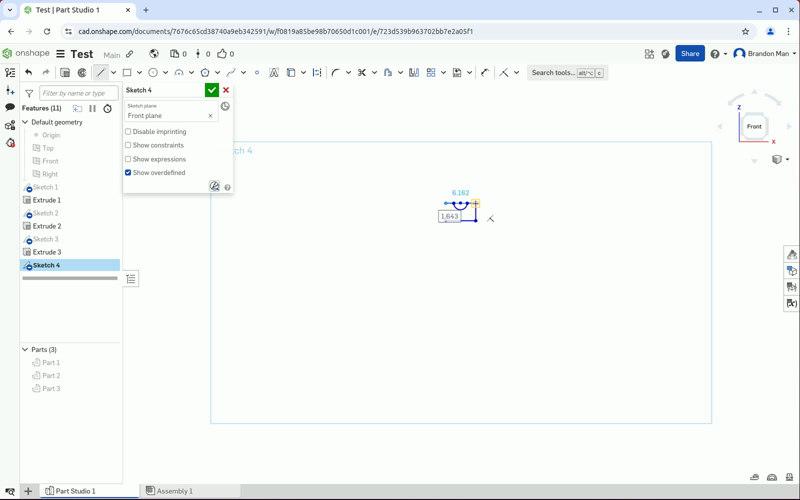
key_down(shift)
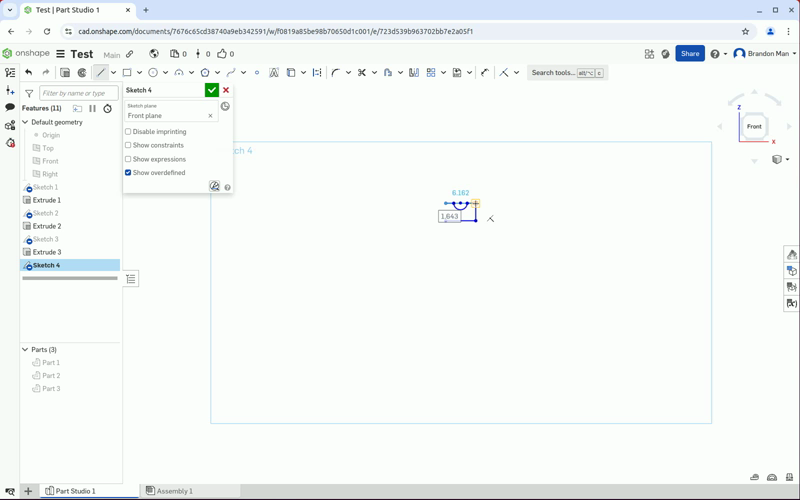
mouse_move(445, 220)
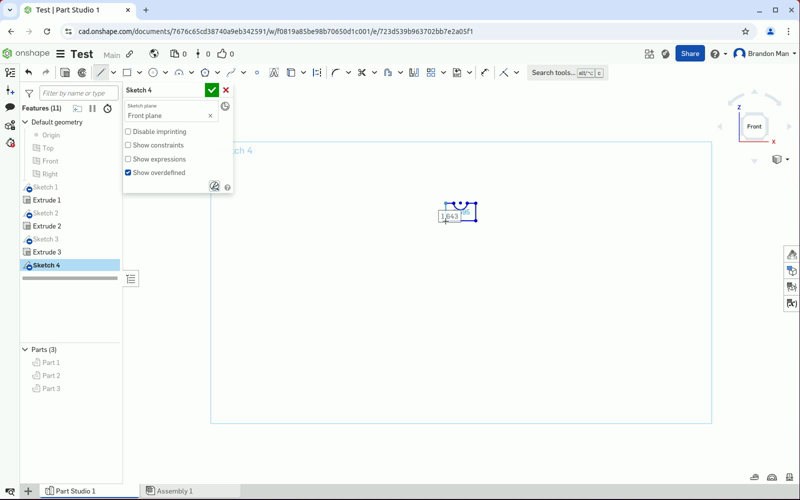
key_up(shift)
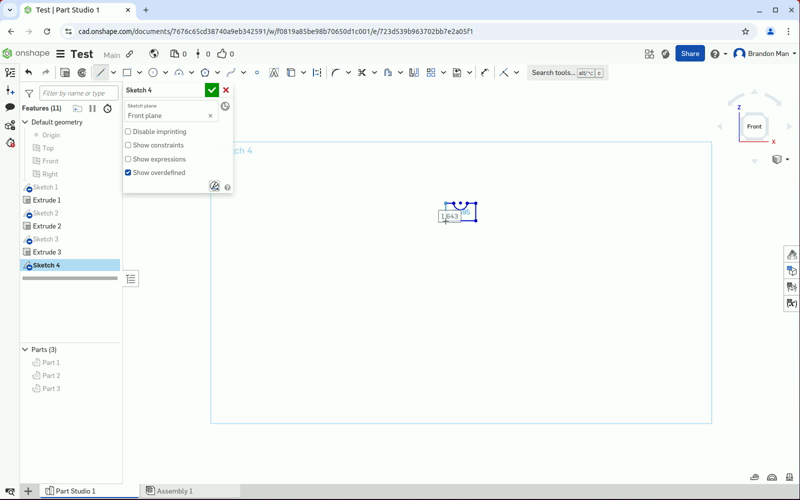
click(445, 220)
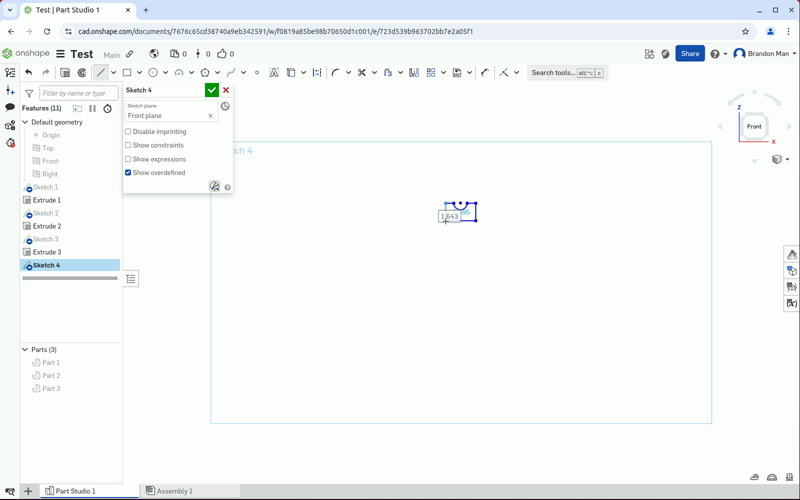
key(esc)
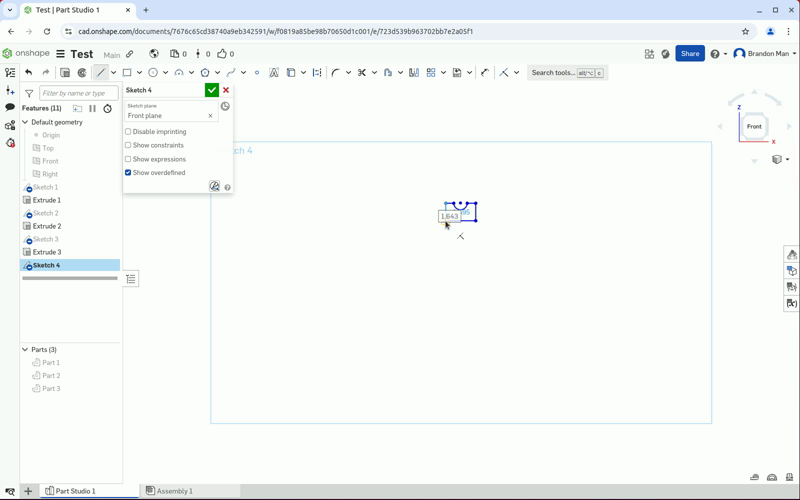
mouse_move(463, 212)
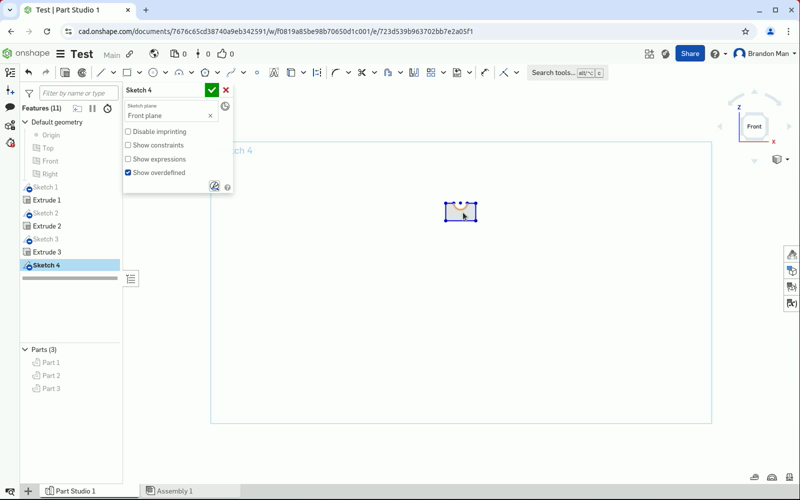
scroll(6)
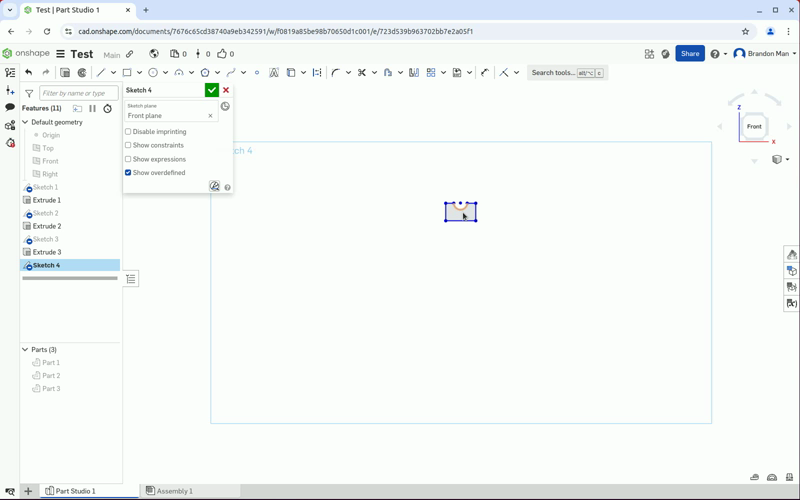
scroll(6)
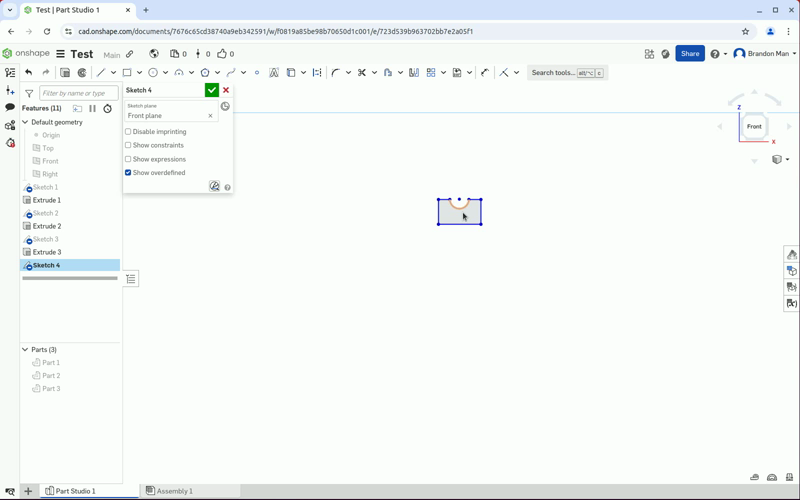
scroll(6)
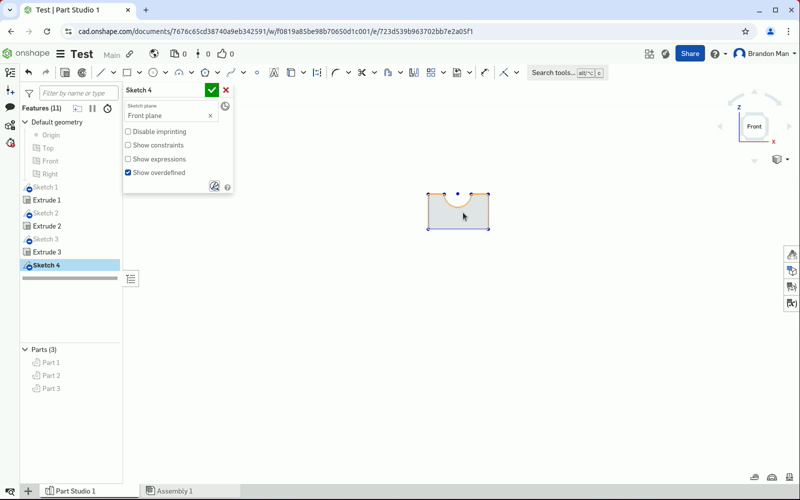
scroll(6)
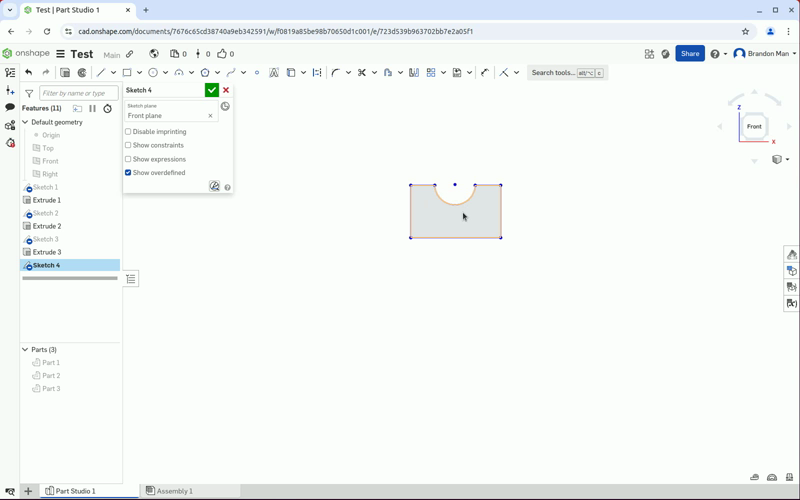
scroll(6)
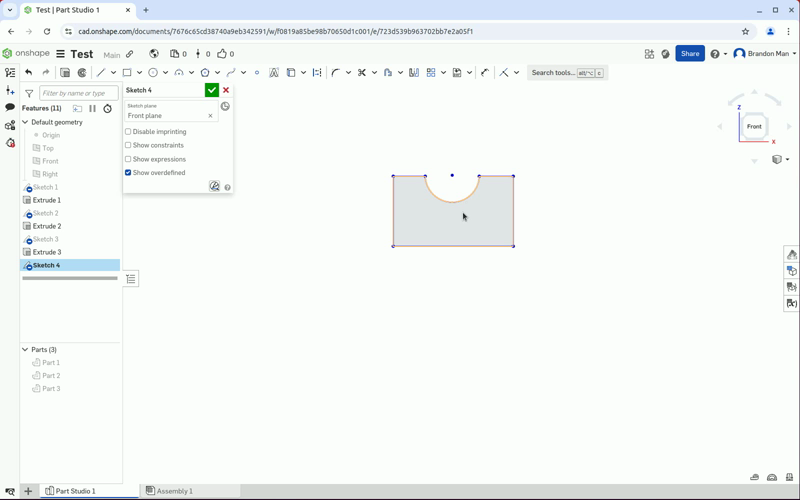
scroll(6)
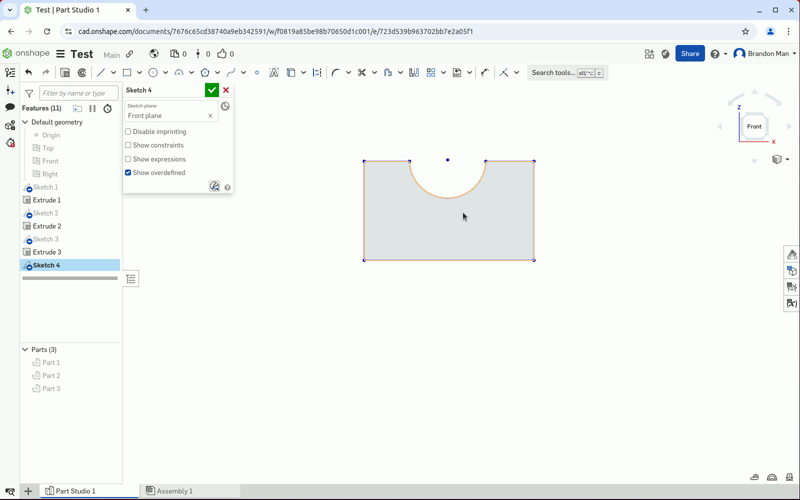
scroll(6)
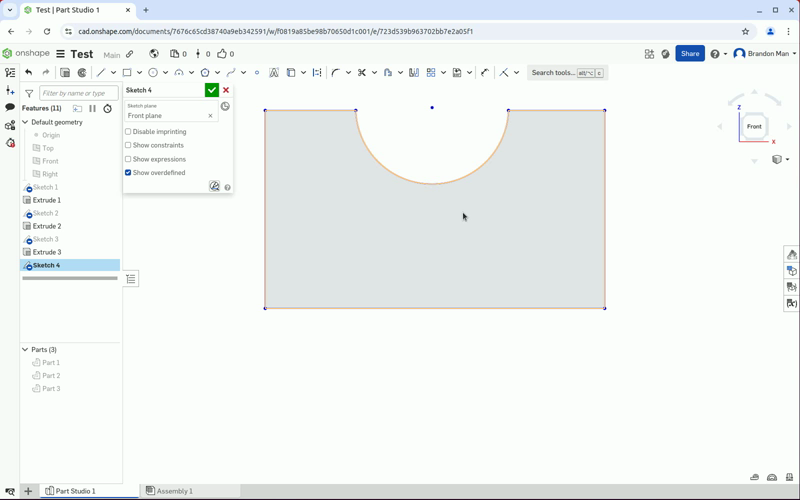
click(463, 212)
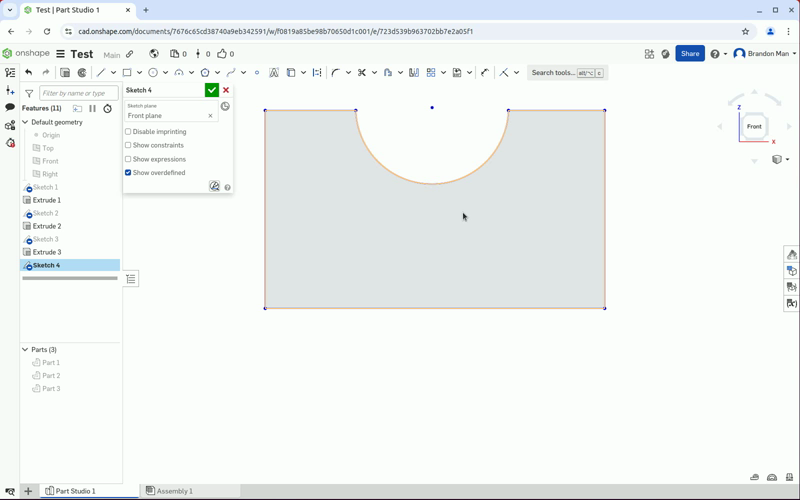
scroll(-6)
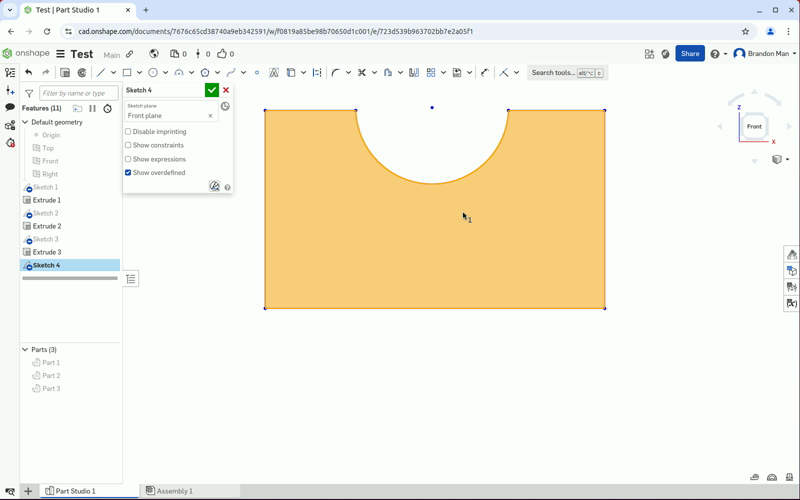
scroll(-6)
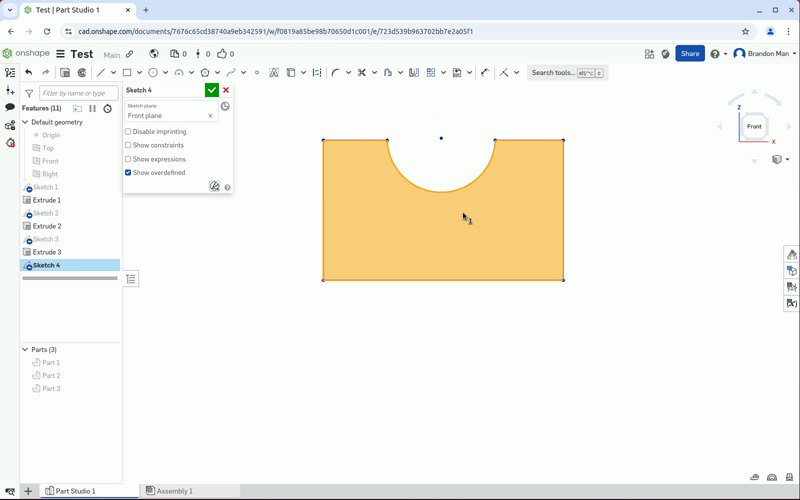
scroll(-6)
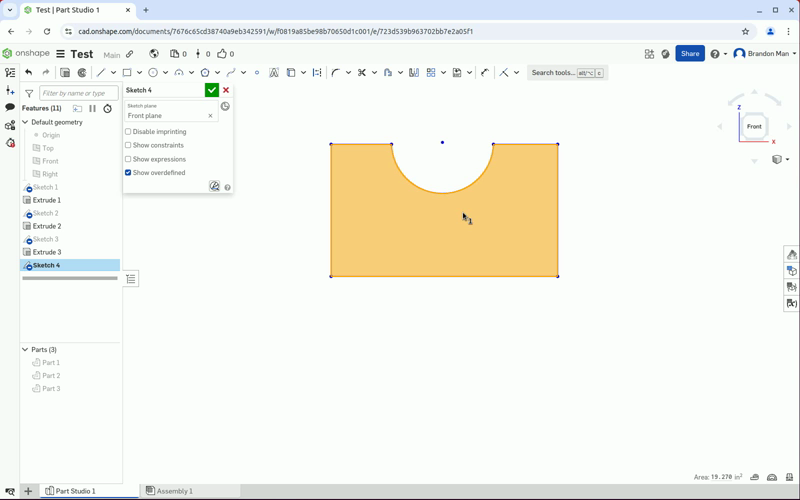
scroll(-6)
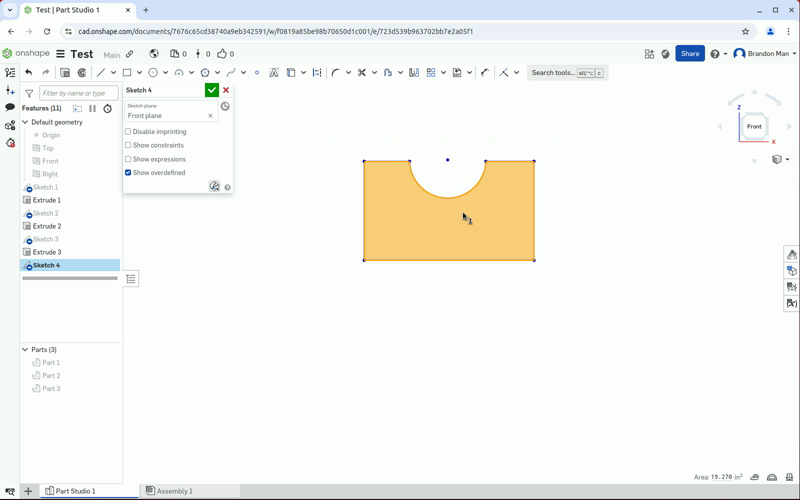
scroll(-6)
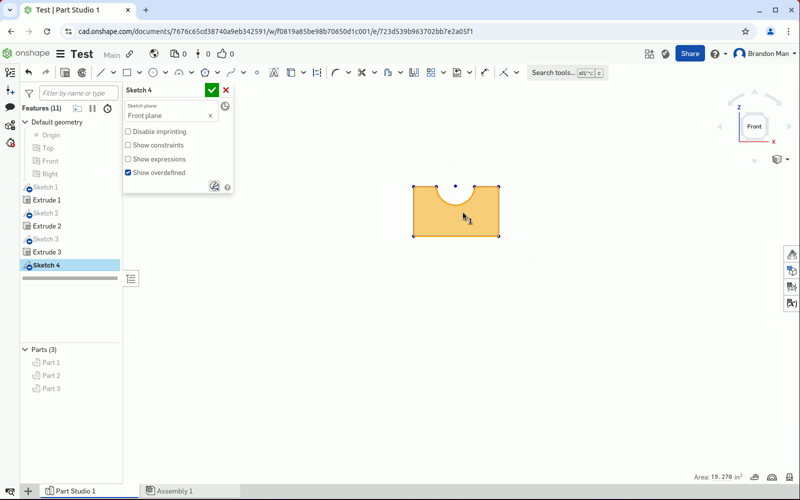
scroll(-6)
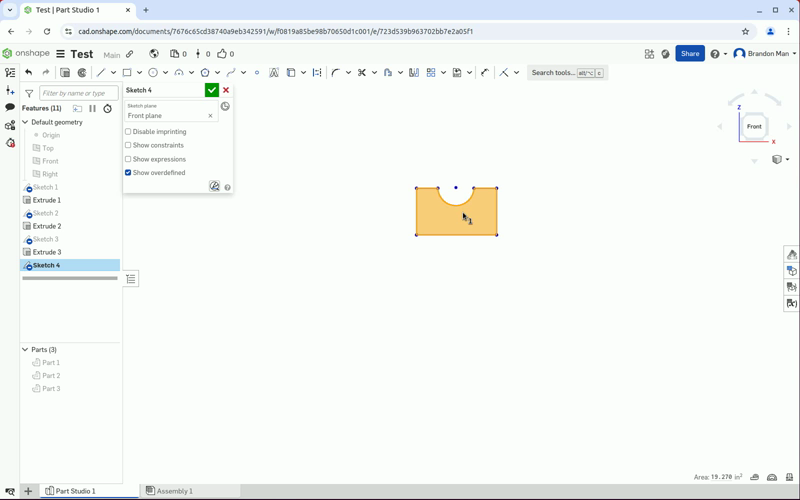
scroll(-6)
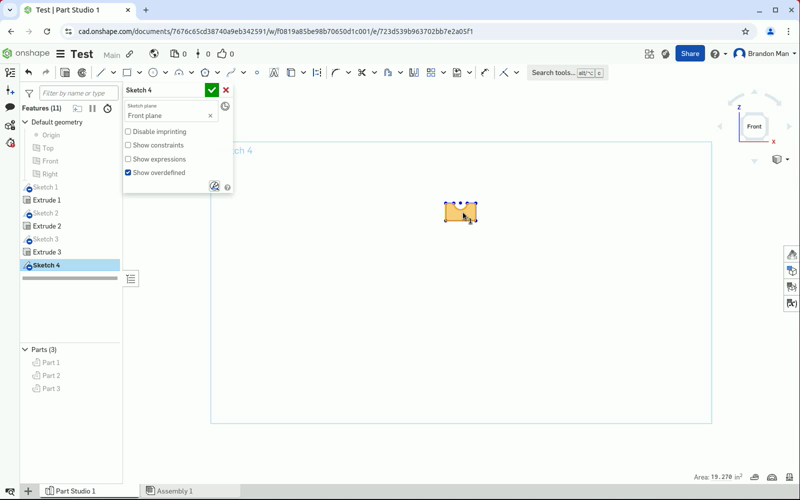
mouse_move(73, 352)
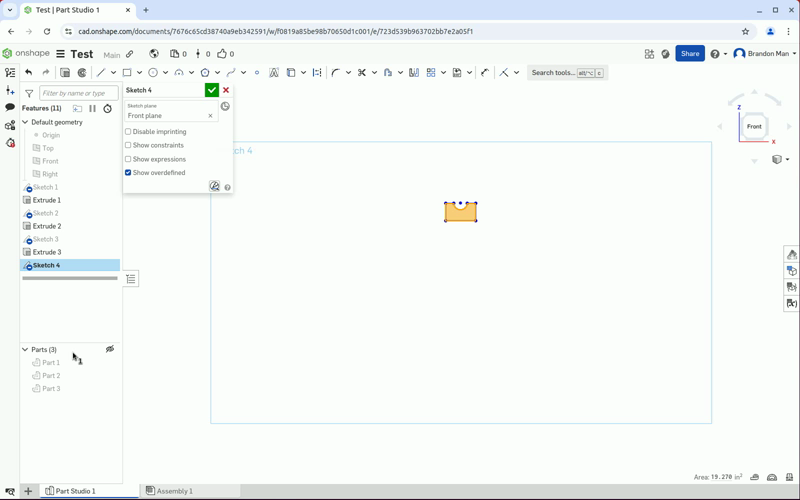
key(shift+y)
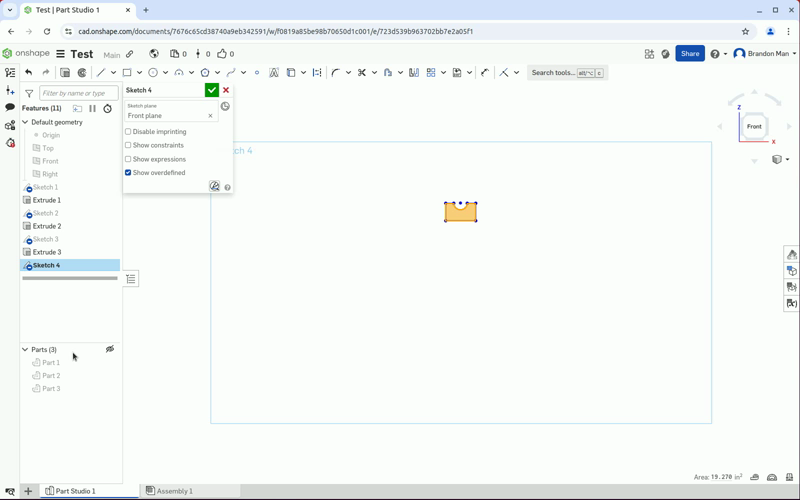
key(shift+e)
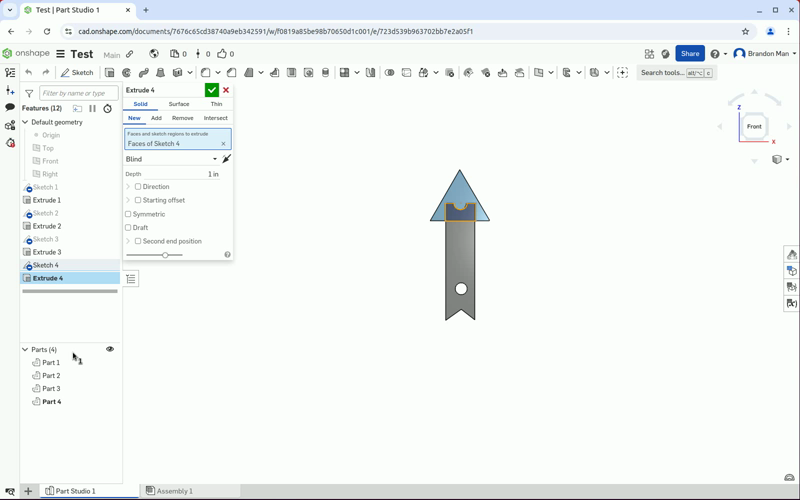
mouse_move(143, 106)
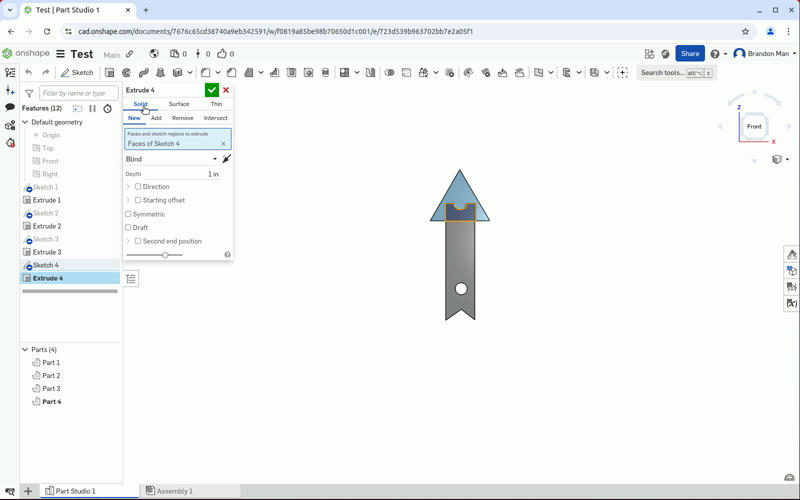
click(143, 106)
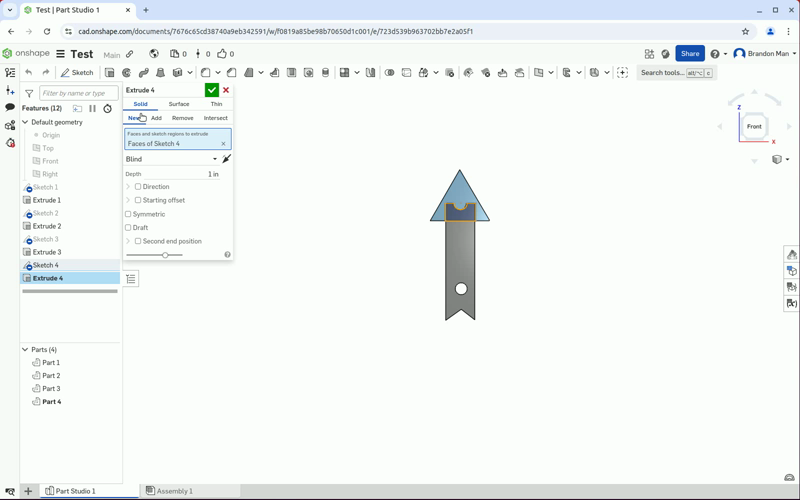
mouse_move(137, 120)
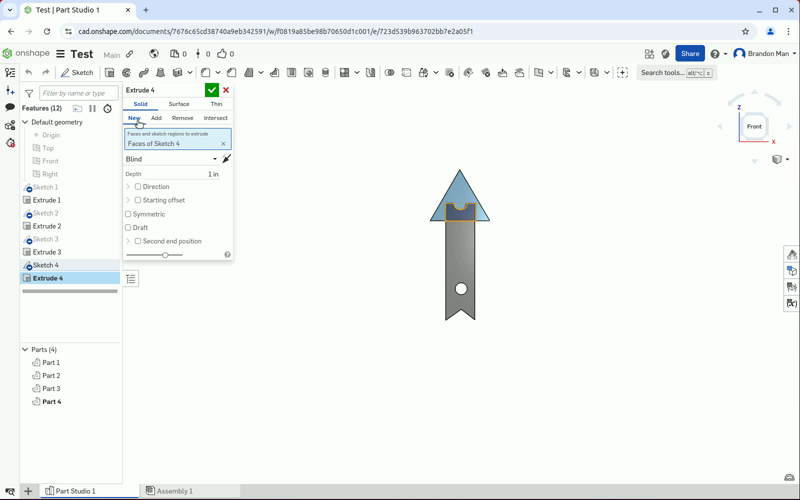
click(137, 120)
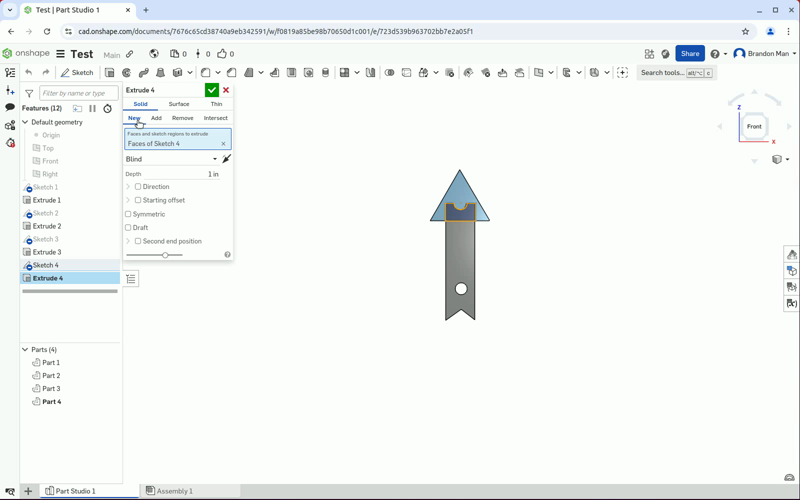
key(tab, 4)
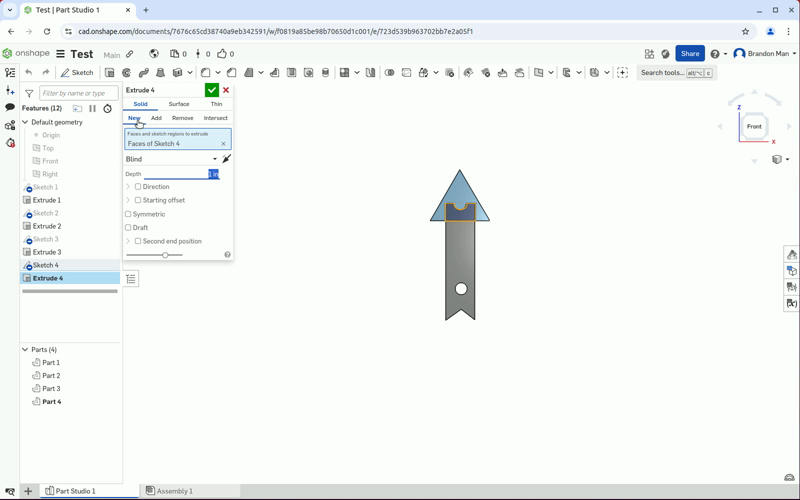
text(6.018)
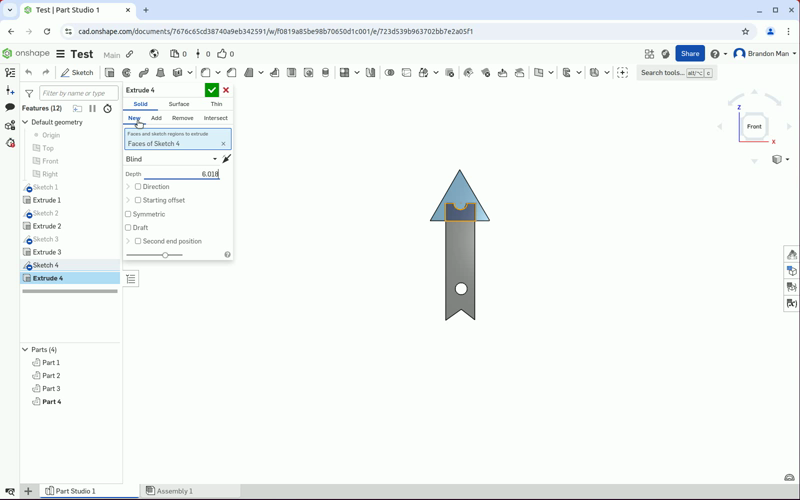
key(enter)
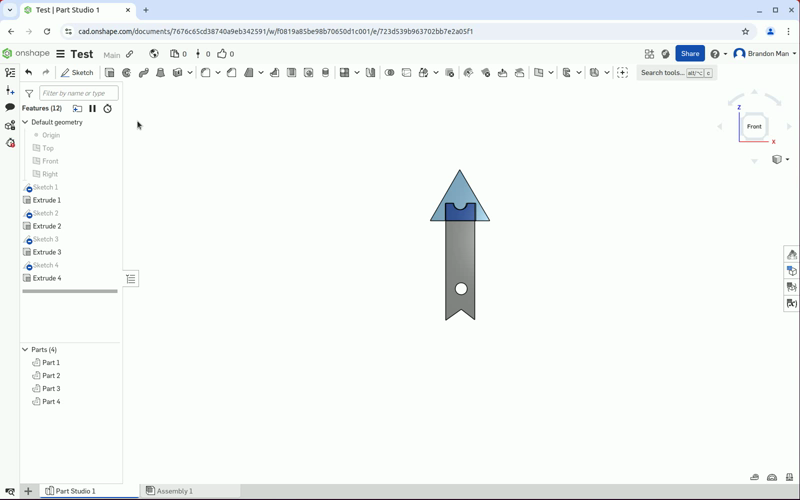
key(shift+h)
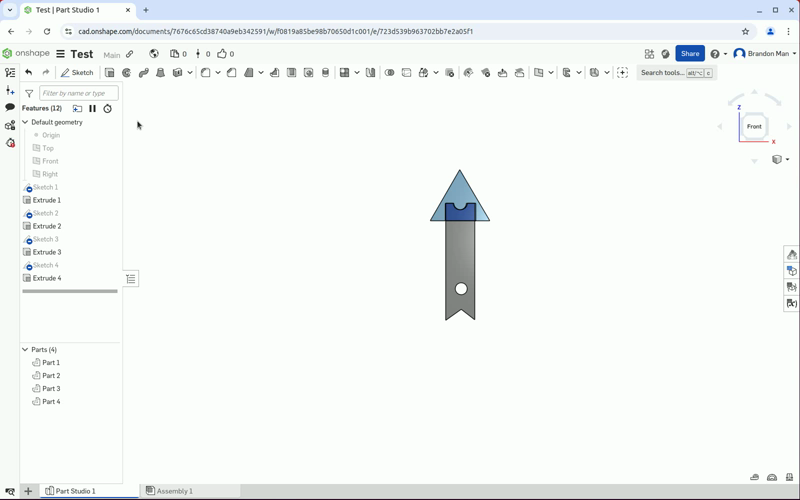
key(shift+h)
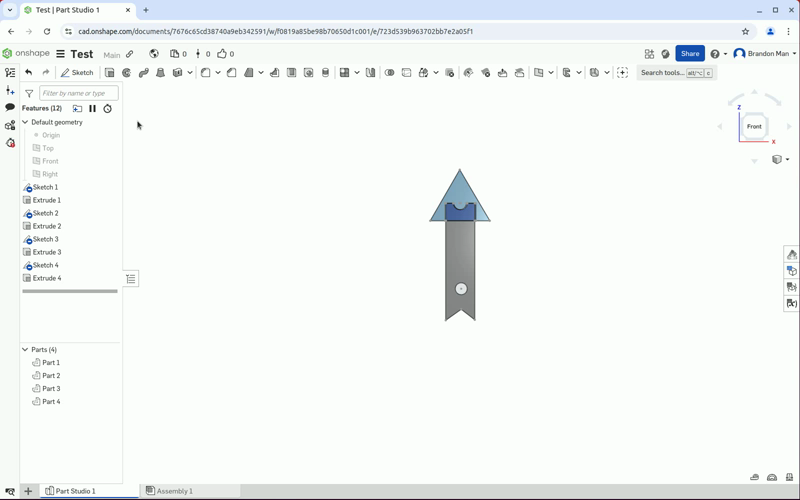
key(shift+7)
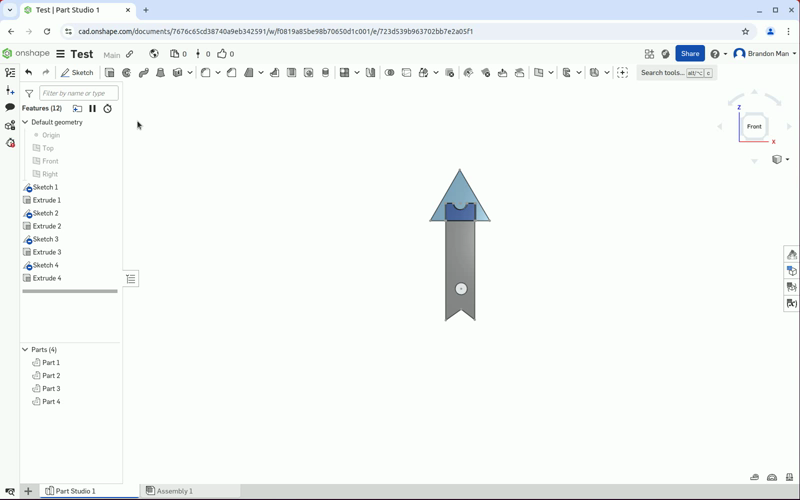
key(left, 2)
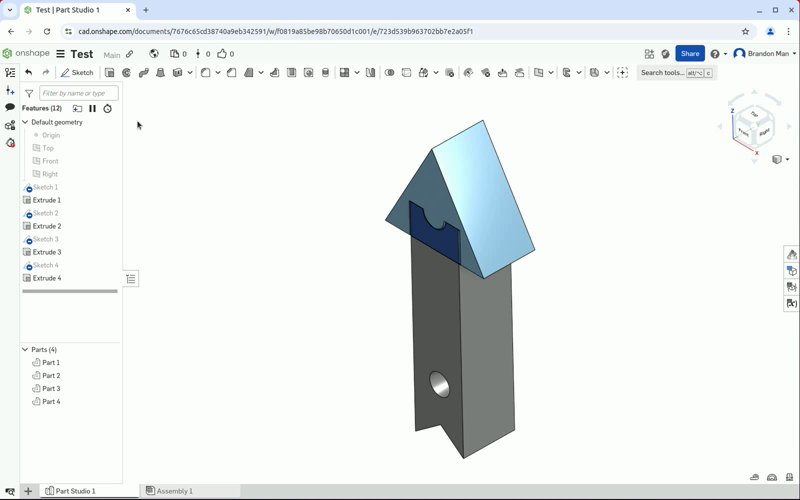
key(down, 2)
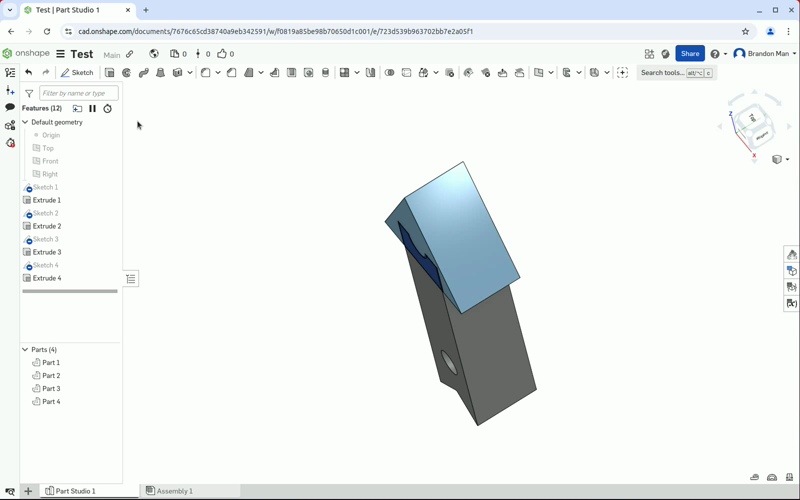
key(up, 2)
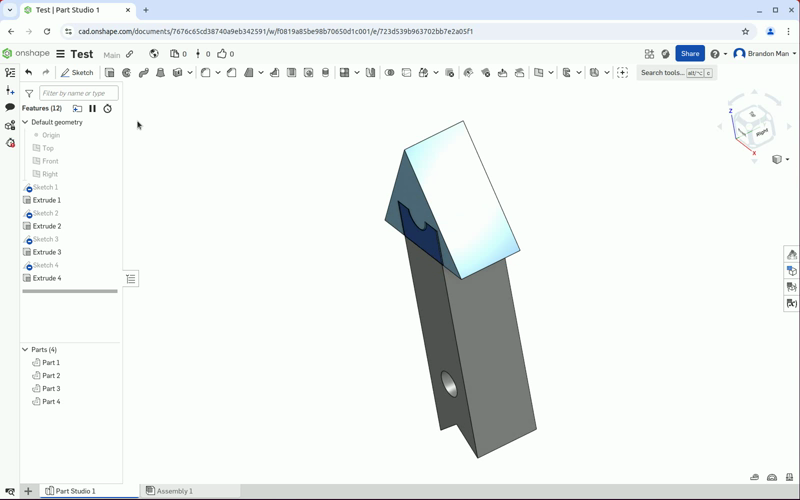
key(right, 2)
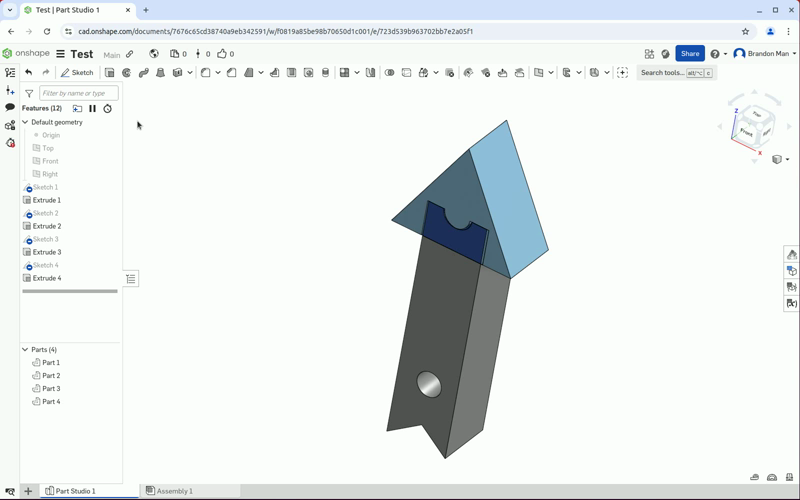
mouse_move(73, 189)
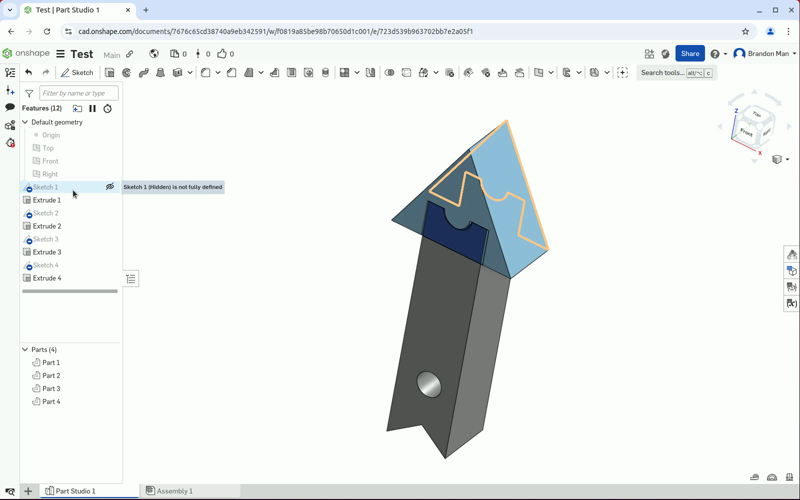
click(73, 189)